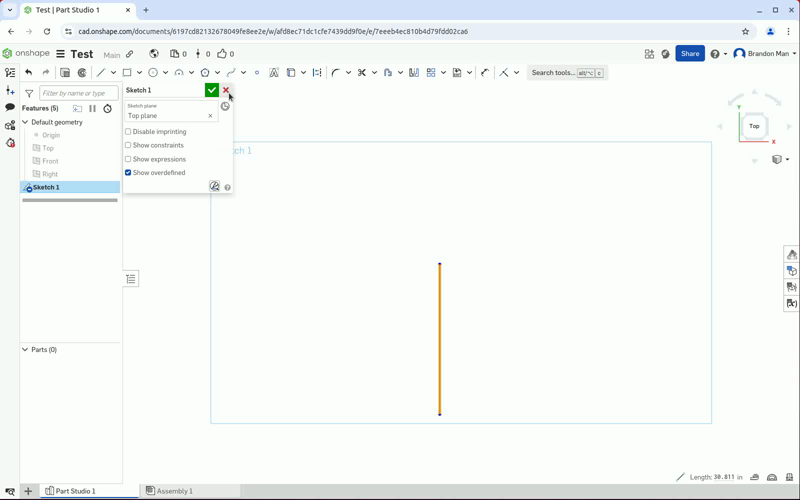
key(shift+h)
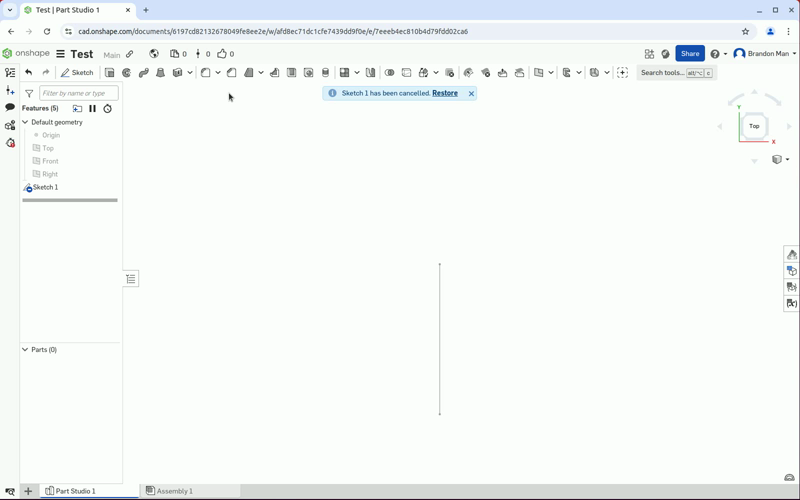
mouse_move(73, 352)
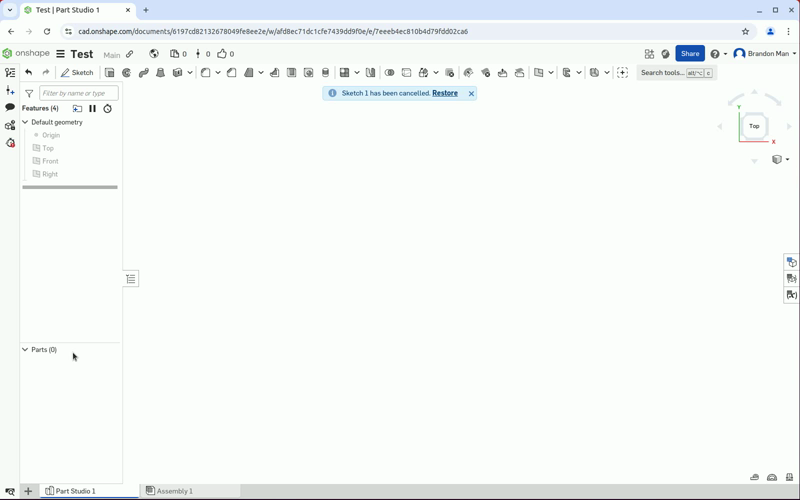
key(y)
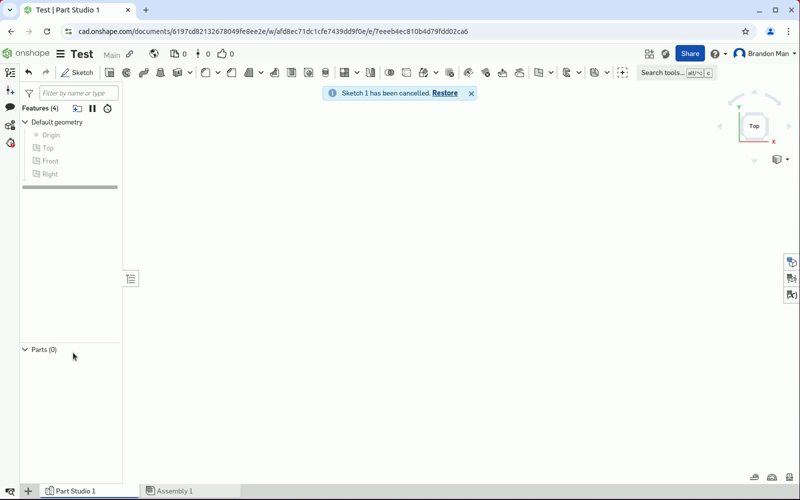
key(shift+p)
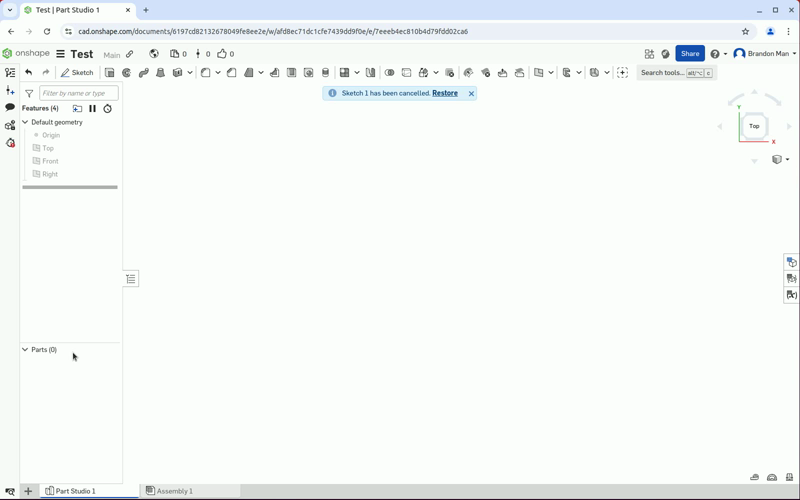
key(space)
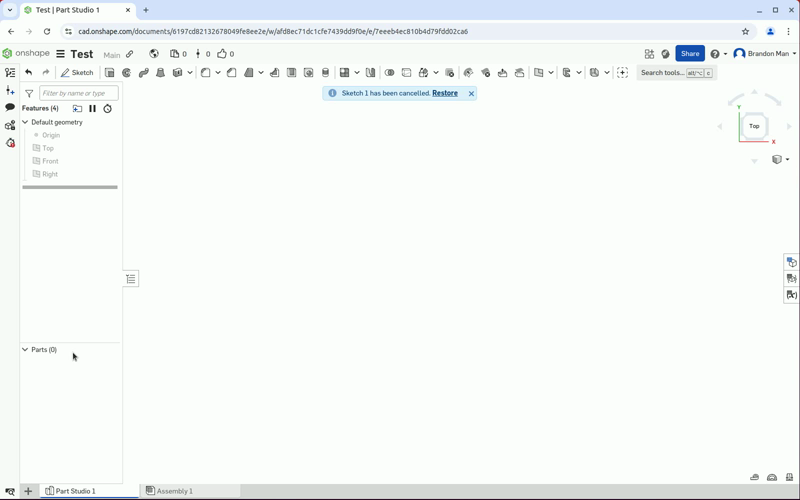
key_down(shift)
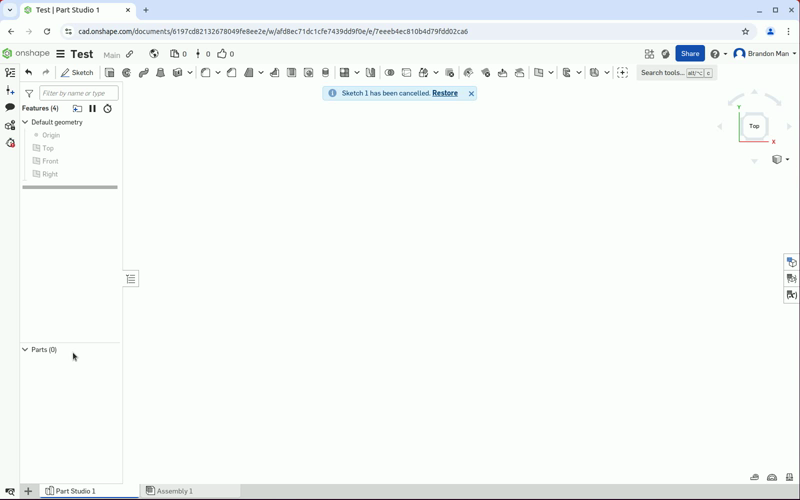
key(up)
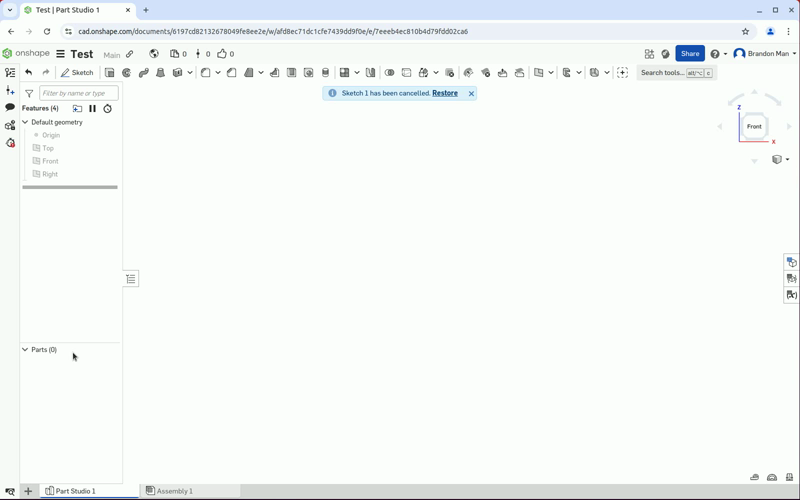
key_up(shift)
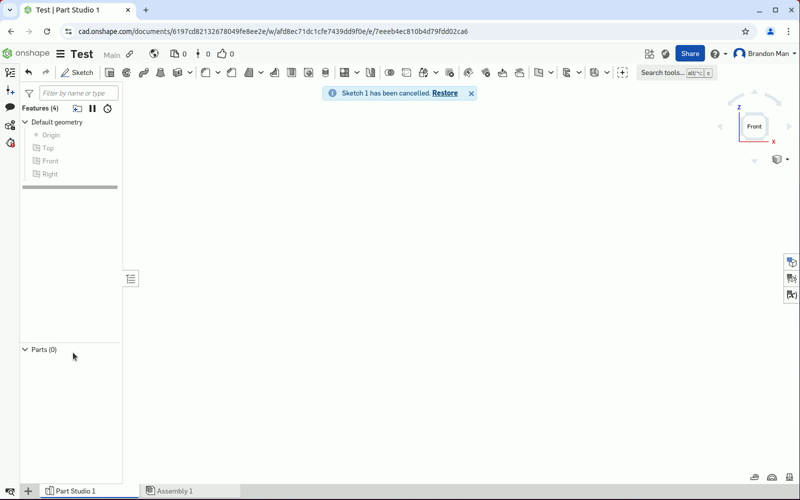
mouse_move(73, 352)
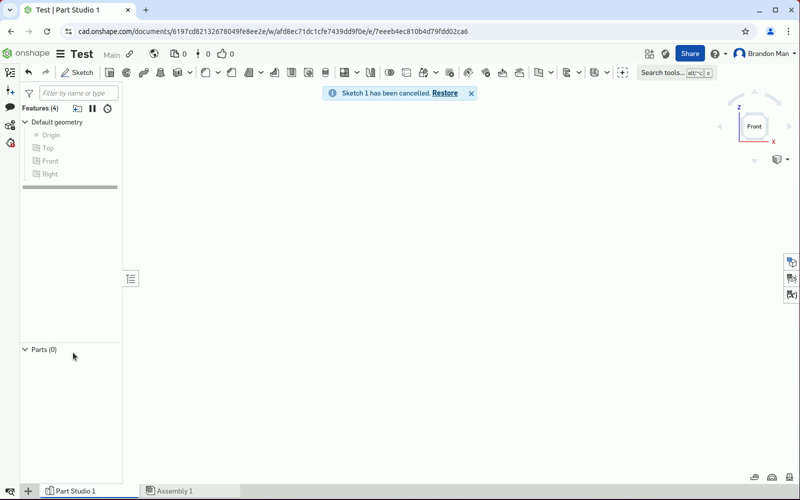
key(shift+y)
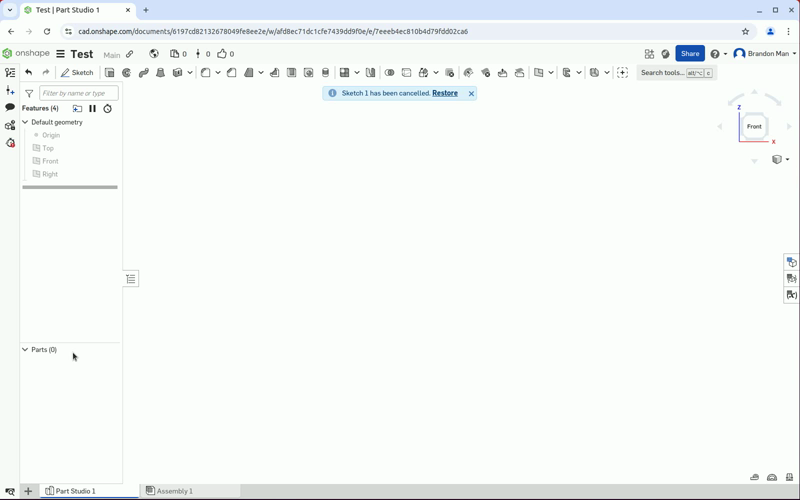
key(shift+s)
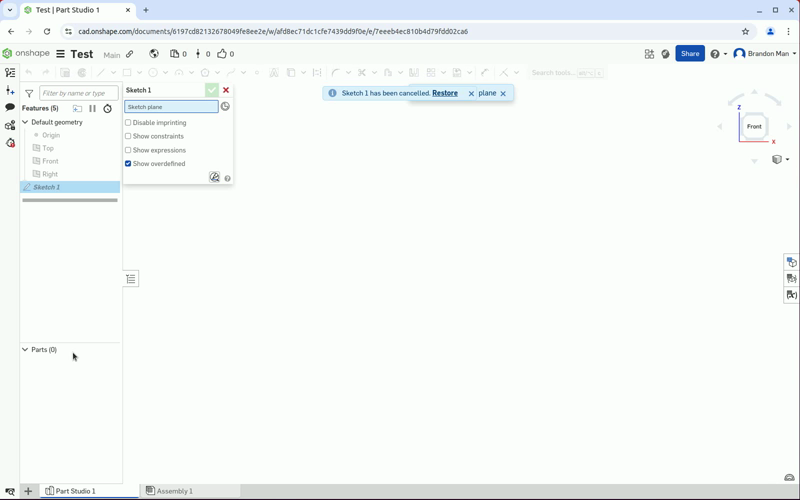
mouse_move(73, 163)
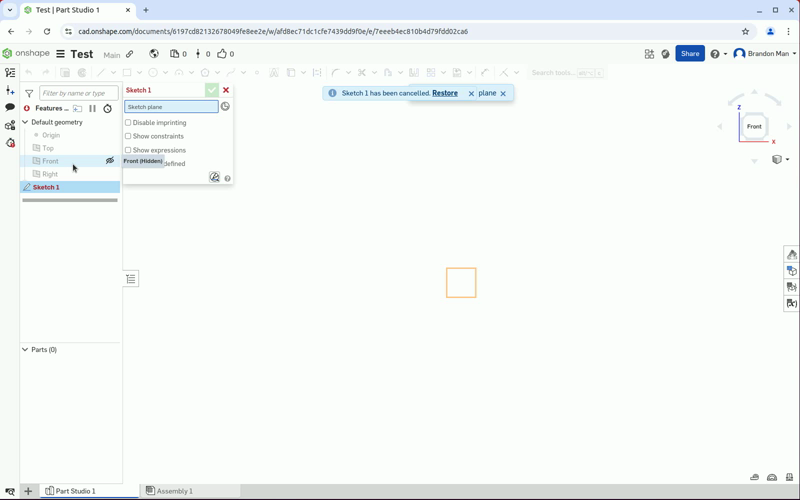
click(73, 163)
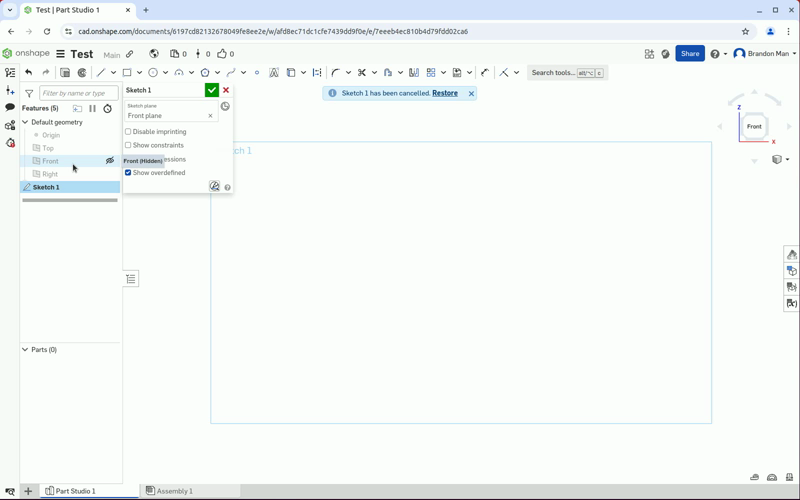
mouse_move(73, 352)
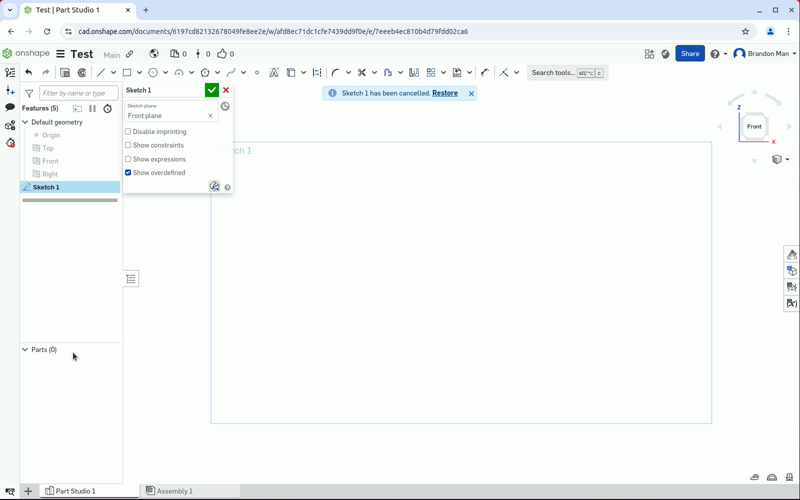
key(y)
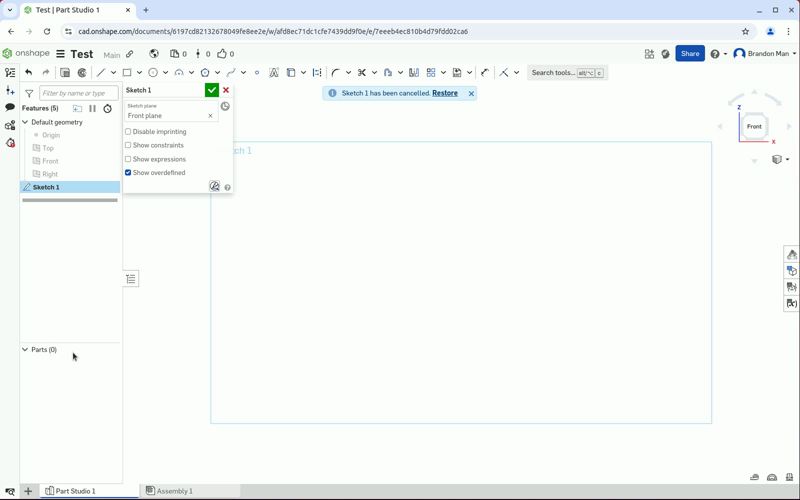
key(l)
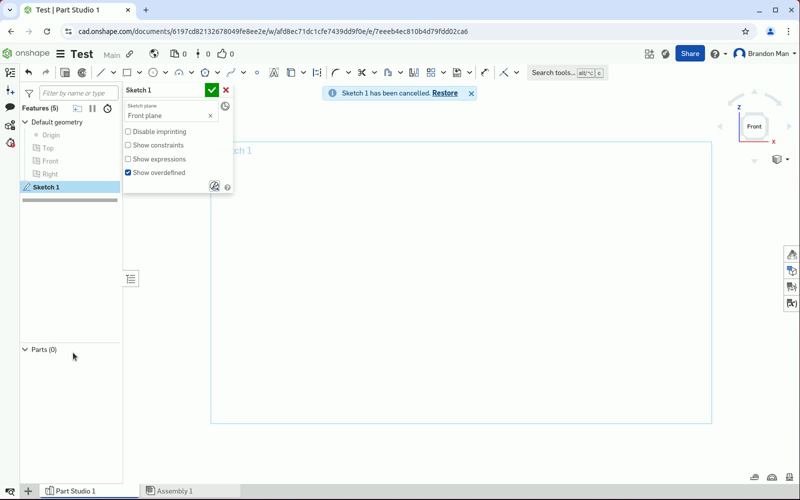
key_down(shift)
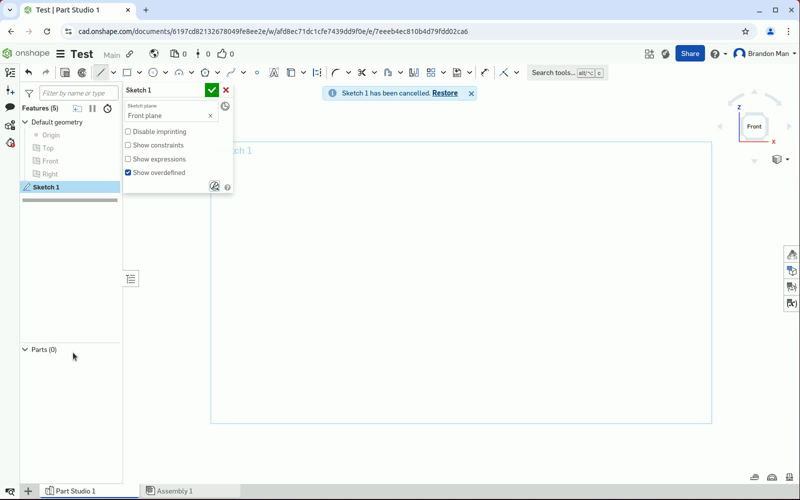
mouse_move(460, 282)
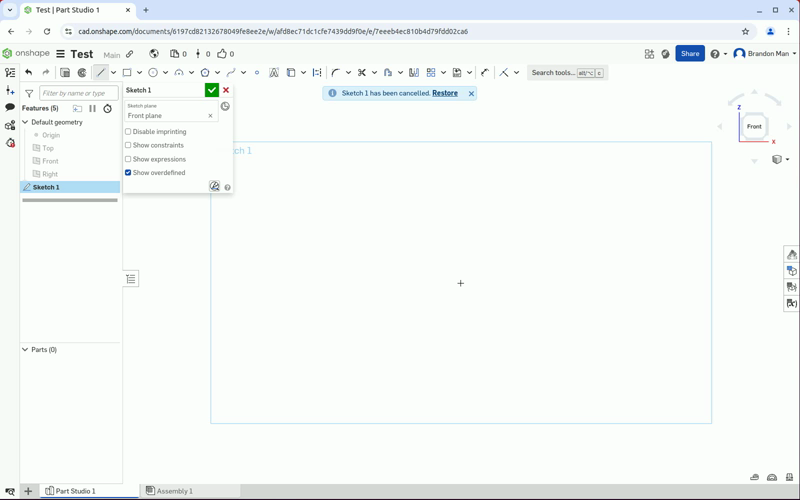
click(460, 282)
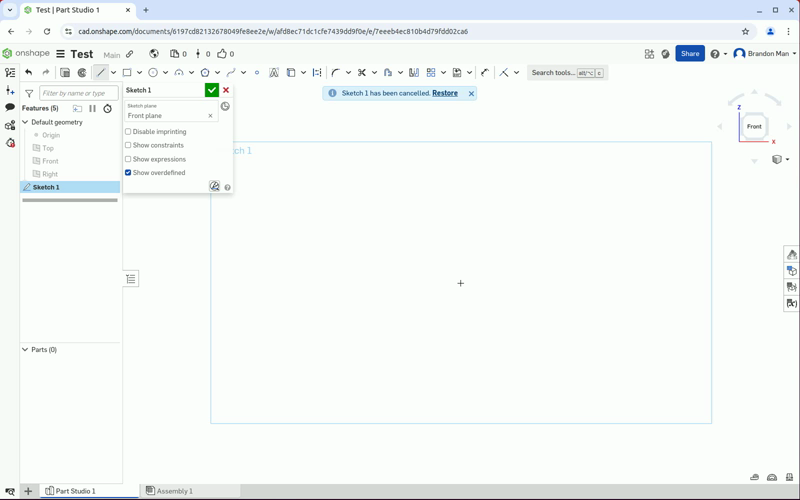
key_up(shift)
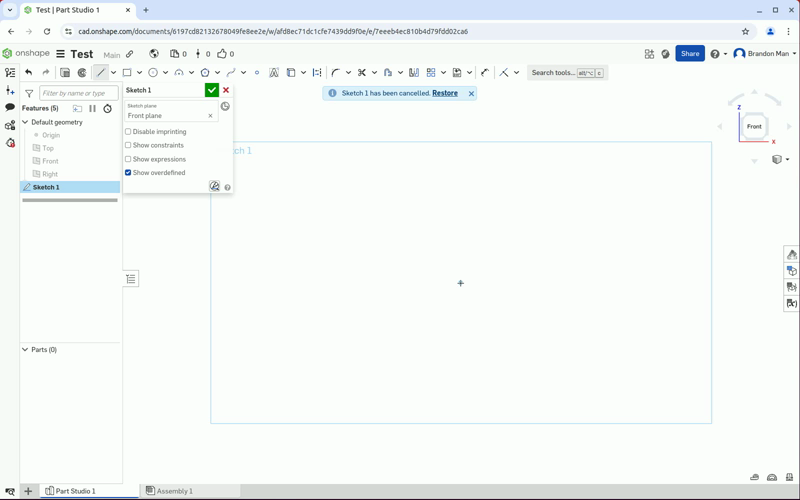
key_down(shift)
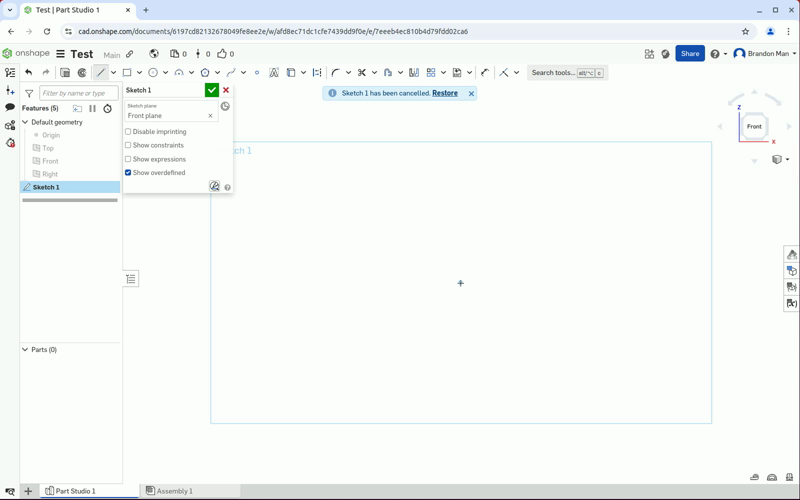
mouse_move(573, 282)
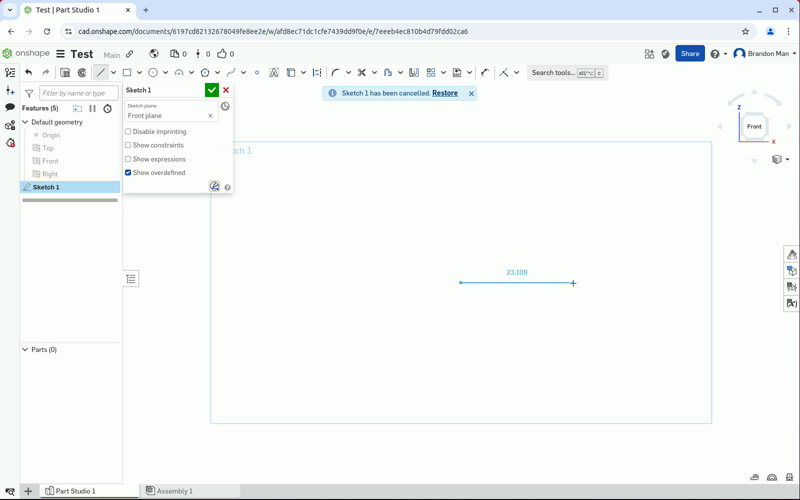
click(573, 282)
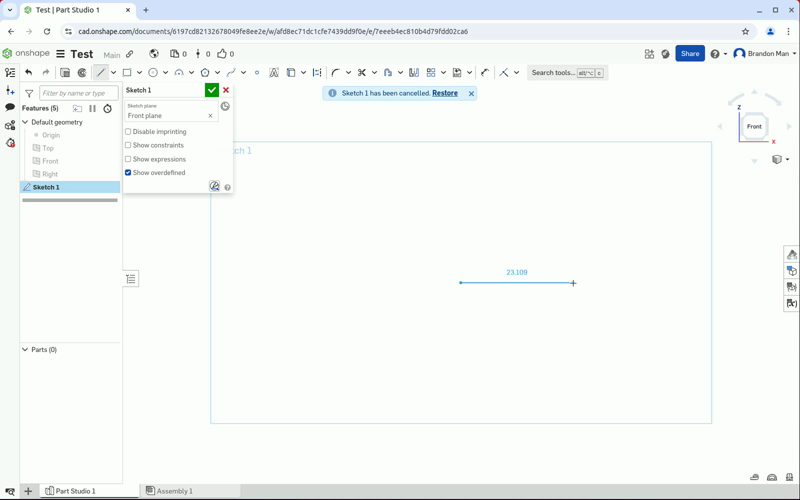
key_up(shift)
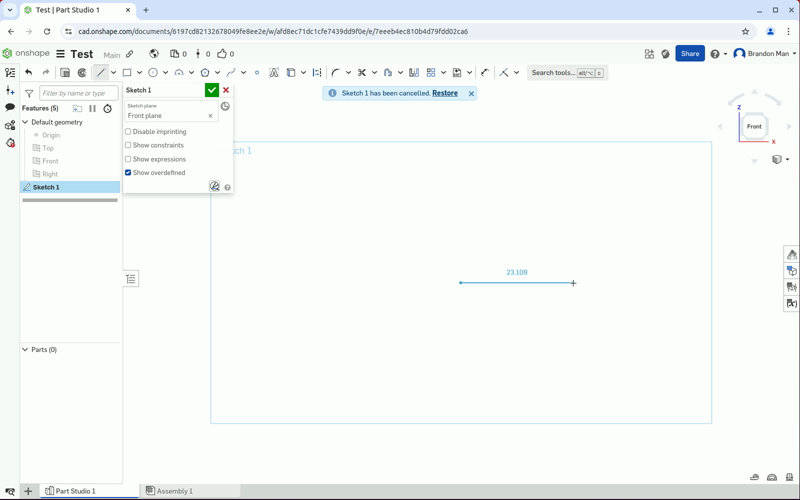
key_down(shift)
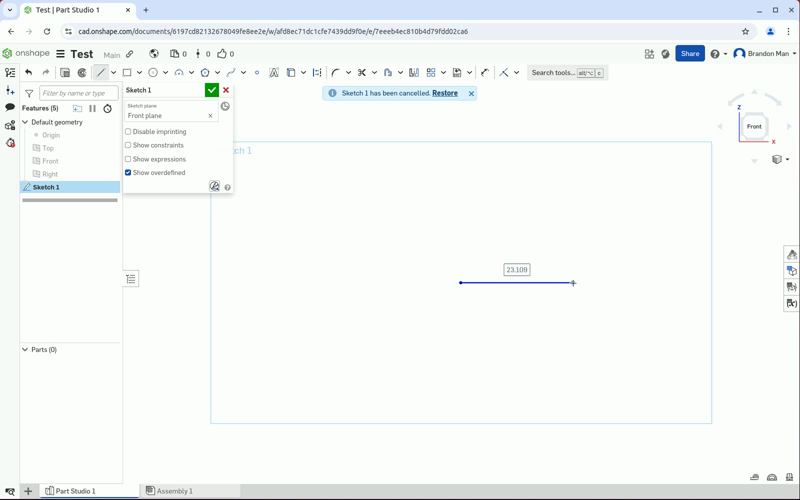
mouse_move(589, 282)
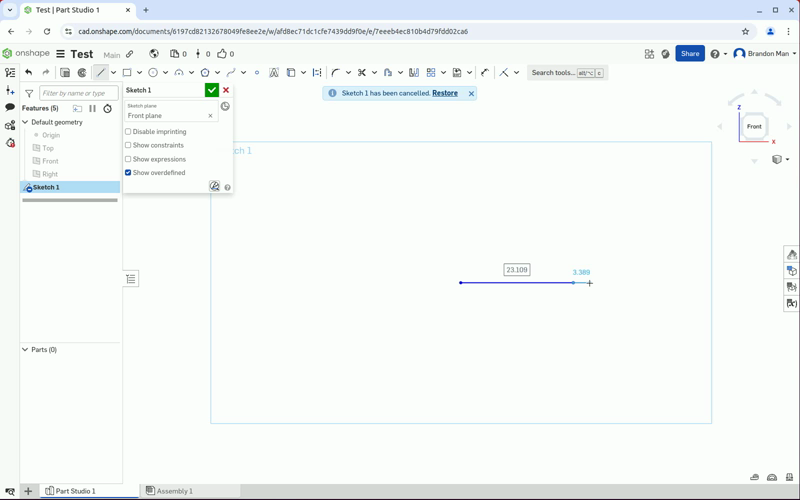
mouse_move(573, 245)
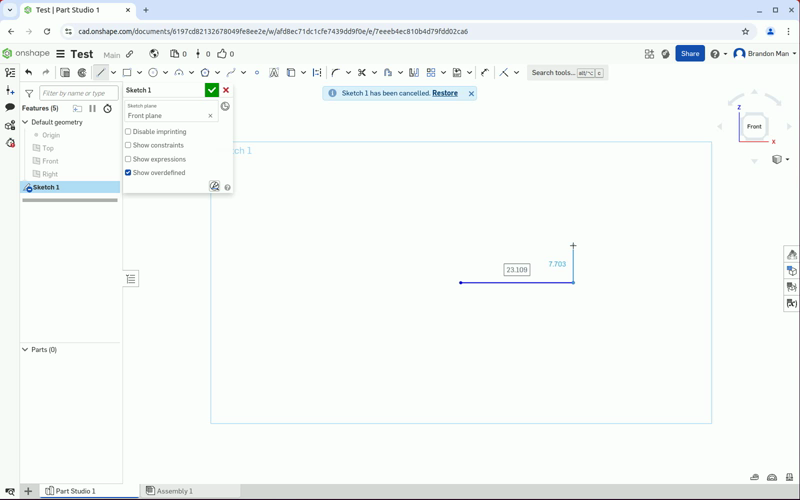
click(573, 245)
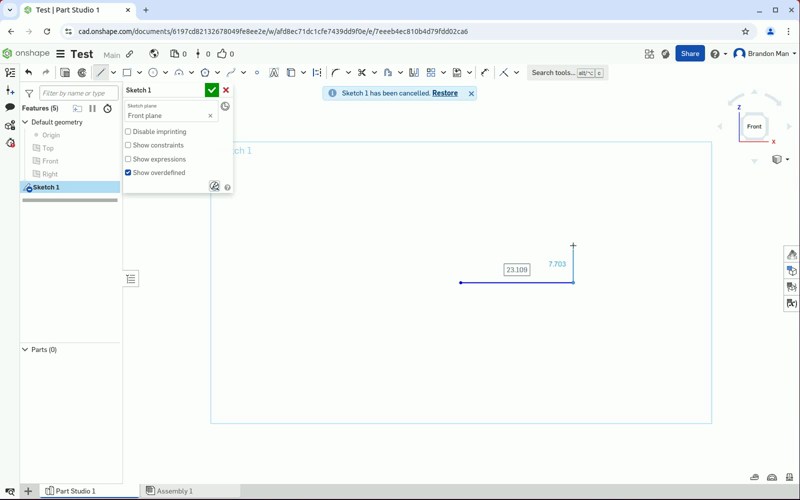
key_up(shift)
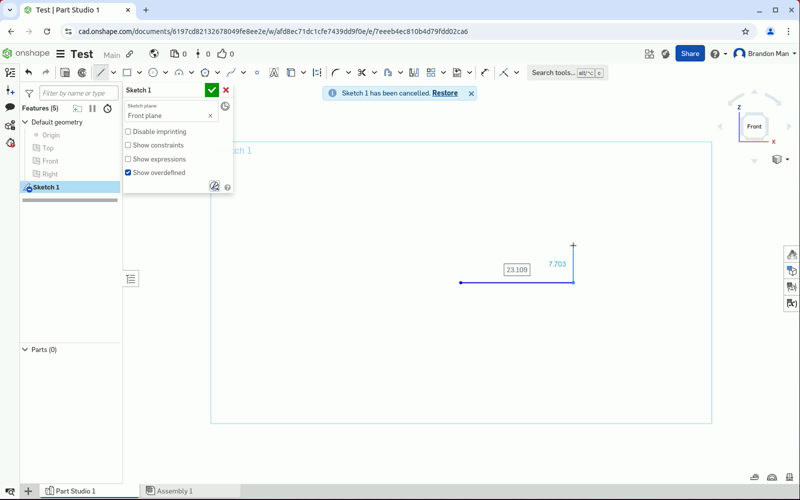
key_down(shift)
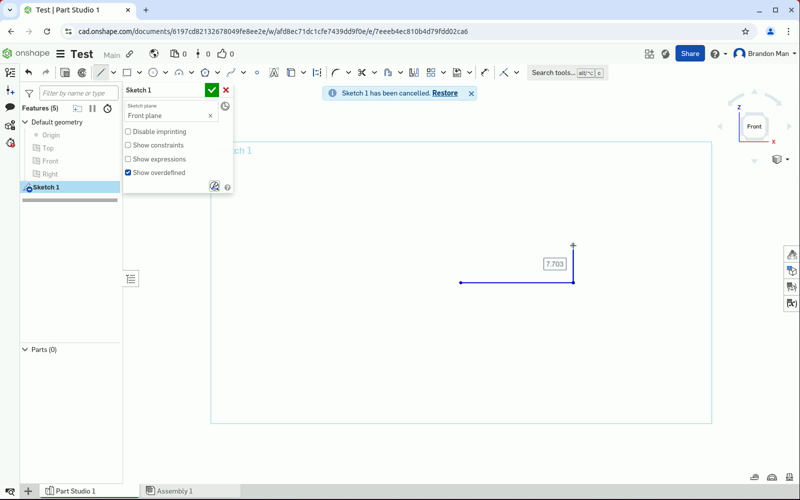
mouse_move(460, 245)
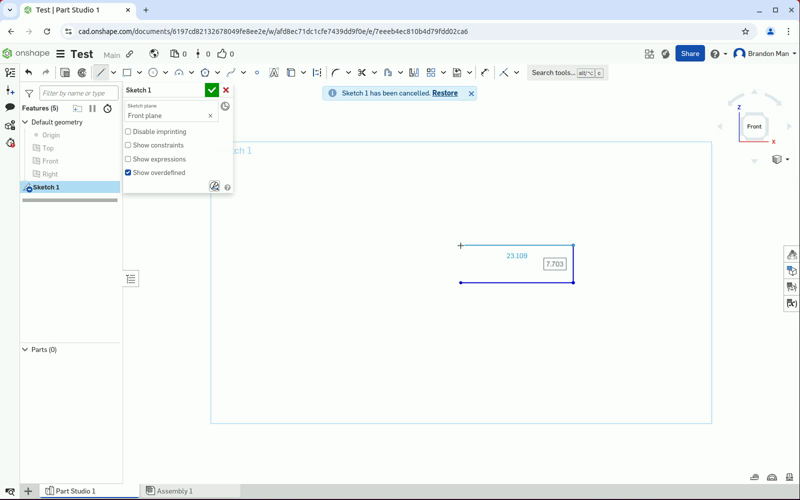
click(460, 245)
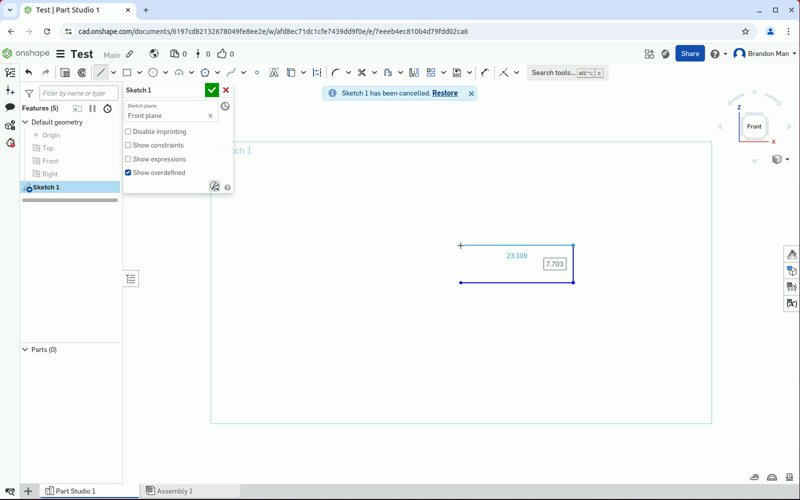
key_up(shift)
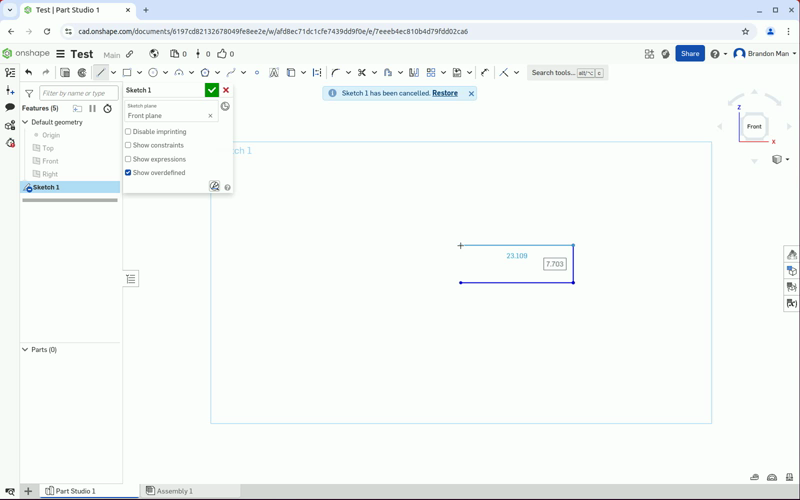
mouse_move(490, 245)
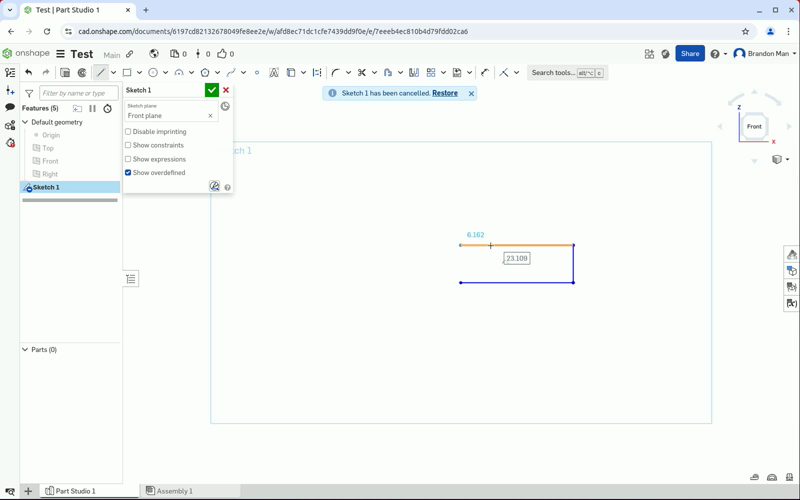
key_down(shift)
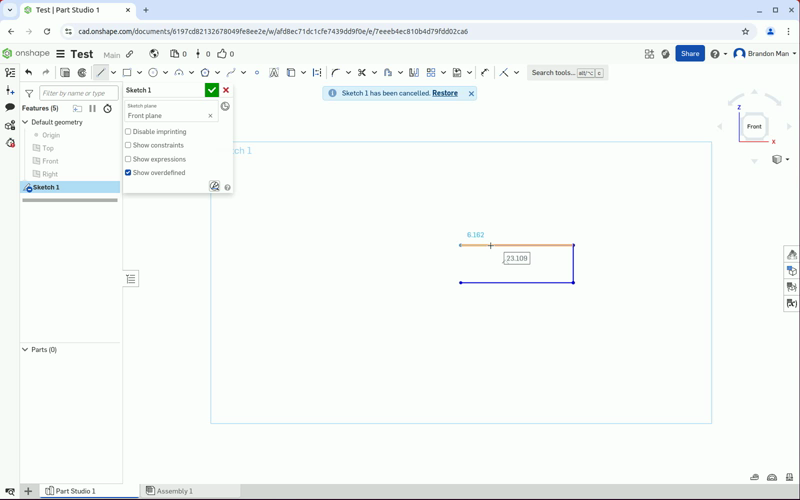
mouse_move(460, 282)
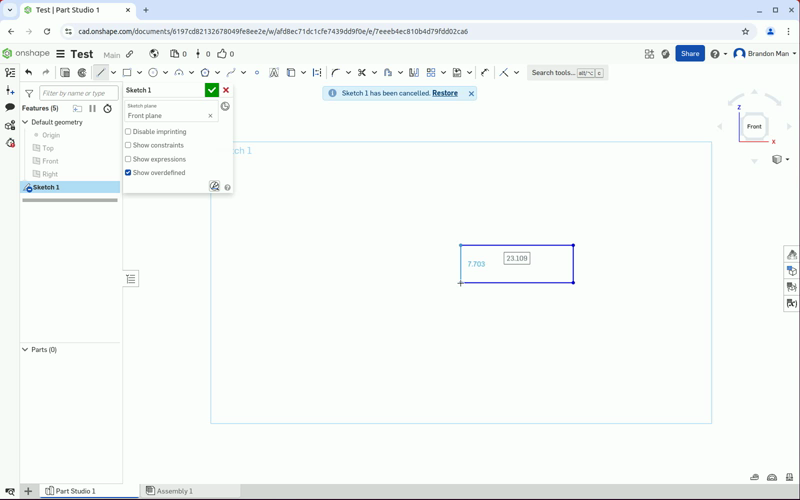
key_up(shift)
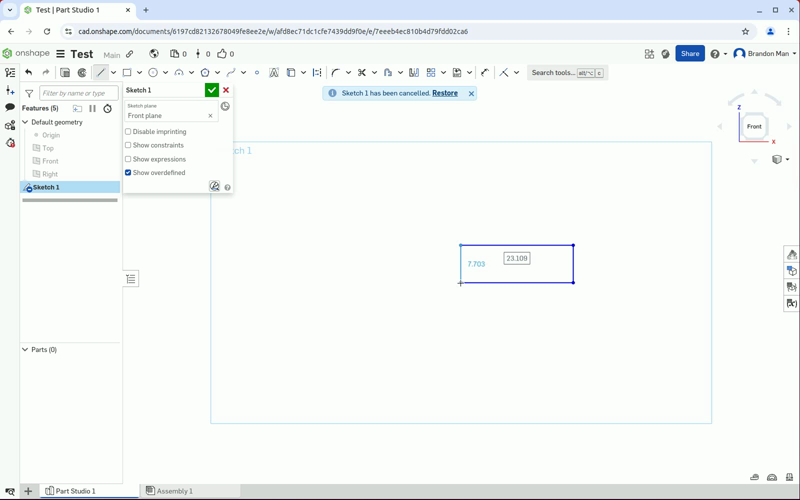
click(460, 282)
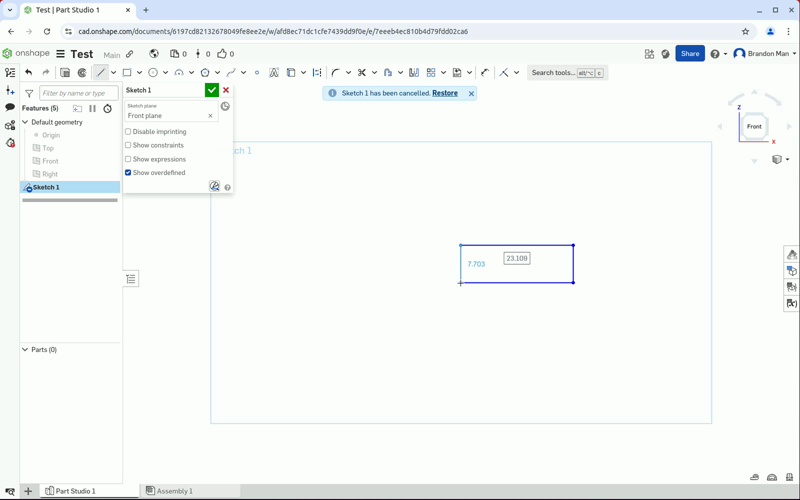
key(esc)
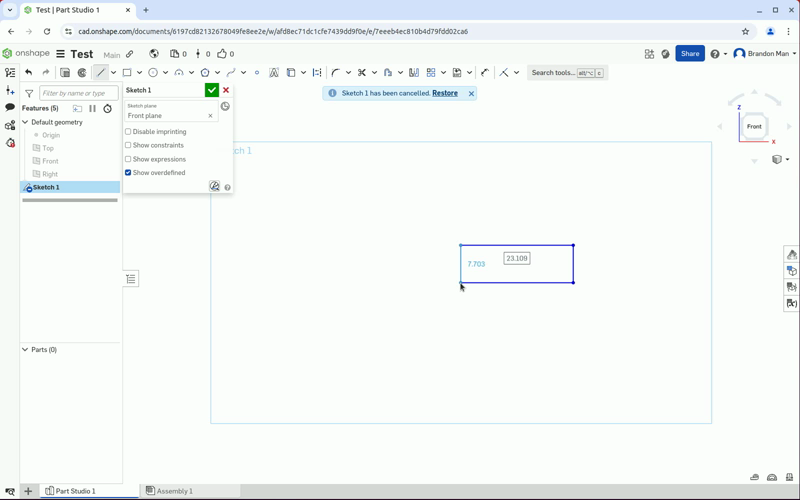
mouse_move(468, 275)
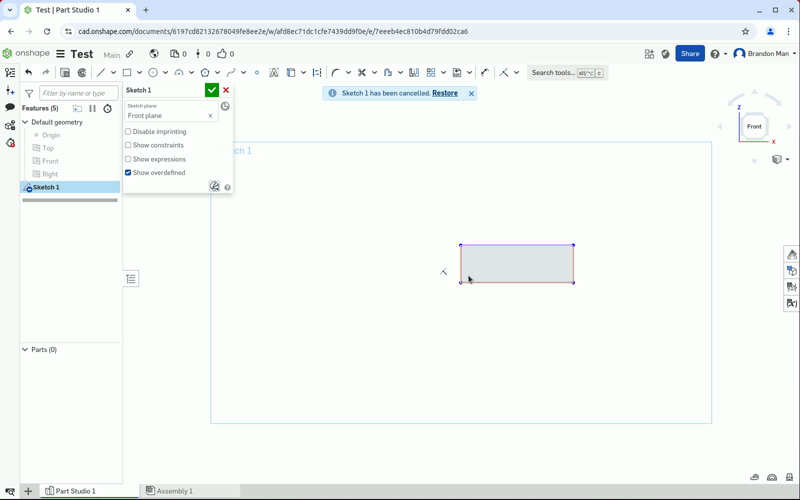
click(468, 275)
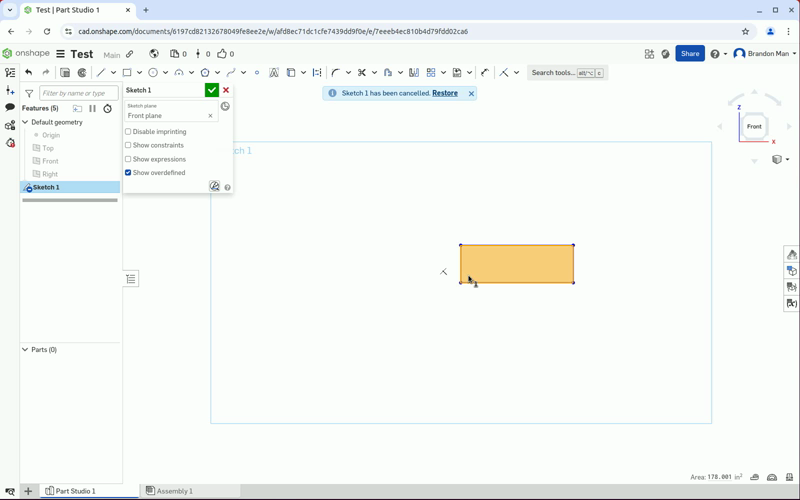
mouse_move(73, 352)
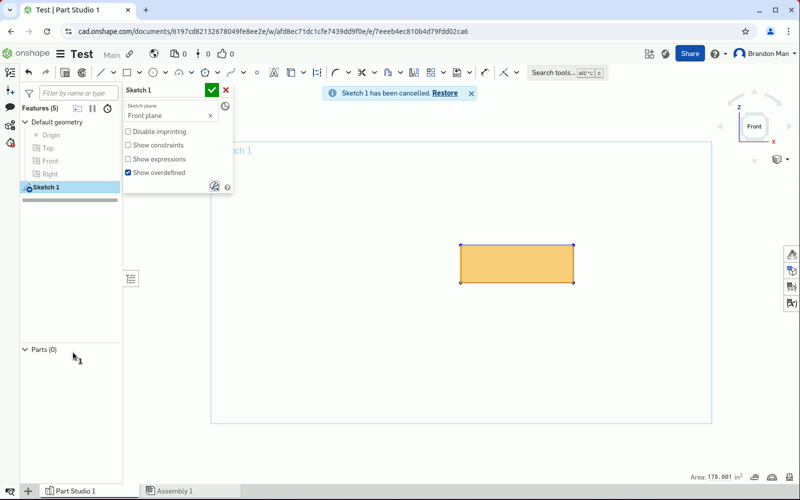
key(shift+y)
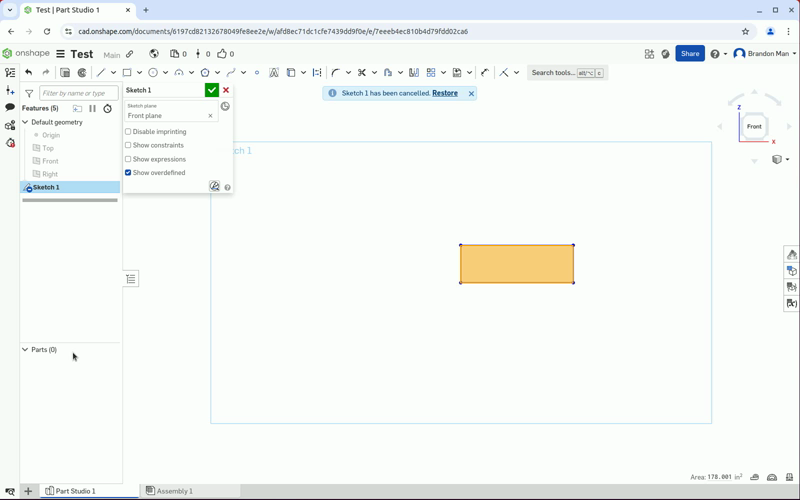
key(shift+e)
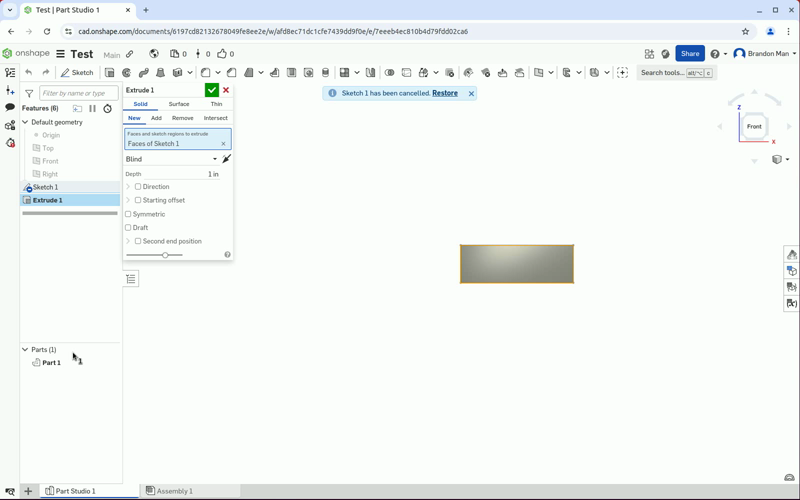
mouse_move(143, 106)
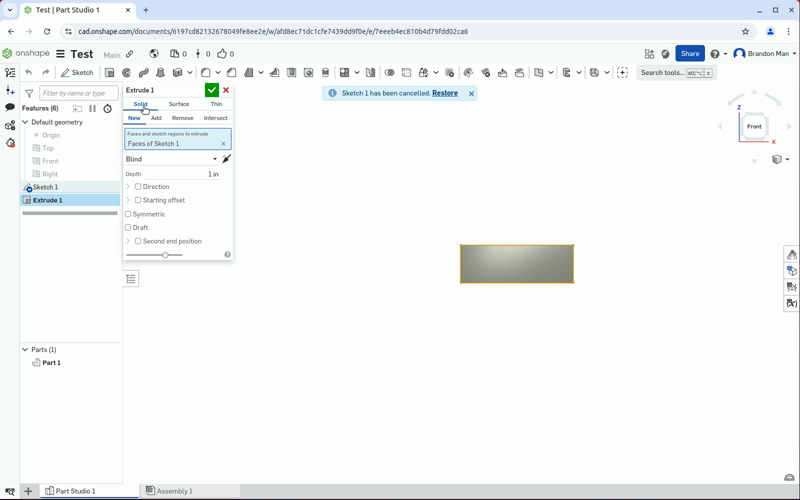
click(143, 106)
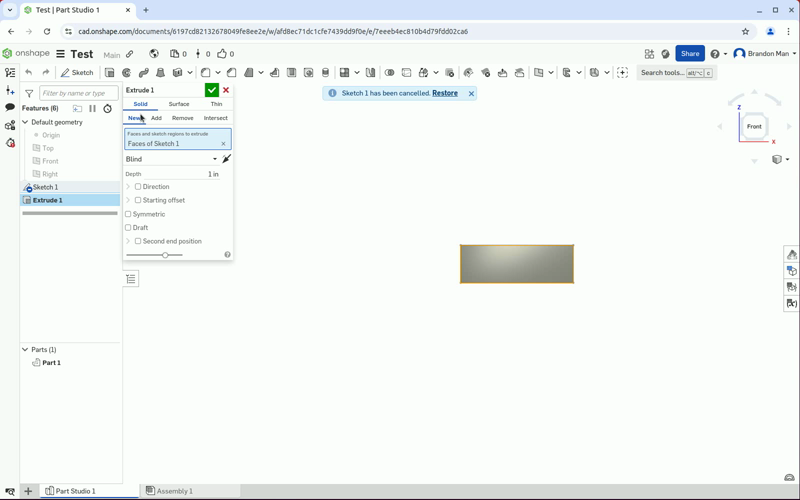
mouse_move(137, 120)
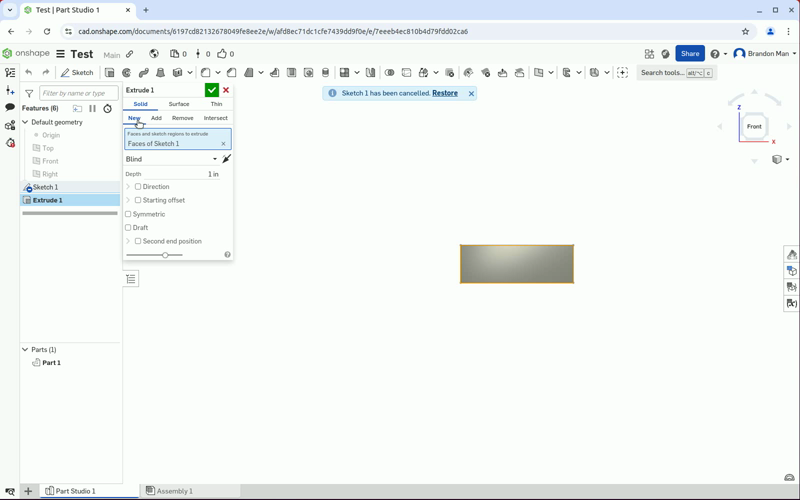
click(137, 120)
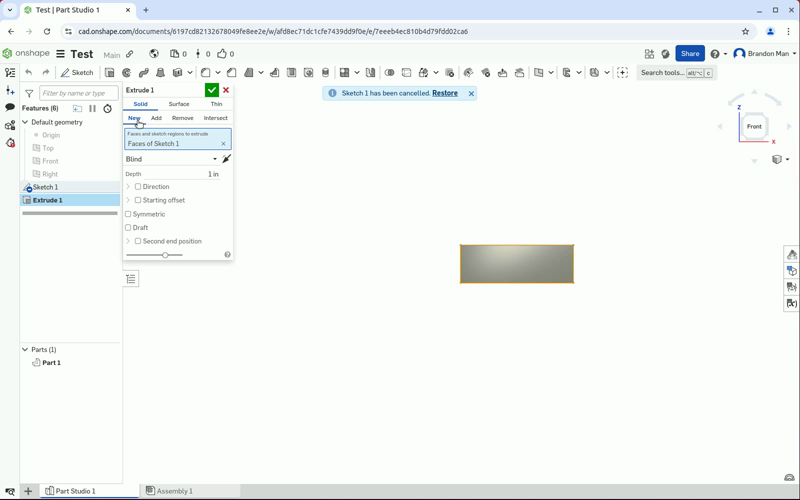
key(tab, 4)
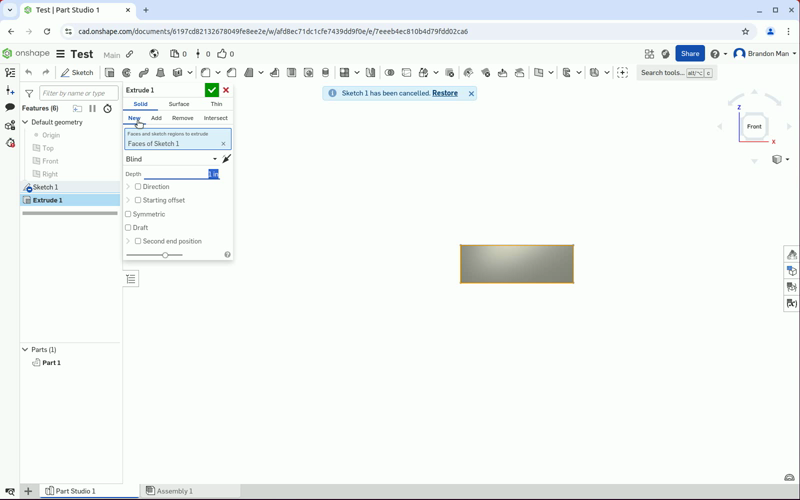
text(11.554)
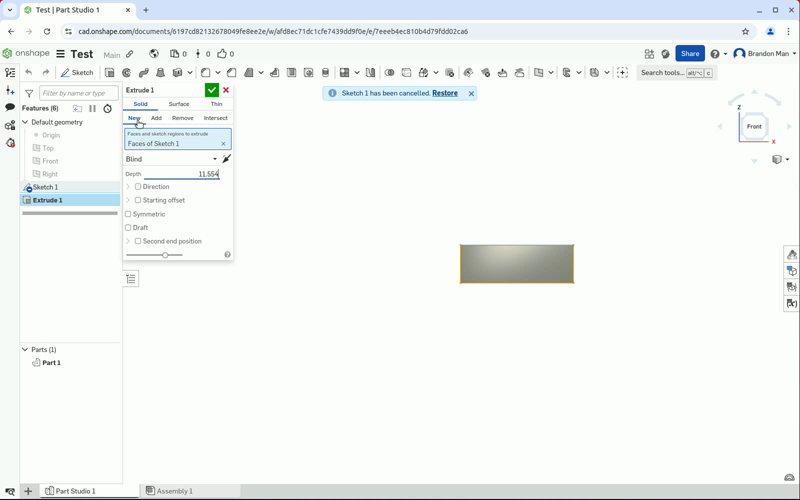
key(enter)
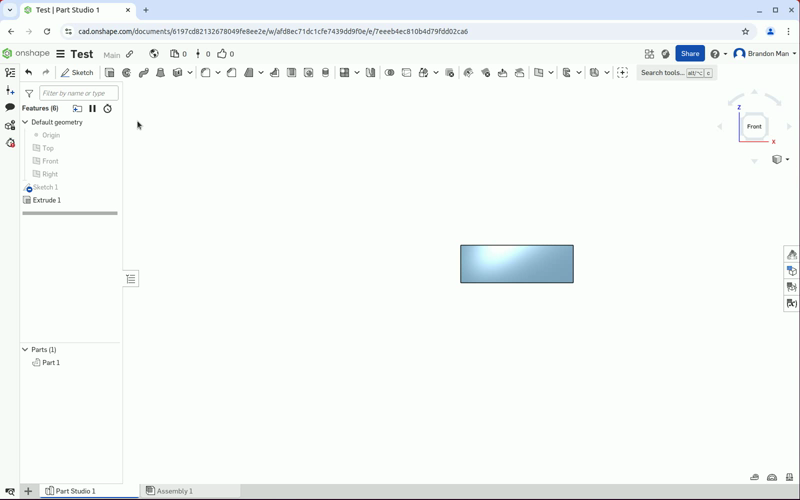
key(shift+h)
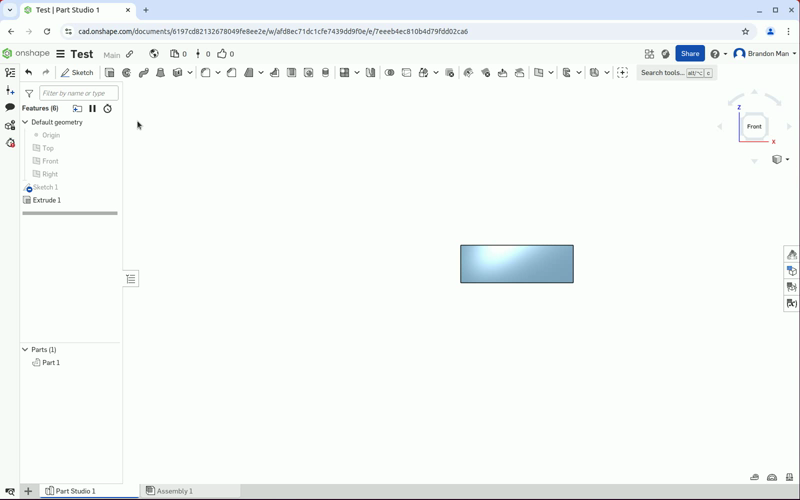
key(shift+h)
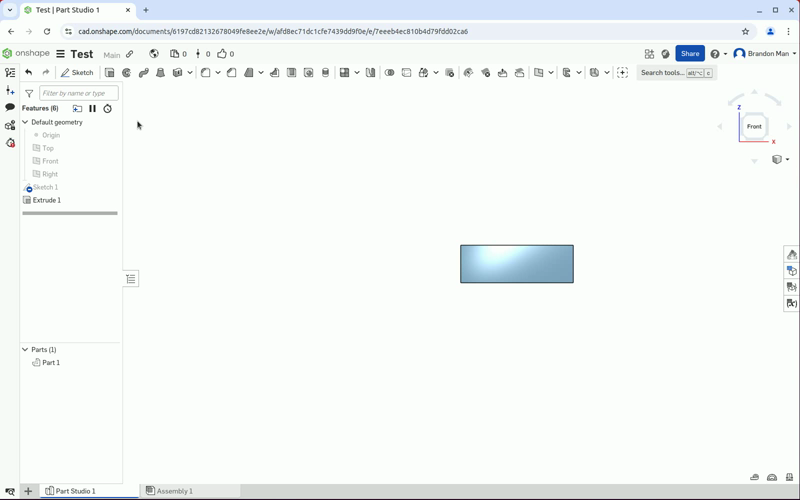
mouse_move(73, 189)
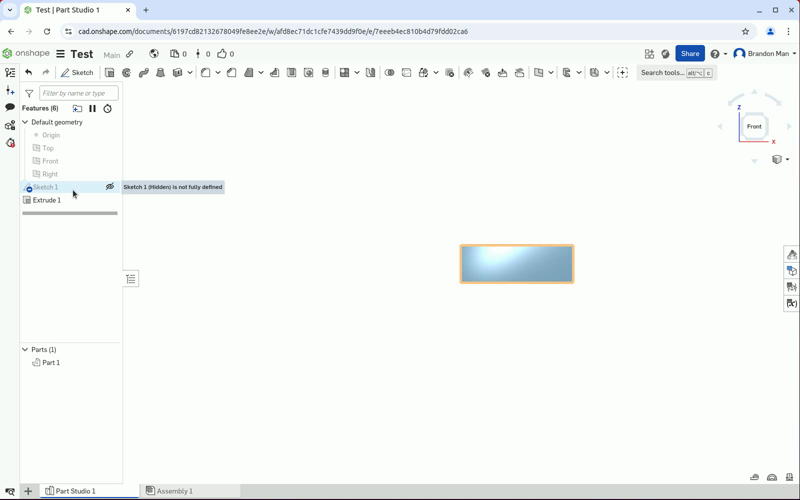
click(73, 189)
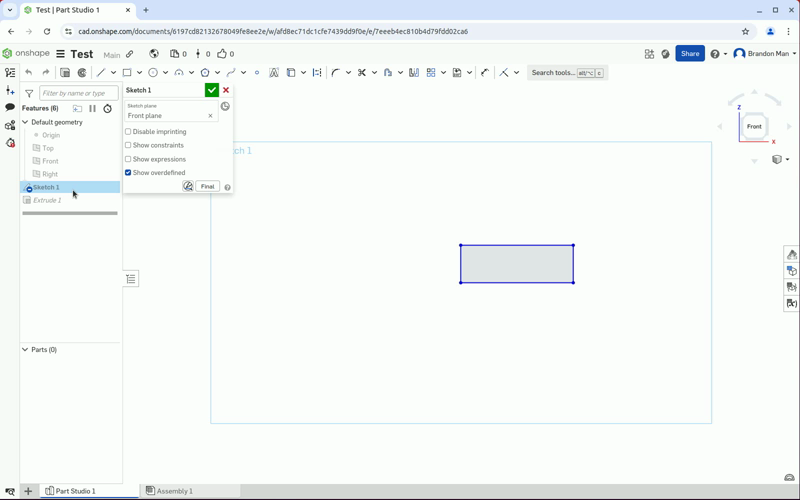
mouse_move(229, 92)
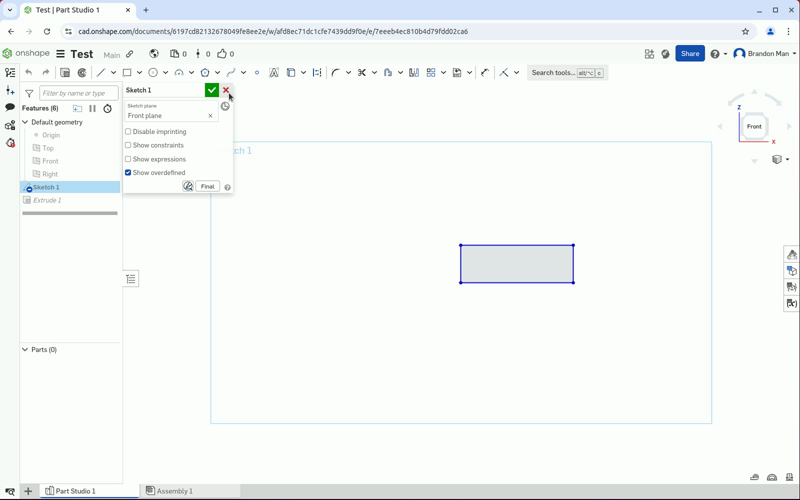
click(229, 92)
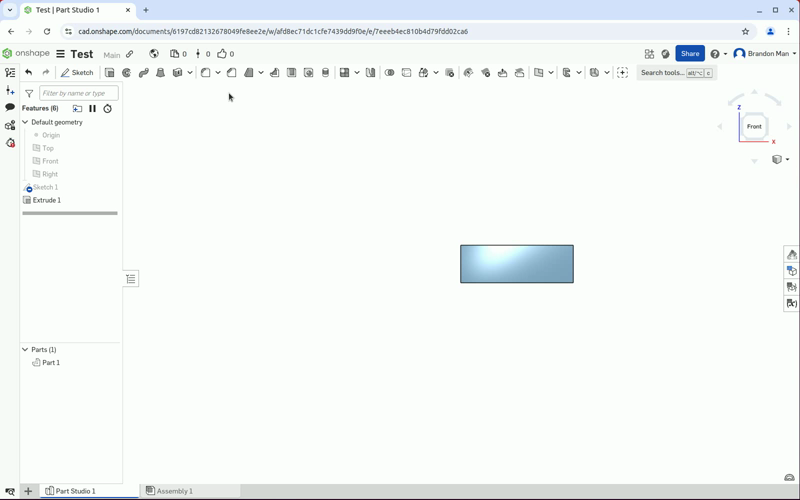
mouse_move(541, 75)
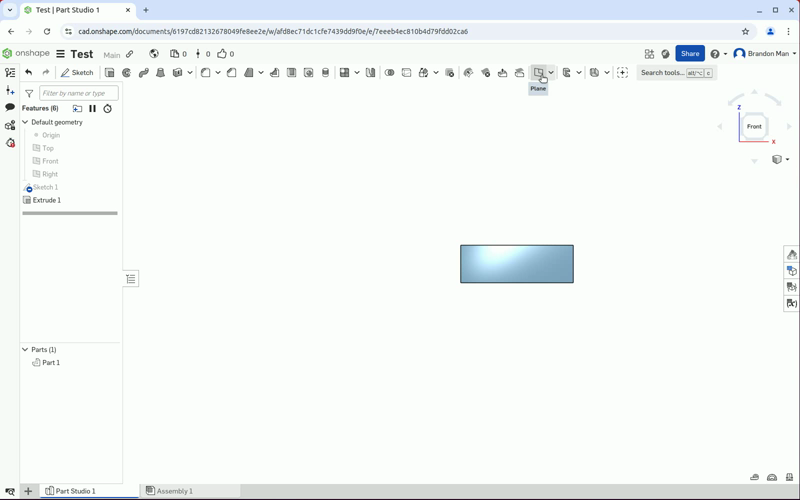
click(541, 75)
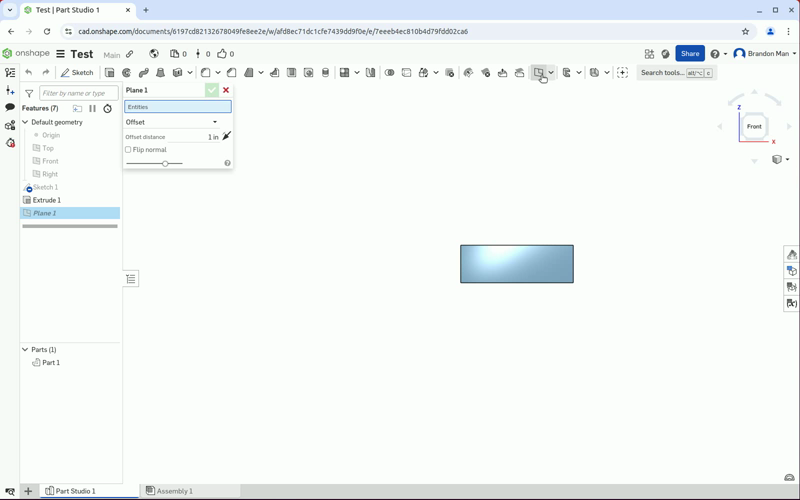
mouse_move(73, 163)
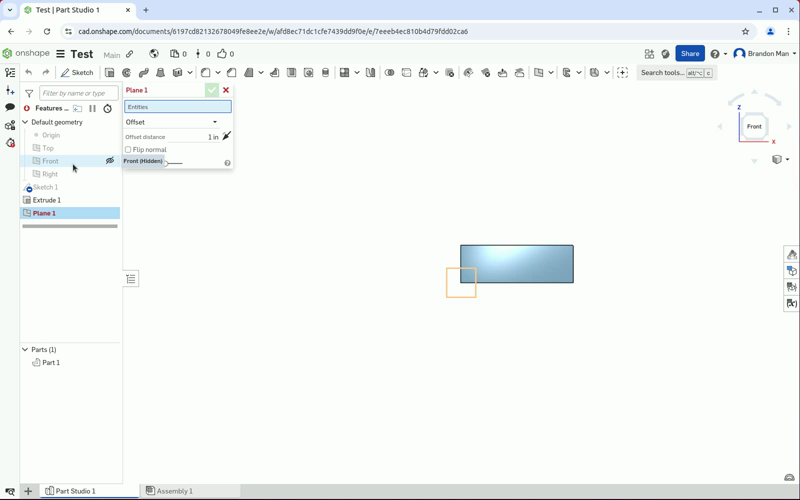
click(73, 163)
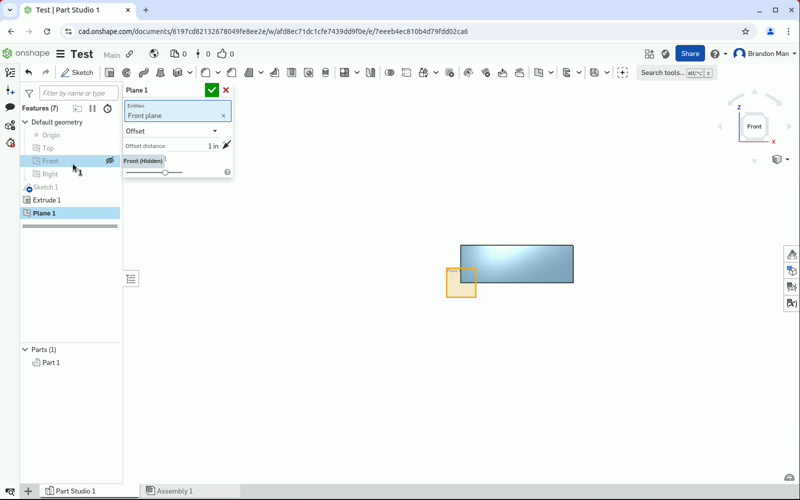
key(tab, 2)
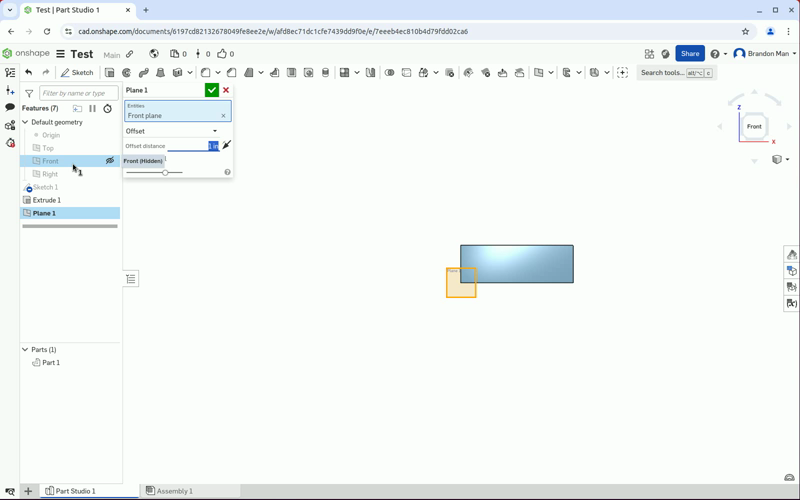
text(11.554)
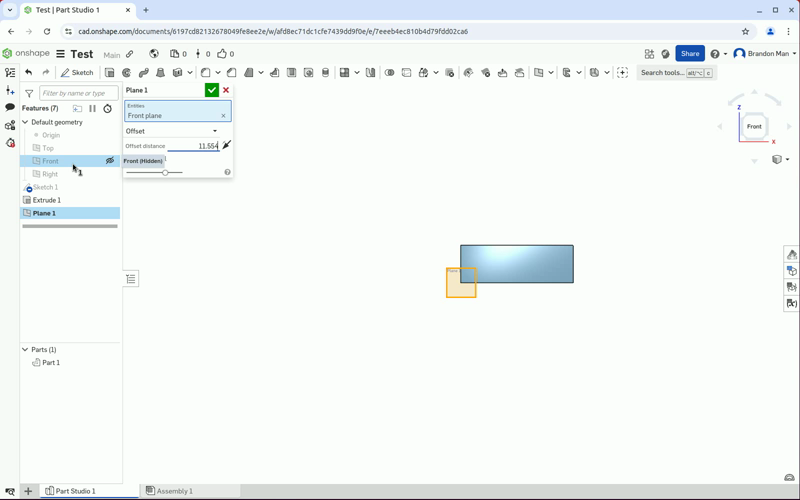
key(enter, 2)
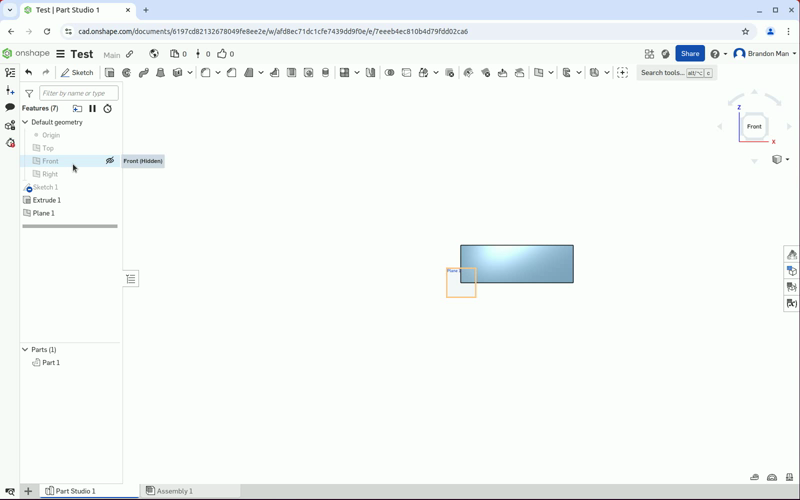
key(shift+s)
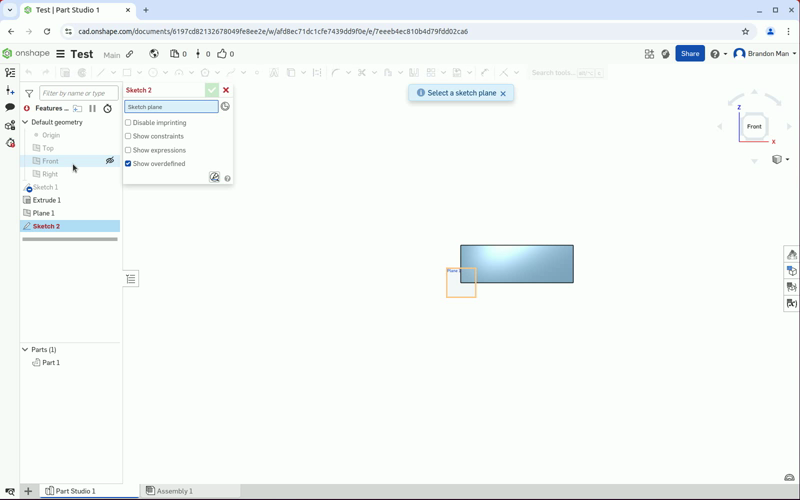
mouse_move(73, 215)
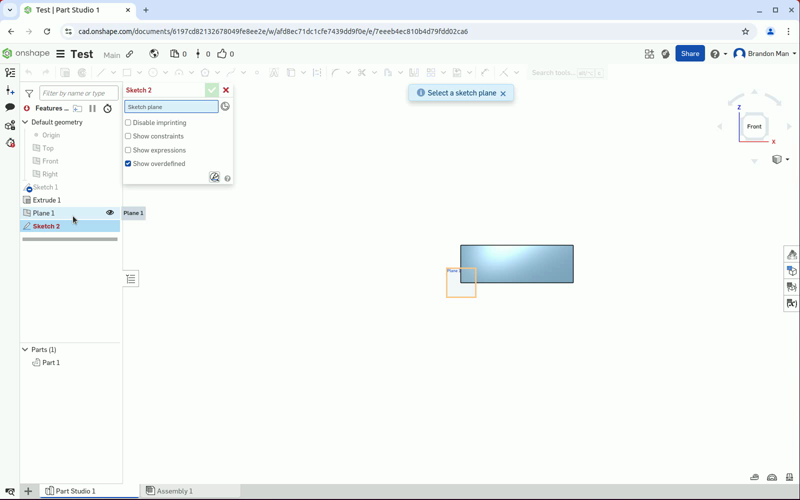
click(73, 215)
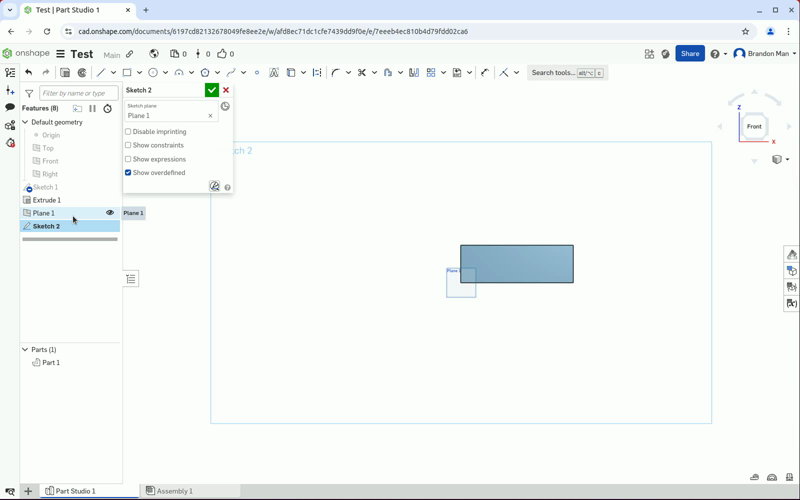
mouse_move(73, 352)
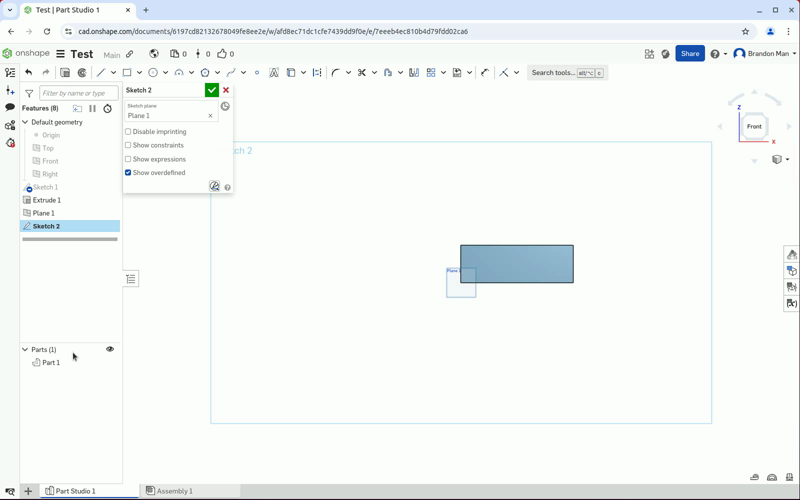
key(y)
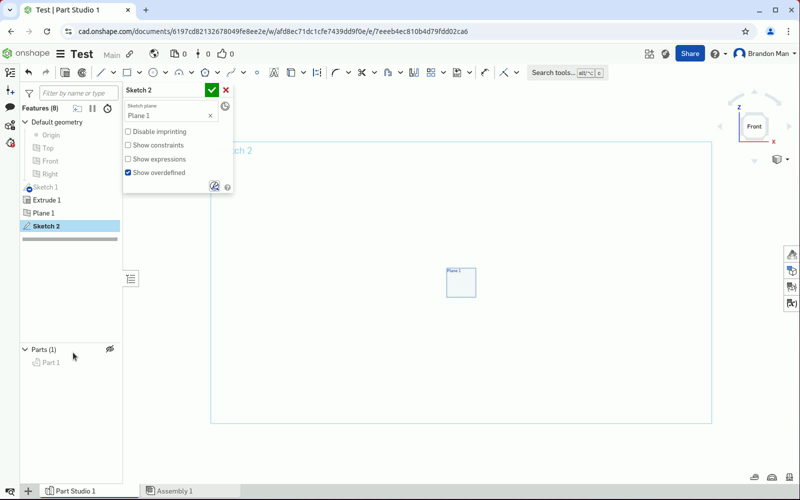
key(l)
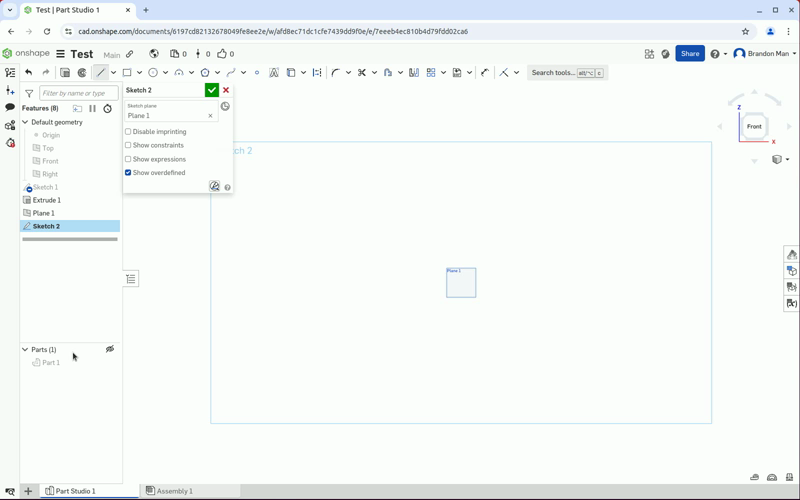
key_down(shift)
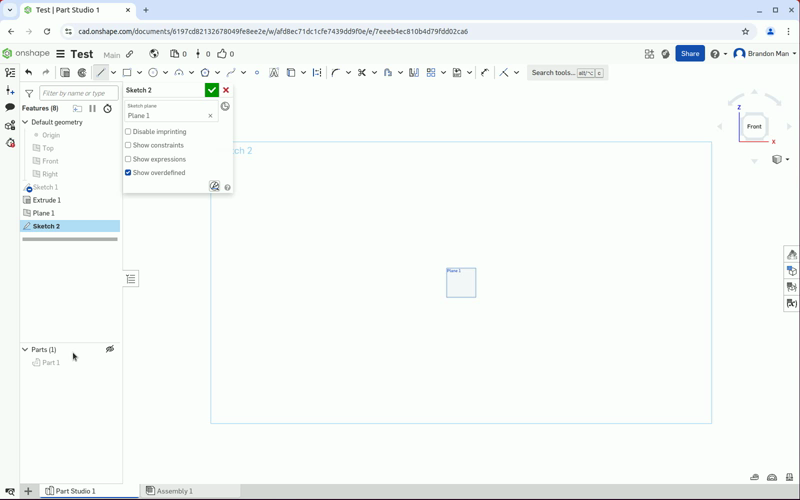
mouse_move(460, 273)
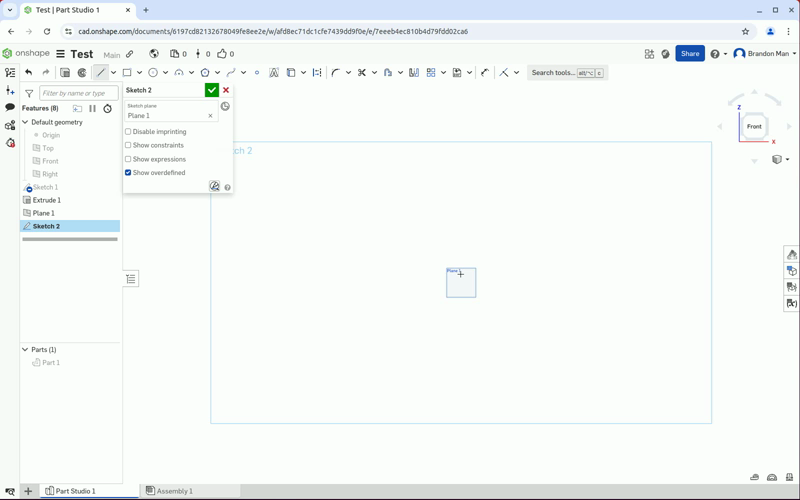
click(460, 273)
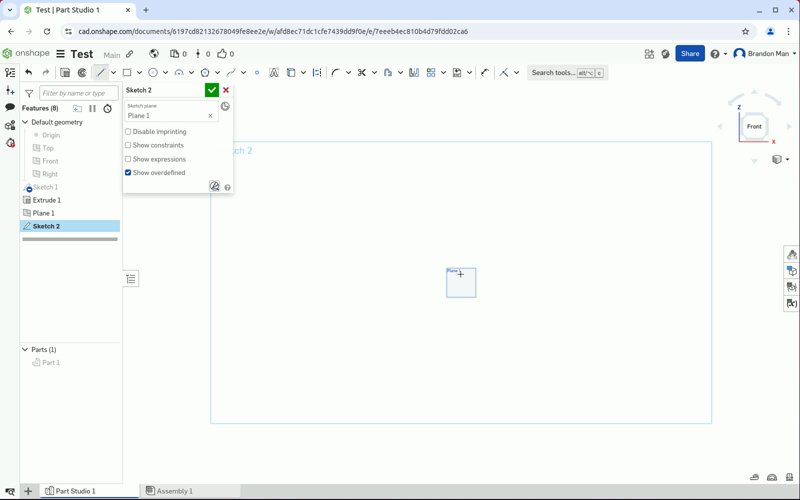
key_up(shift)
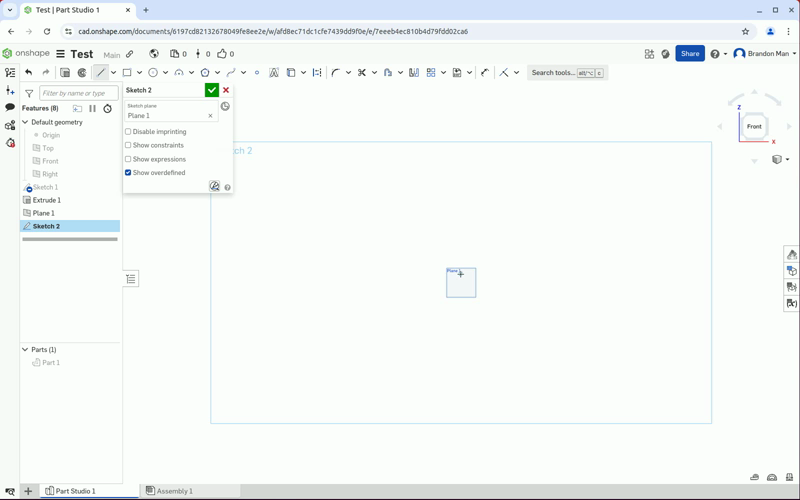
key_down(shift)
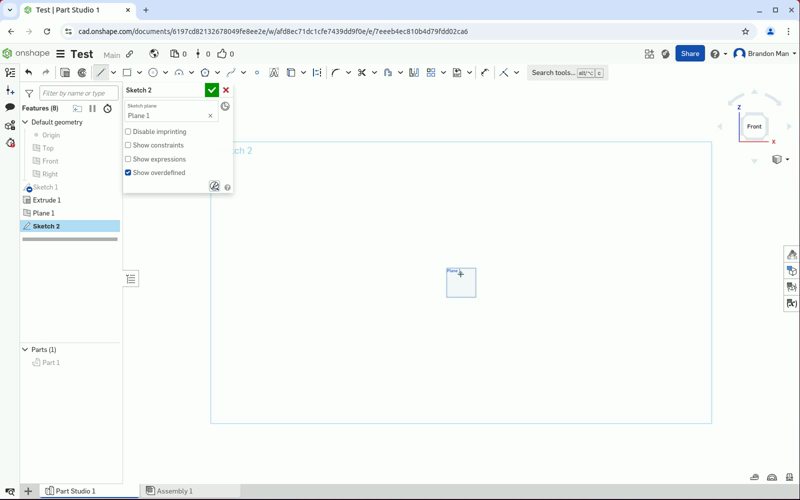
mouse_move(490, 273)
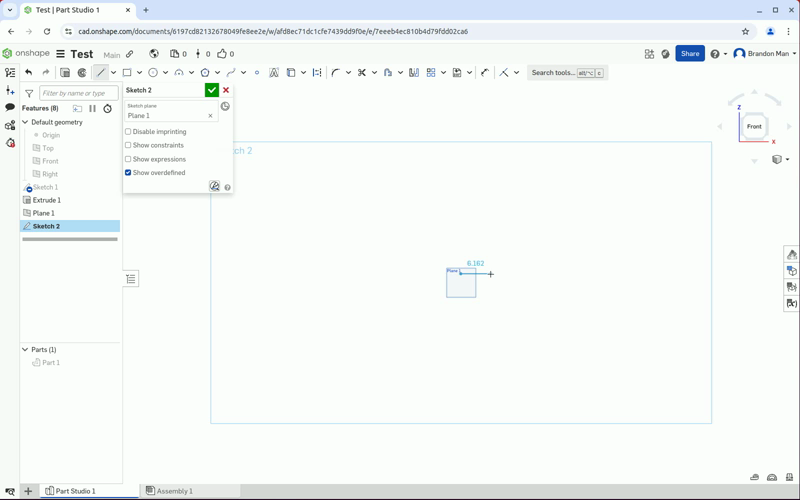
mouse_move(484, 273)
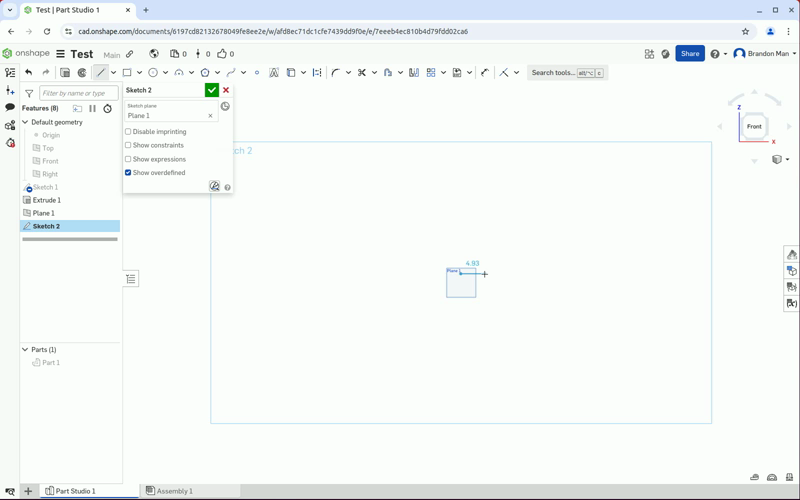
click(484, 273)
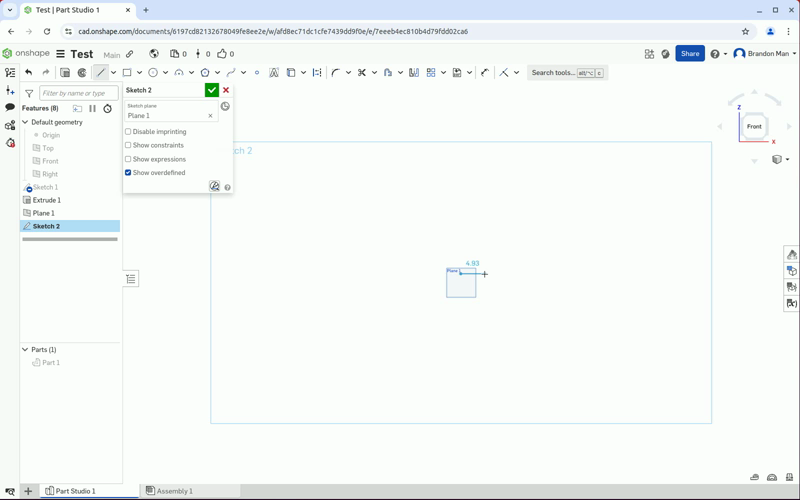
key_up(shift)
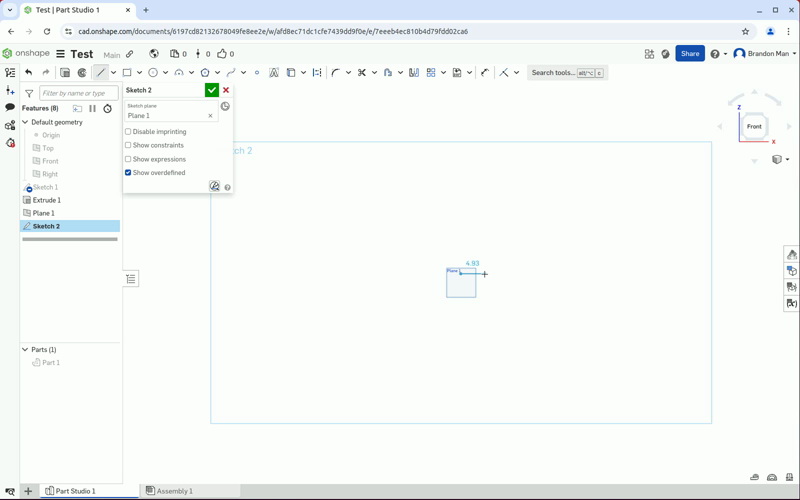
key_down(shift)
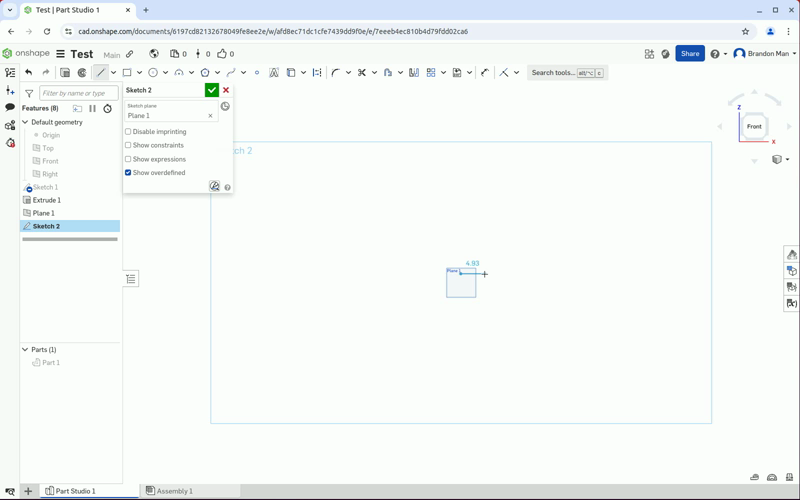
mouse_move(514, 273)
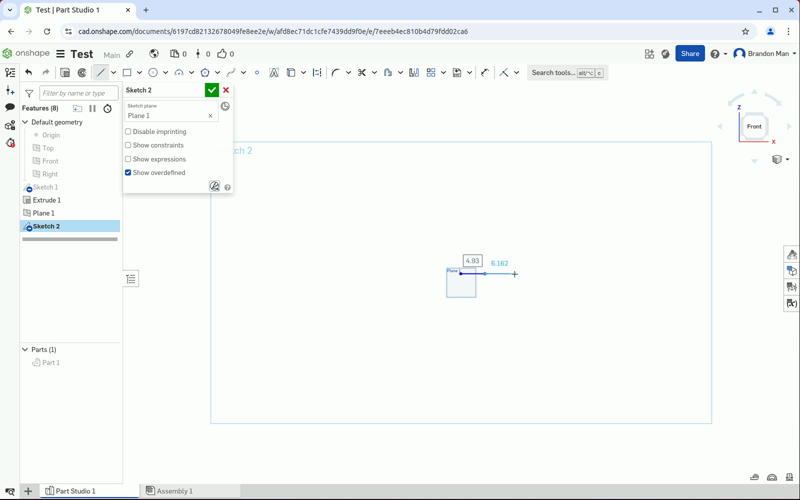
mouse_move(484, 244)
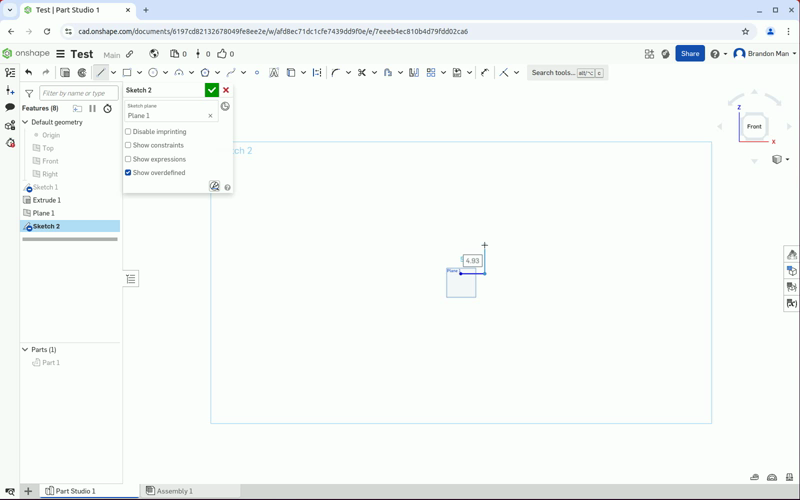
click(484, 244)
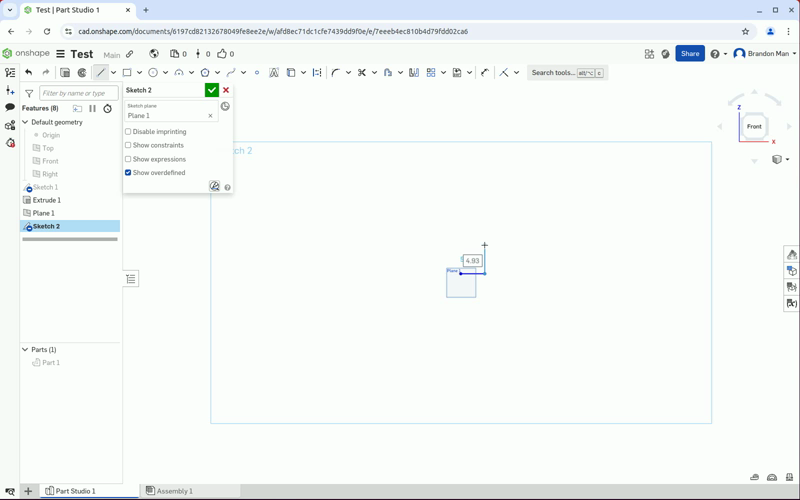
key_up(shift)
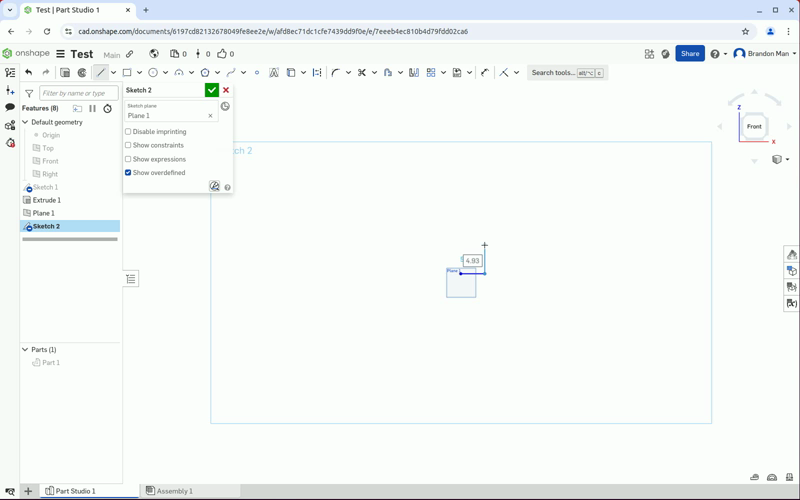
key_down(shift)
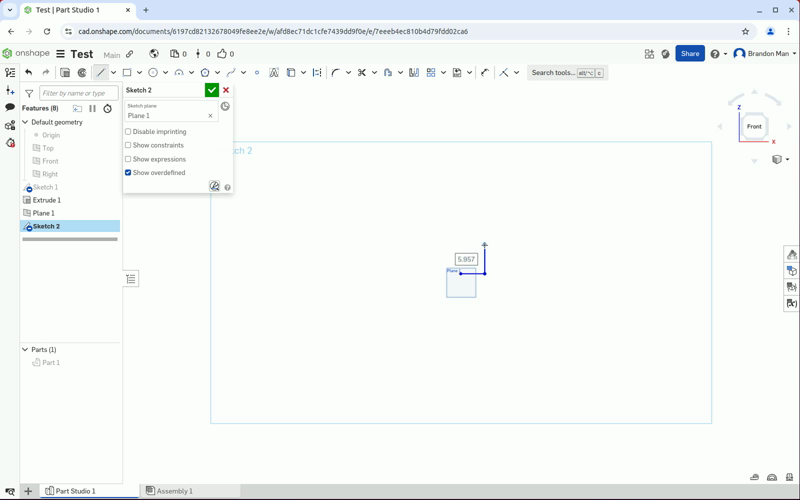
mouse_move(514, 244)
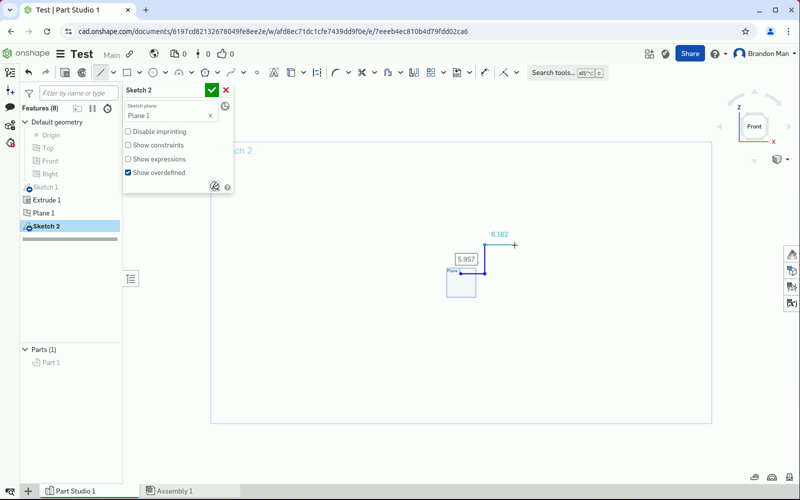
mouse_move(460, 244)
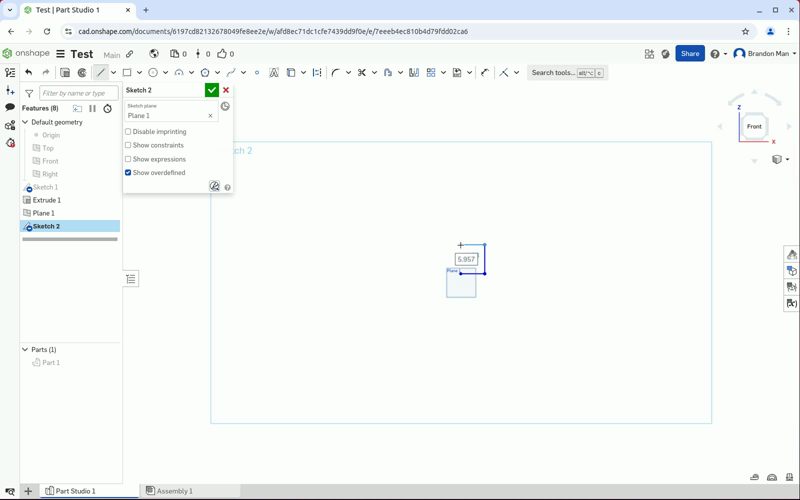
click(460, 244)
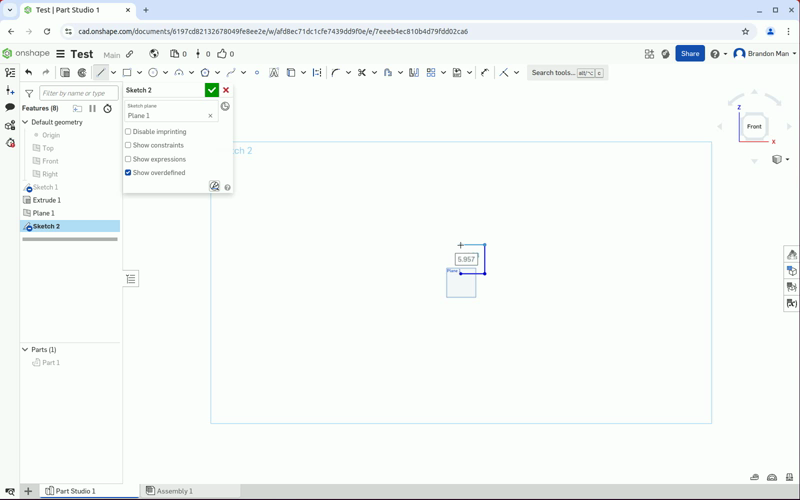
key_up(shift)
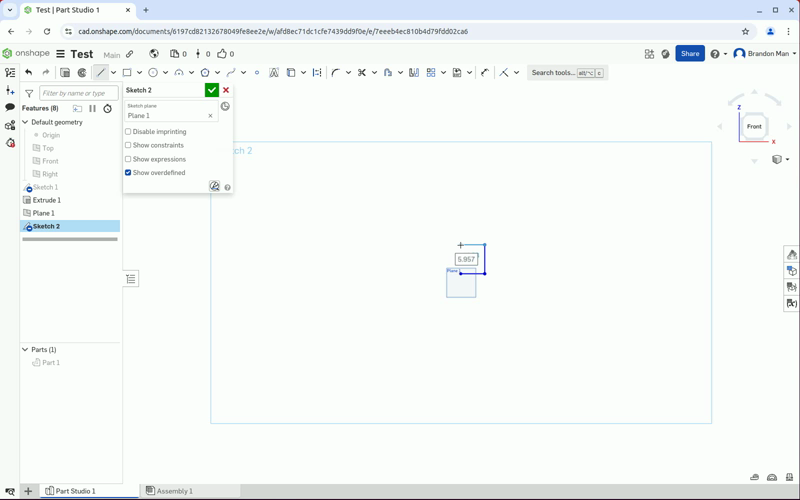
mouse_move(490, 244)
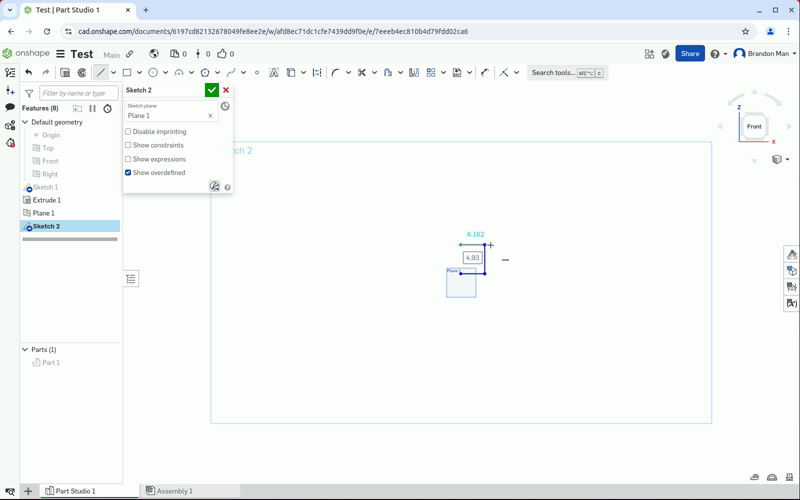
key_down(shift)
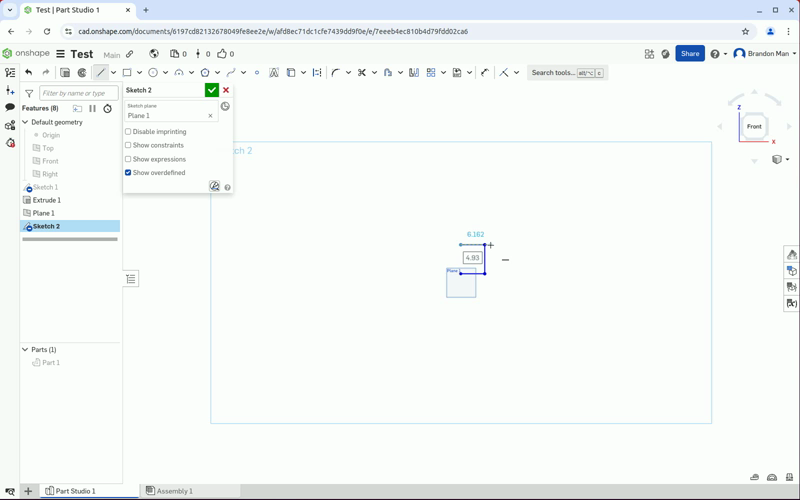
mouse_move(460, 273)
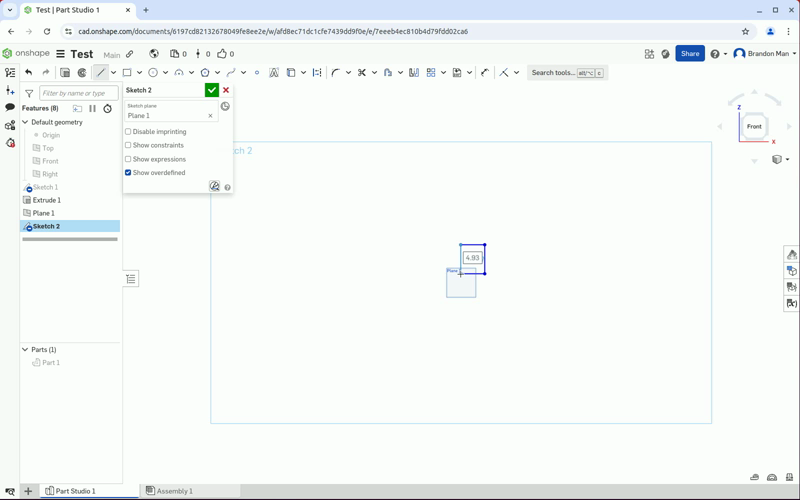
key_up(shift)
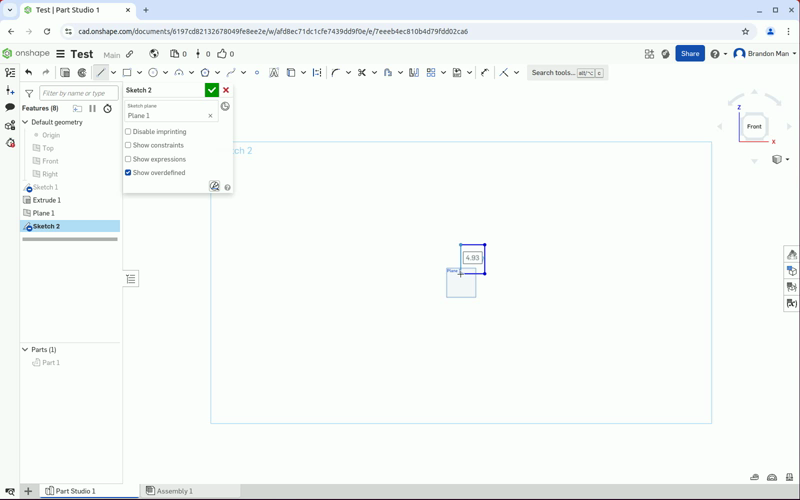
click(460, 273)
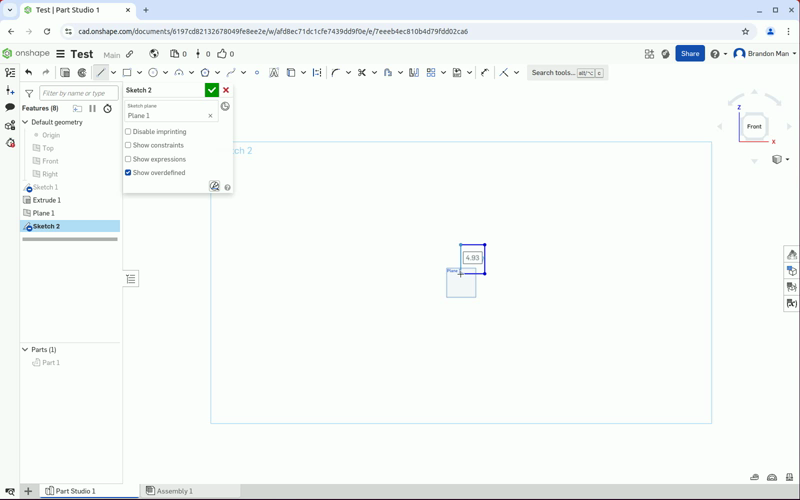
key(esc)
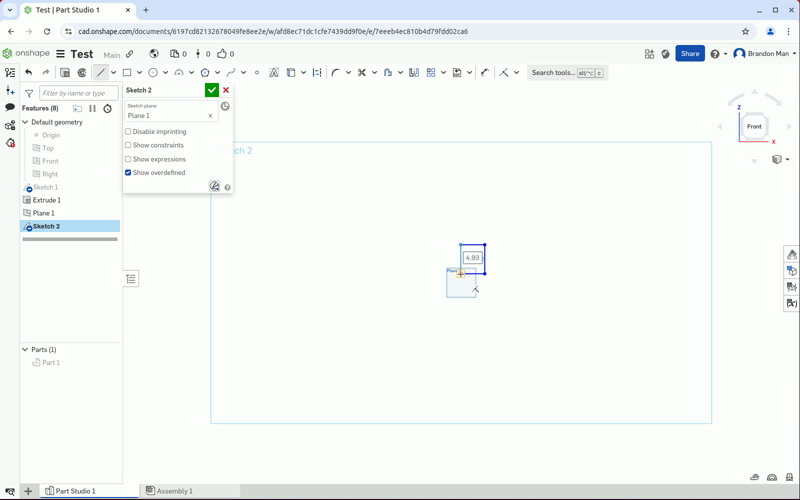
mouse_move(477, 254)
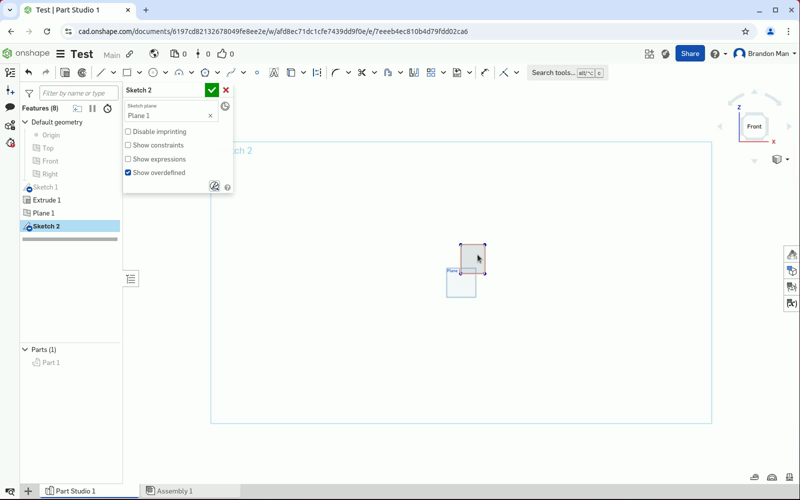
scroll(6)
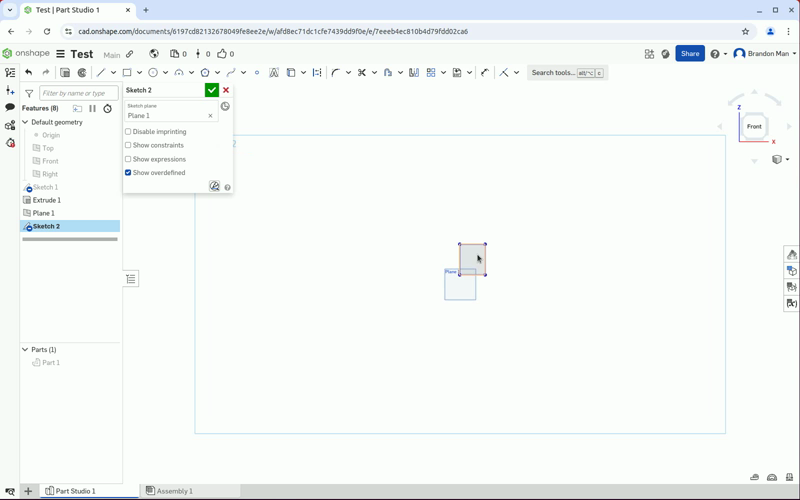
scroll(6)
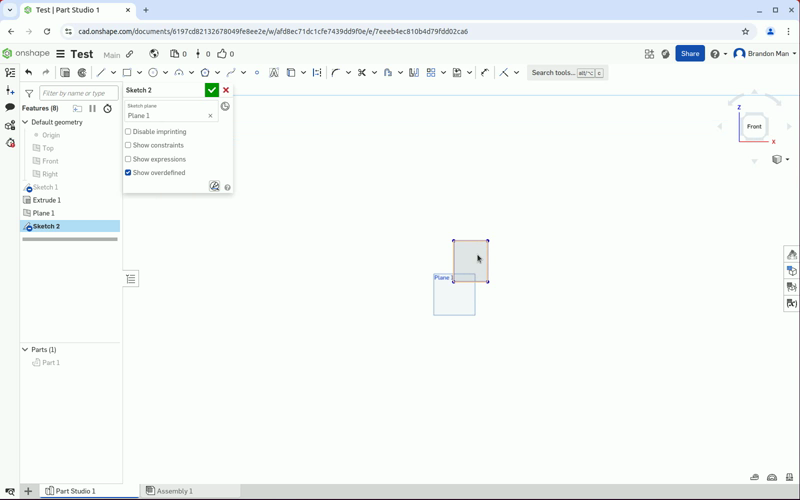
scroll(6)
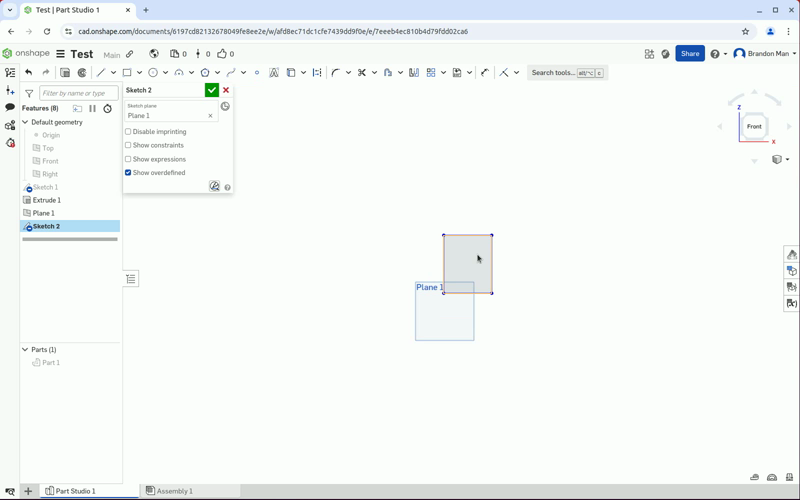
scroll(6)
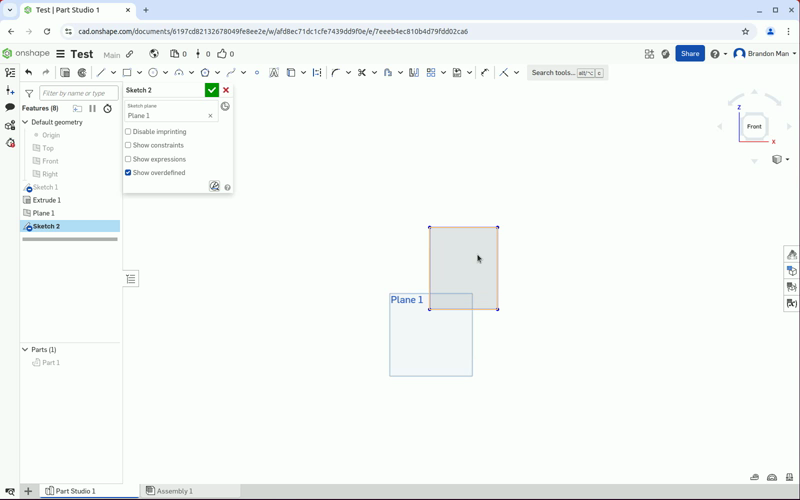
scroll(6)
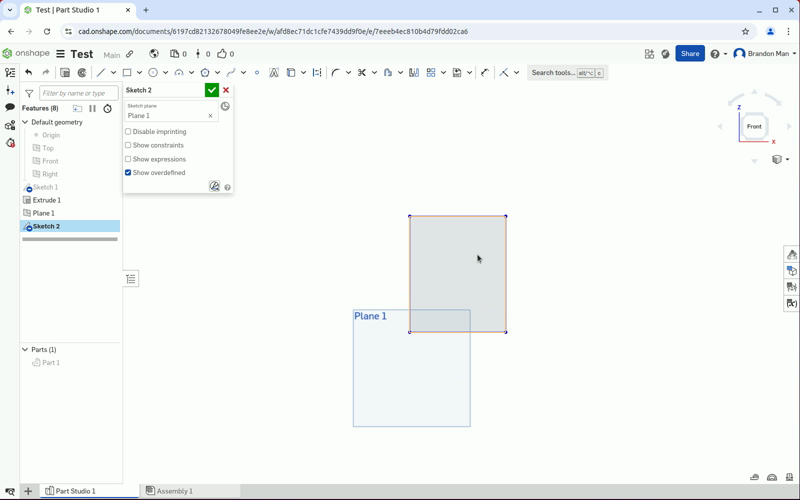
scroll(6)
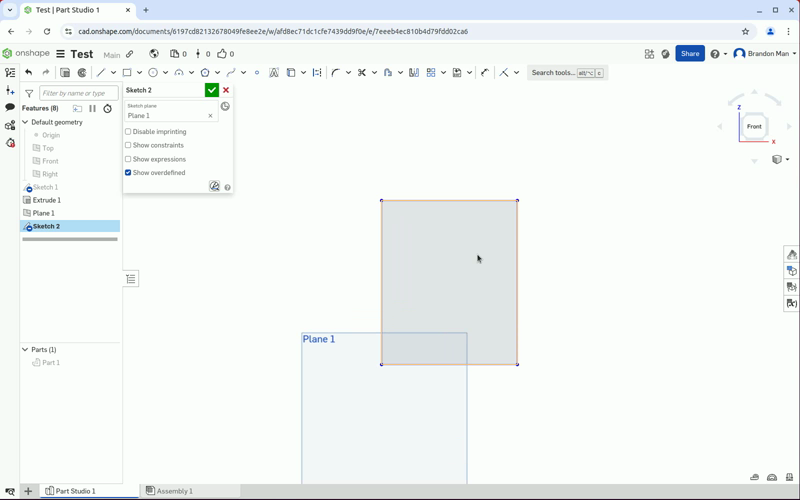
scroll(6)
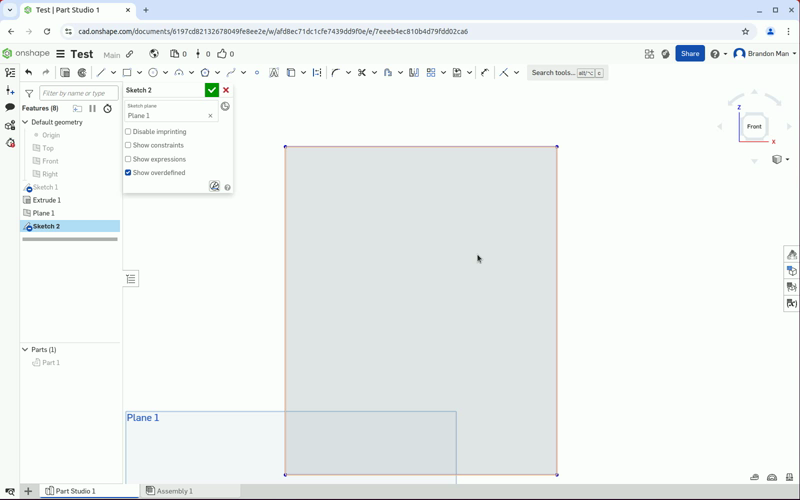
click(477, 254)
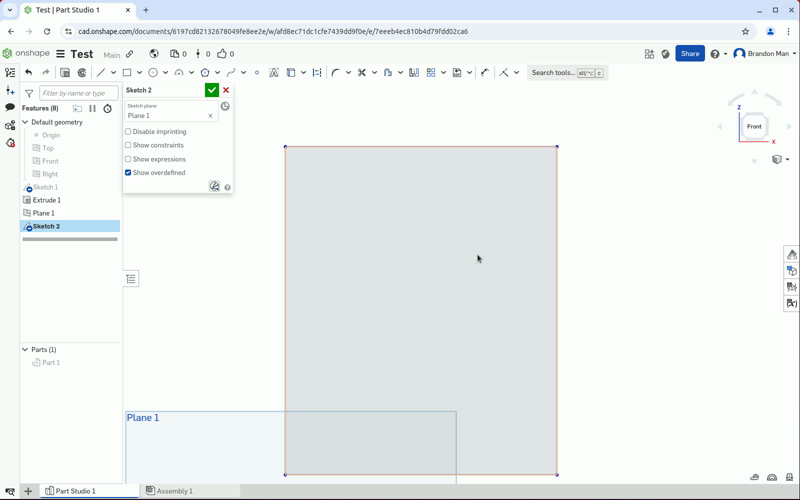
scroll(-6)
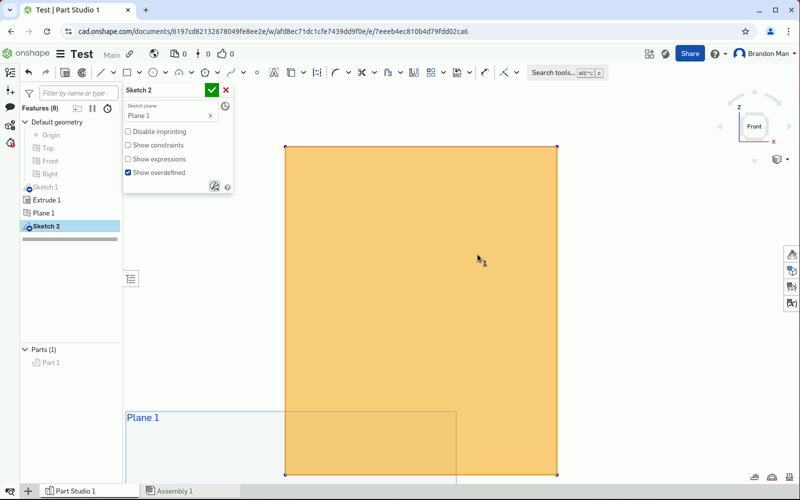
scroll(-6)
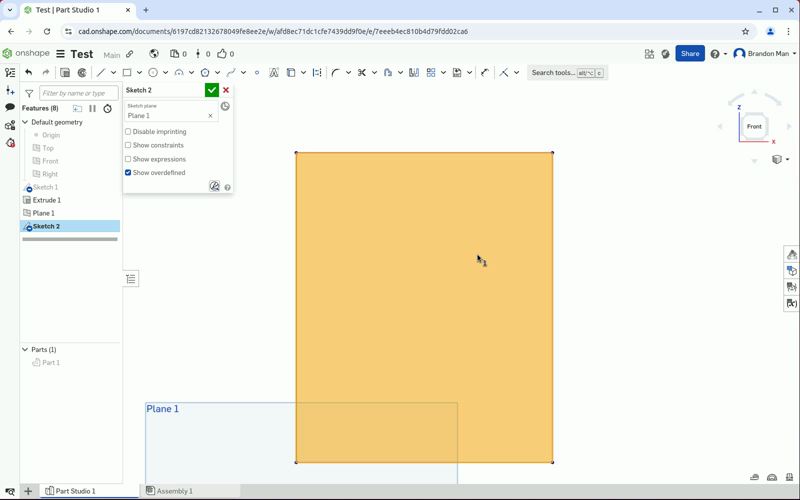
scroll(-6)
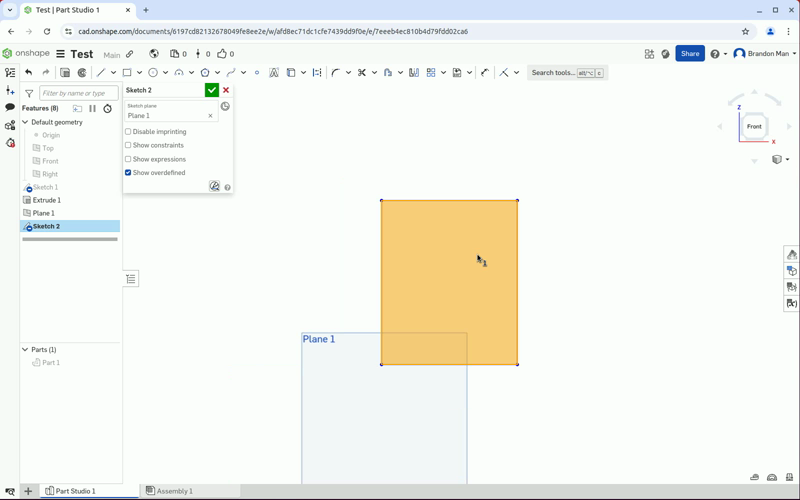
scroll(-6)
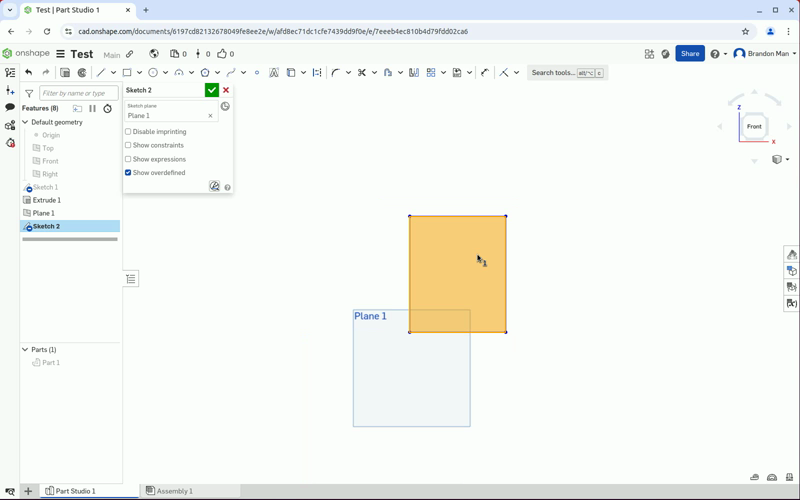
scroll(-6)
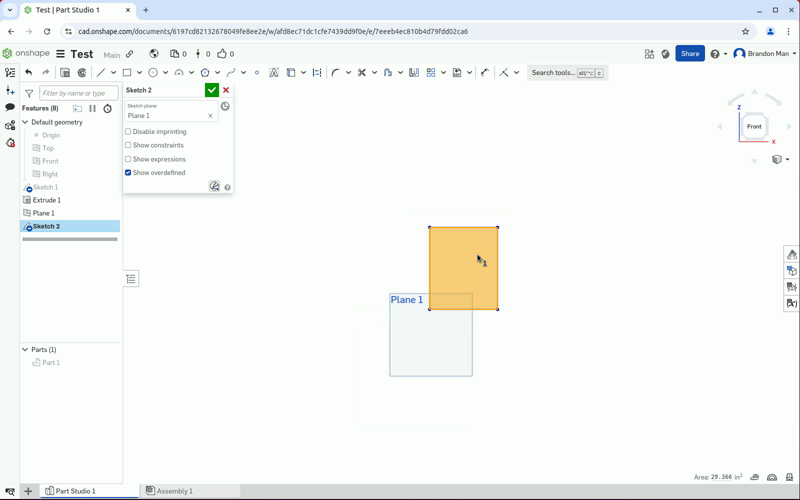
scroll(-6)
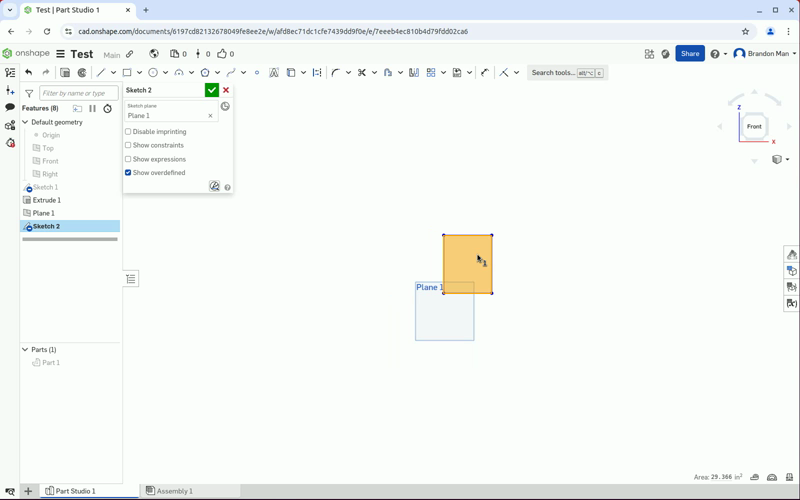
scroll(-6)
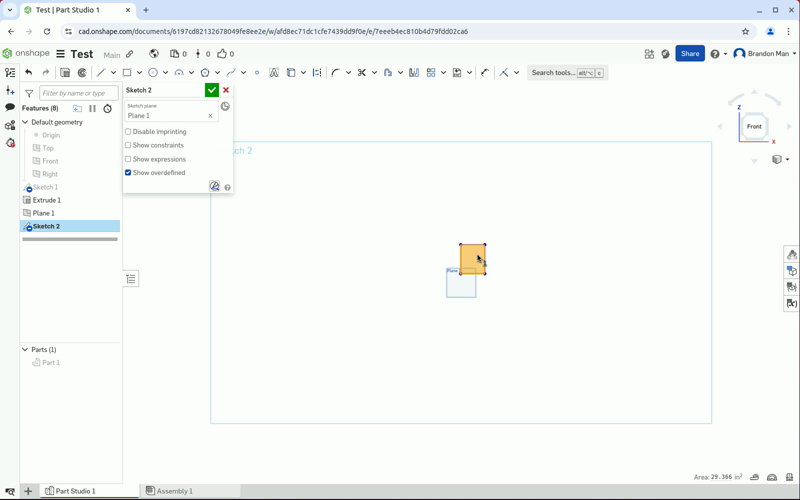
mouse_move(73, 352)
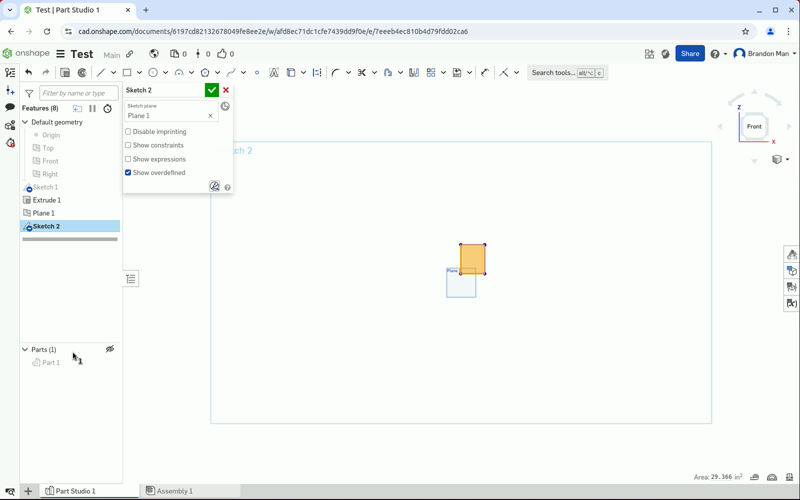
key(shift+y)
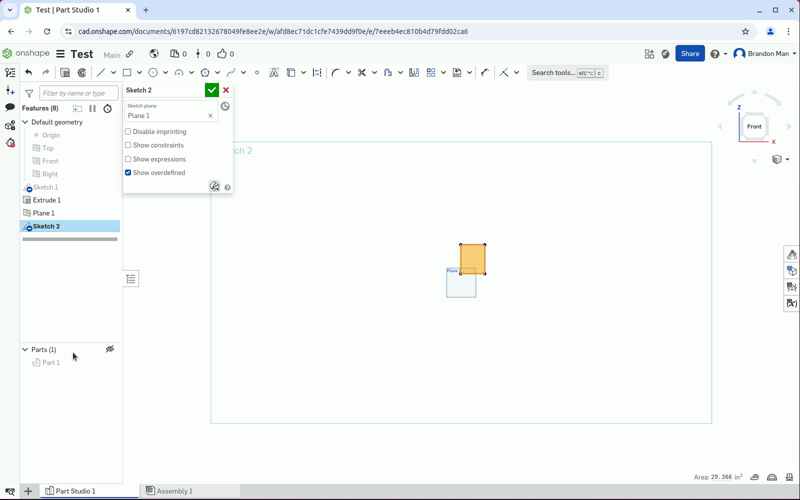
key(shift+e)
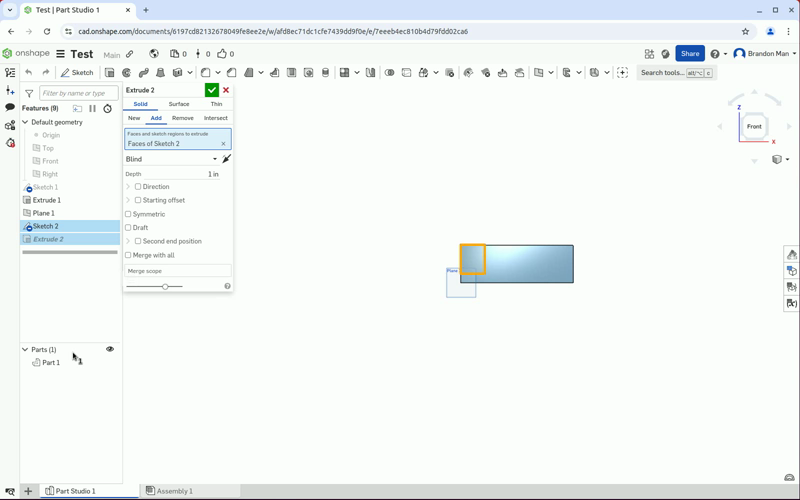
mouse_move(143, 106)
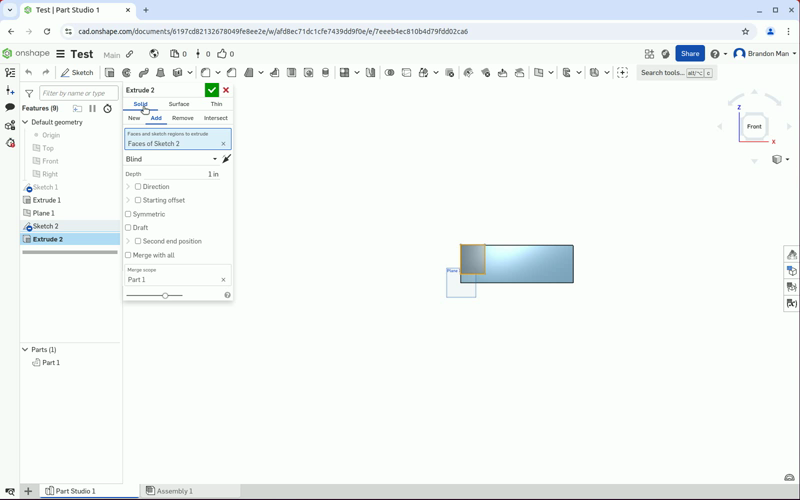
click(143, 106)
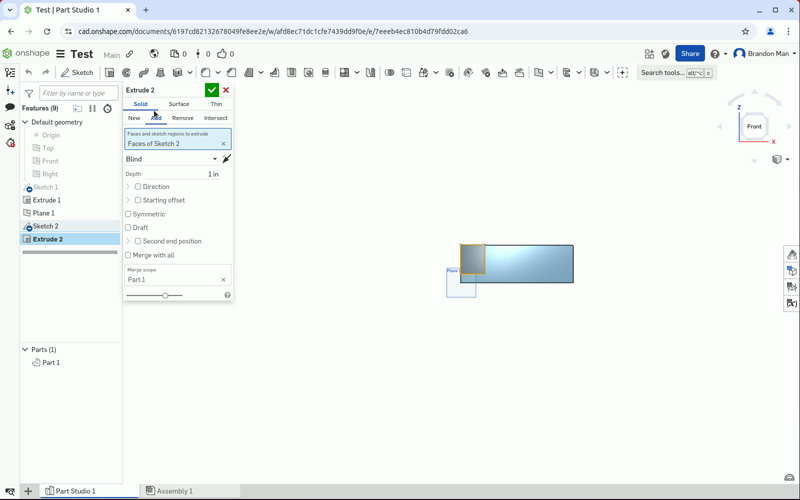
mouse_move(186, 120)
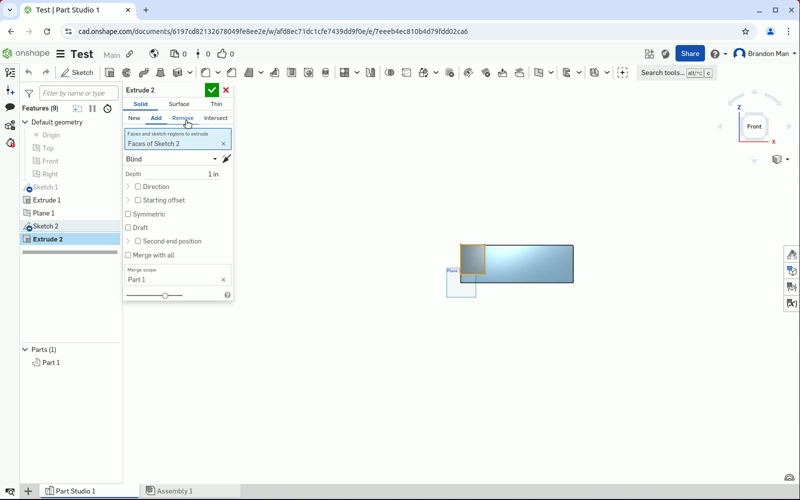
click(186, 120)
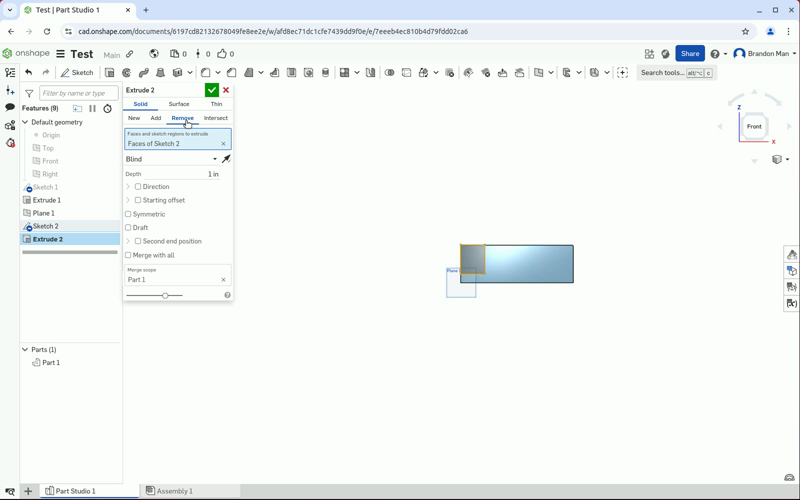
key(tab, 4)
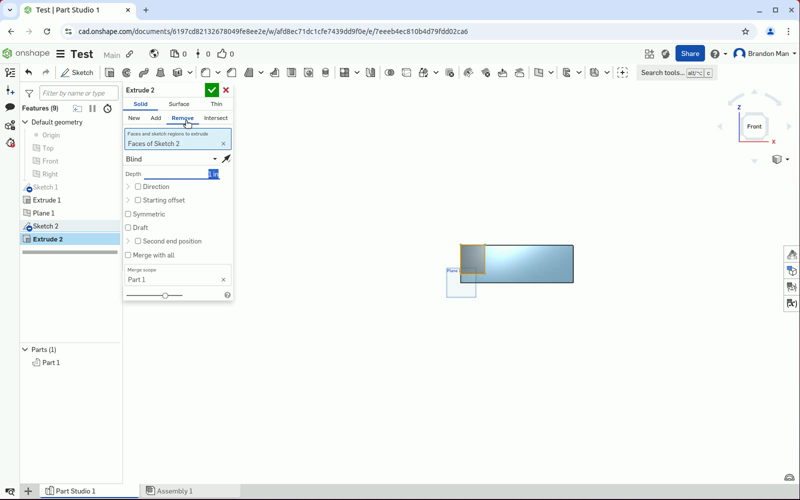
text(11.554)
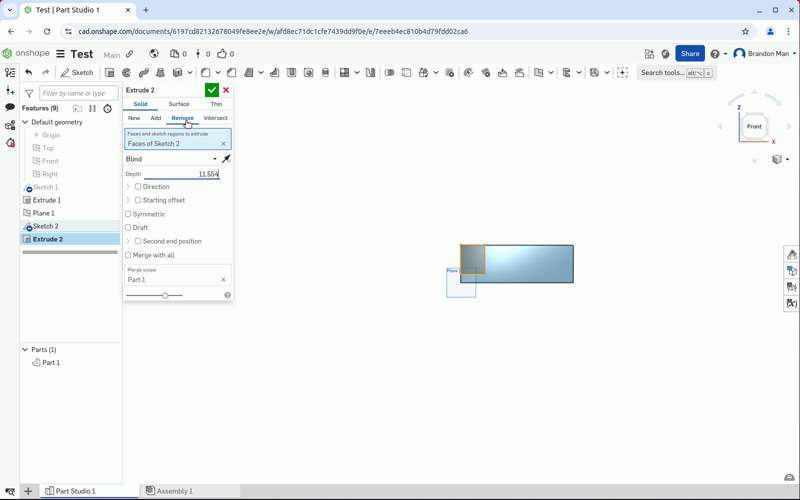
key(tab, 6)
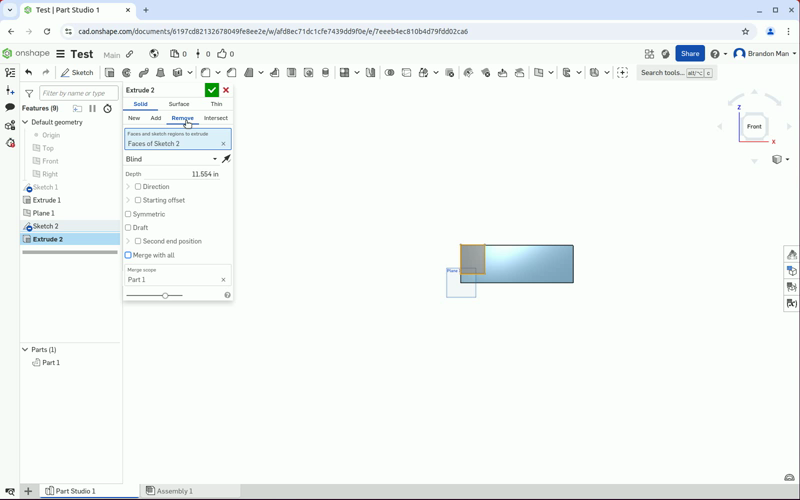
key(space)
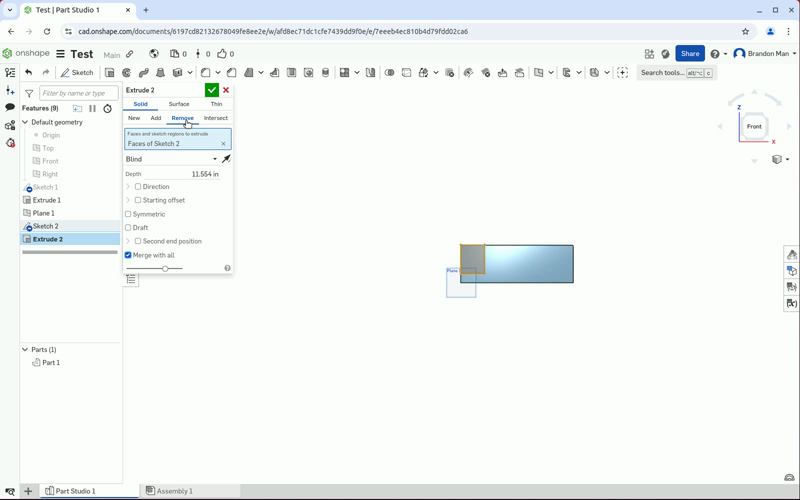
key(enter)
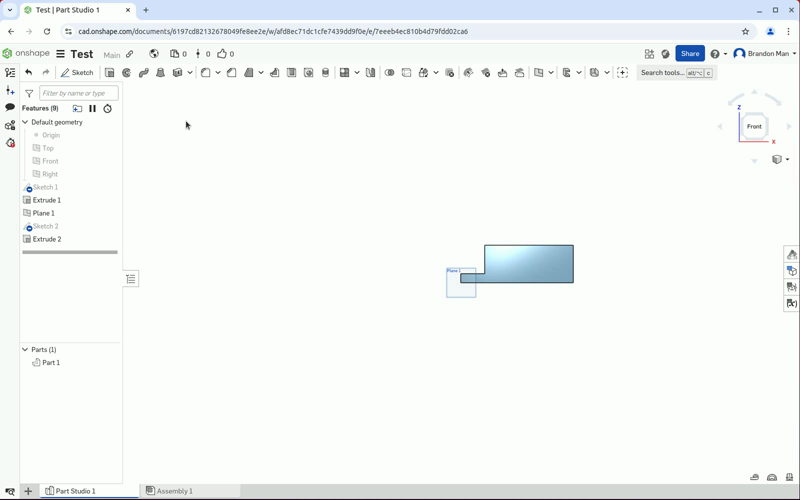
key(shift+h)
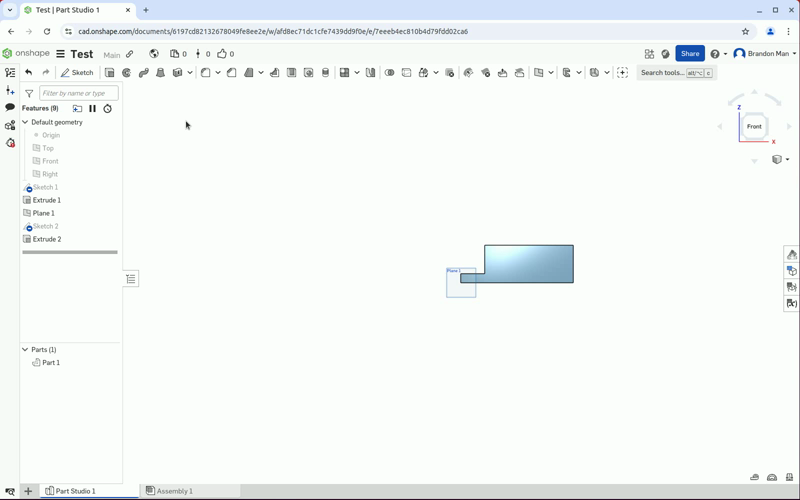
key(shift+h)
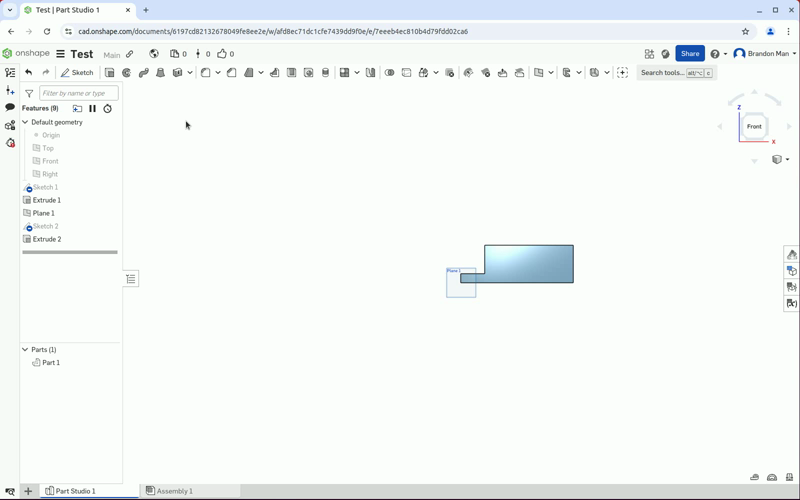
mouse_move(73, 189)
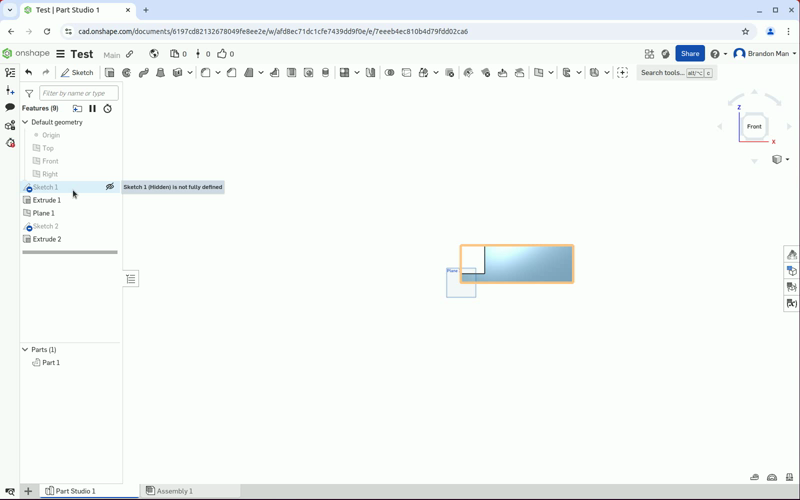
click(73, 189)
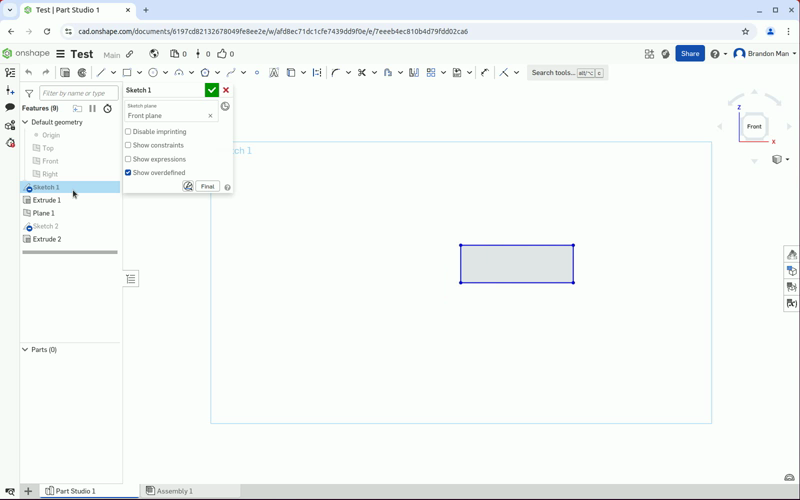
mouse_move(229, 92)
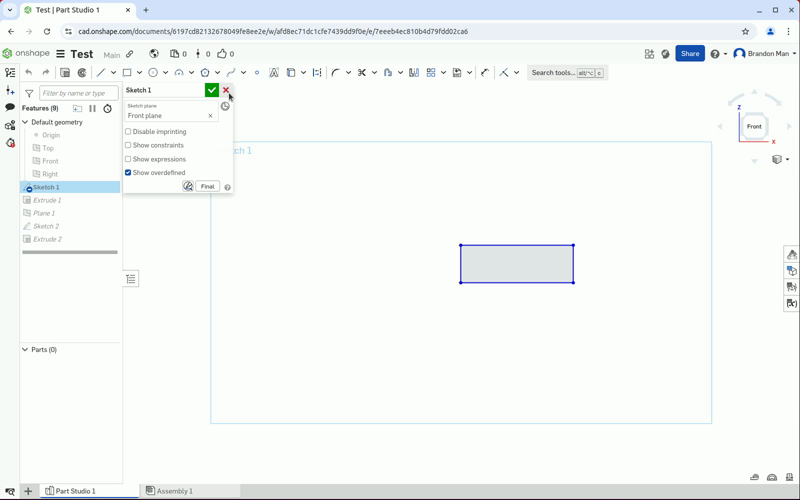
click(229, 92)
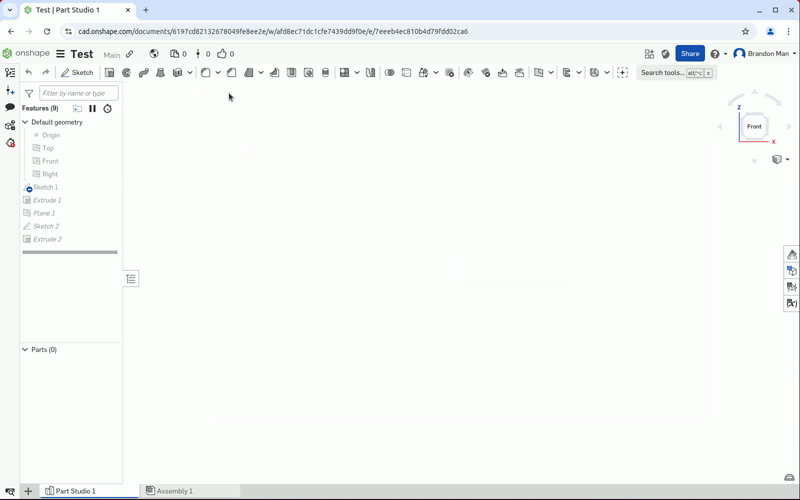
key(shift+s)
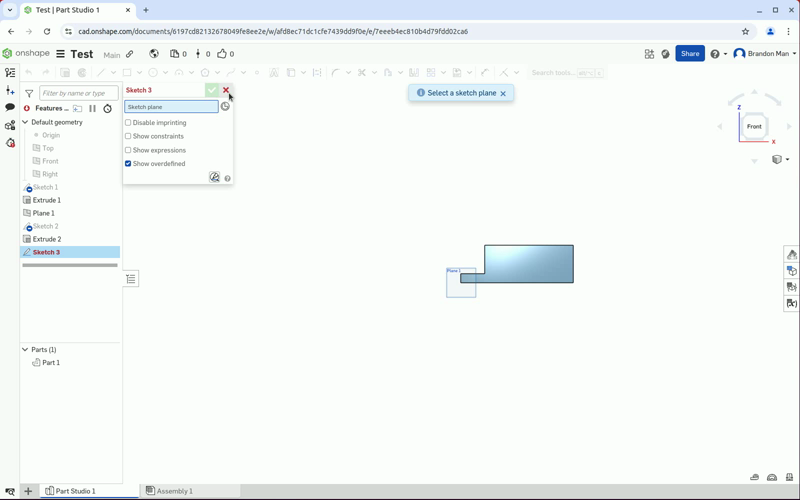
mouse_move(73, 215)
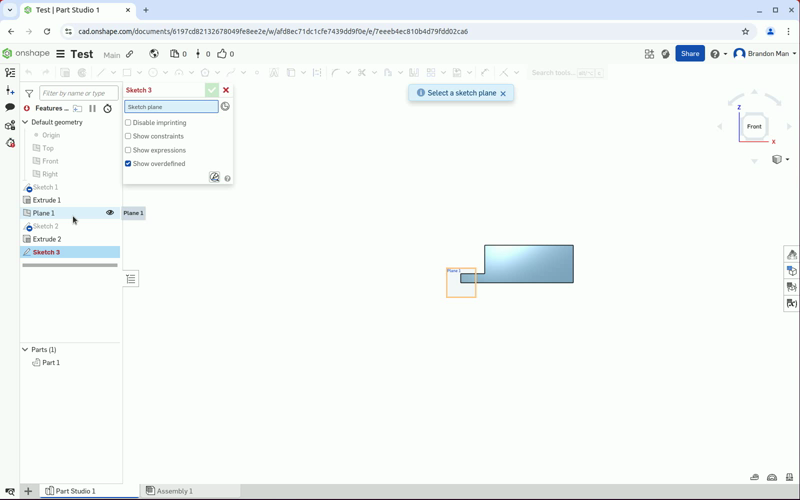
click(73, 215)
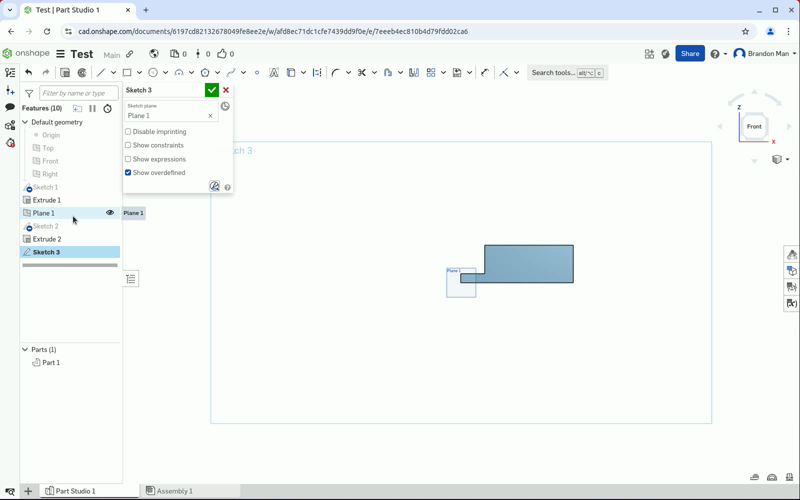
mouse_move(73, 352)
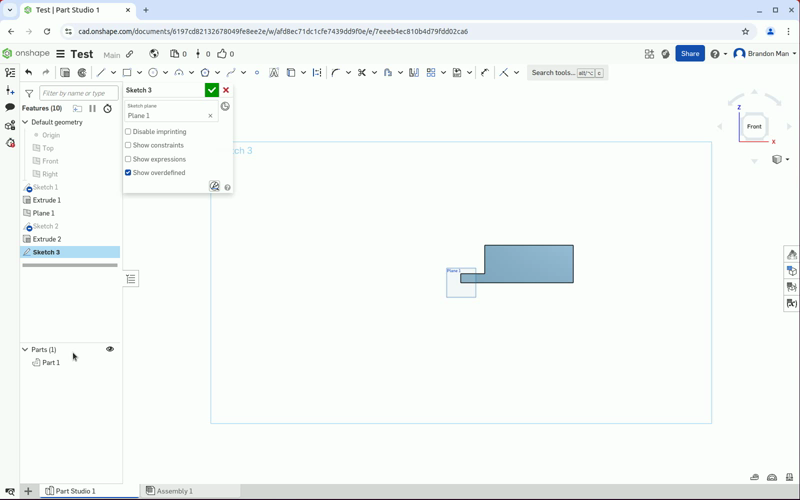
key(y)
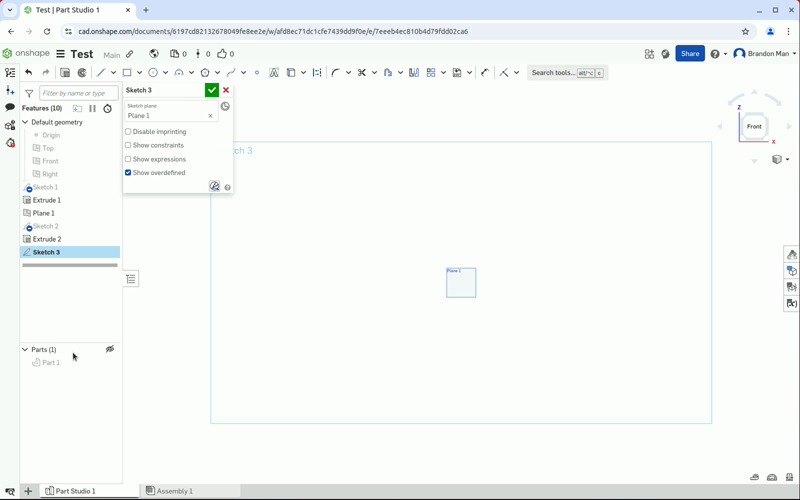
key(l)
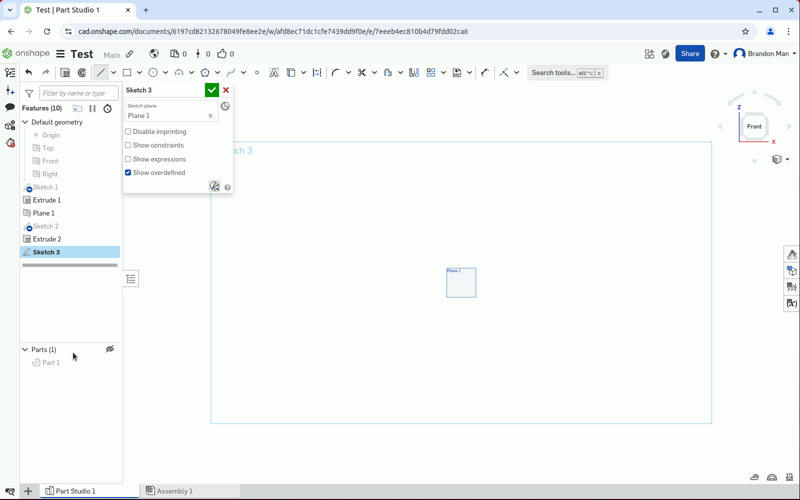
key_down(shift)
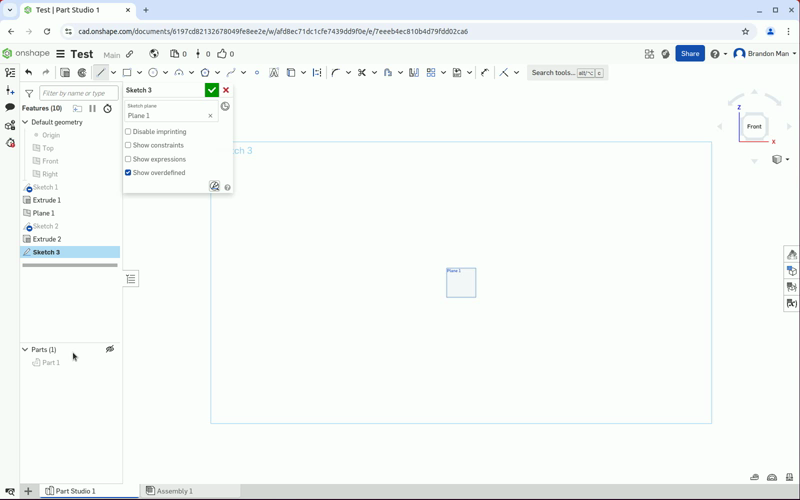
mouse_move(493, 245)
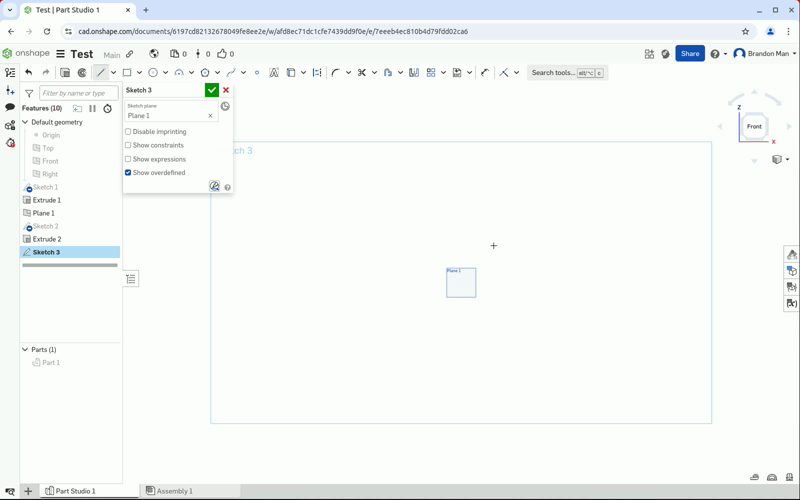
click(493, 245)
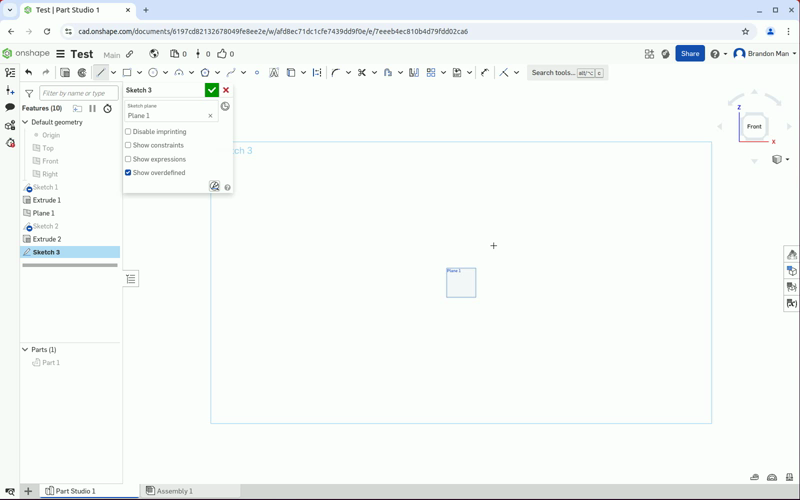
key_up(shift)
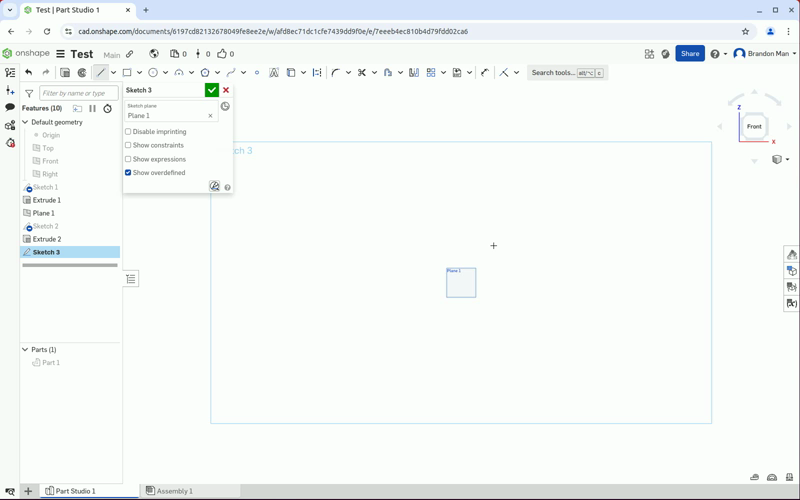
key_down(shift)
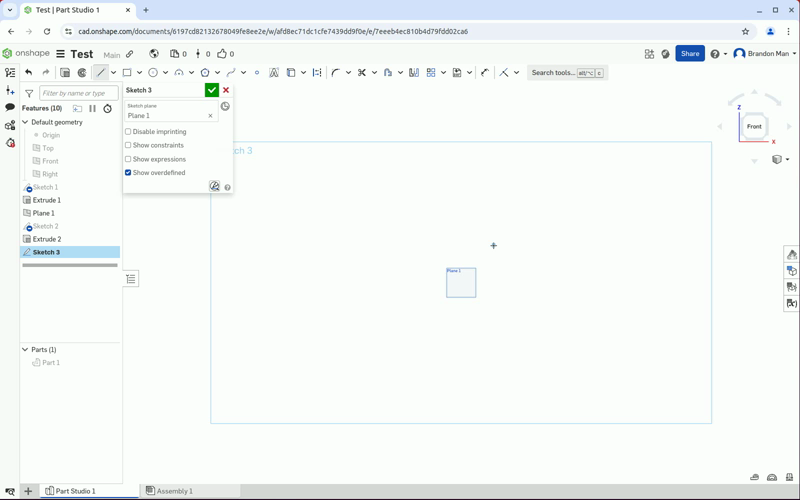
mouse_move(523, 245)
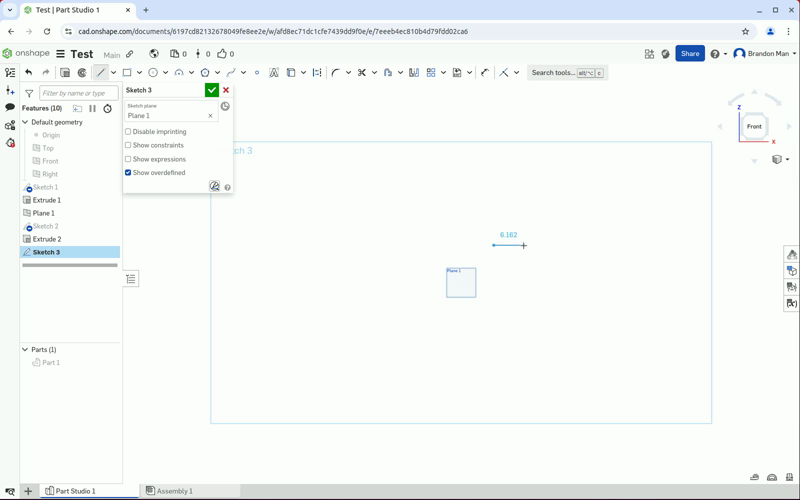
mouse_move(512, 264)
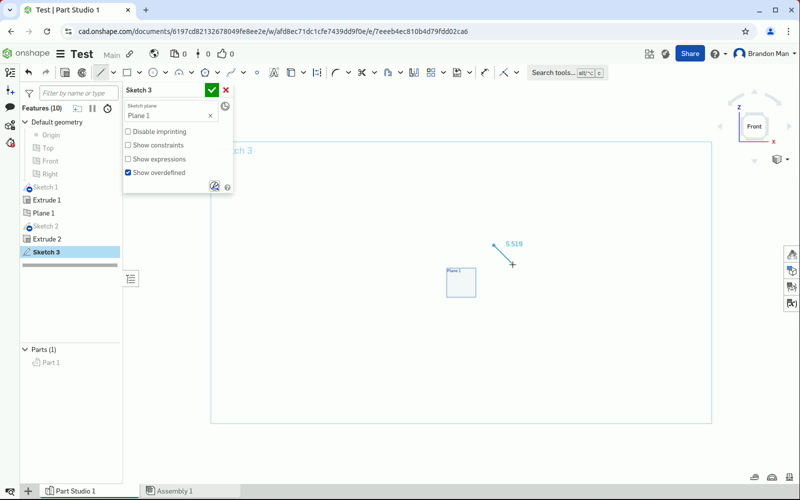
click(512, 264)
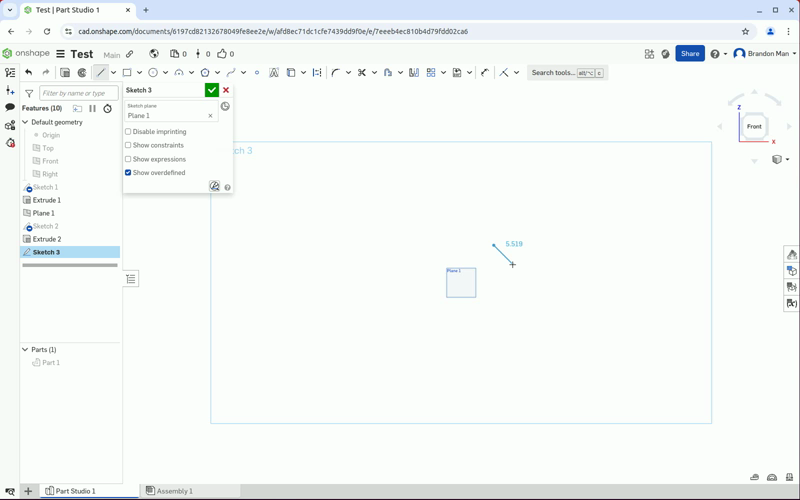
key_up(shift)
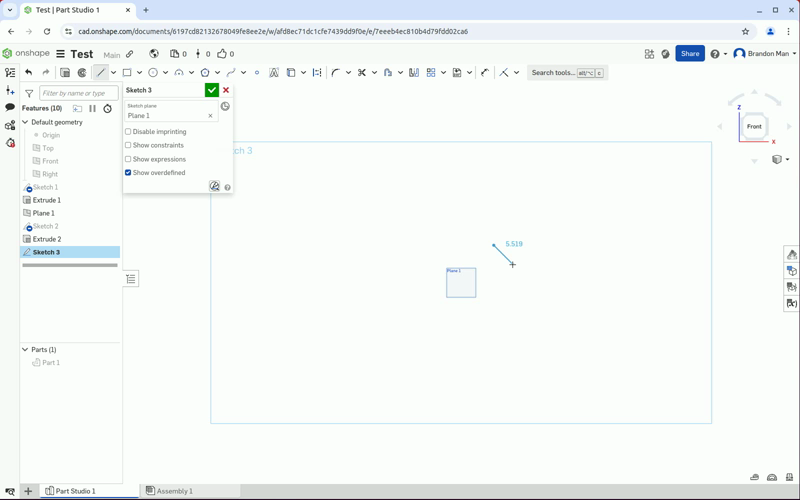
key_down(shift)
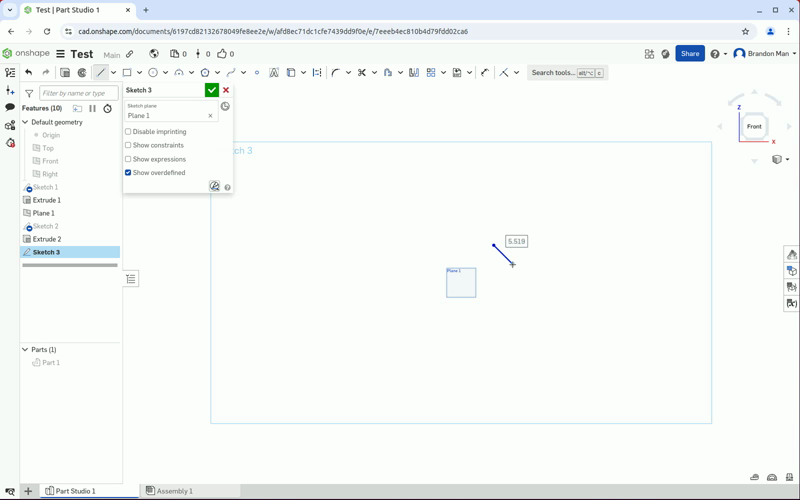
mouse_move(542, 264)
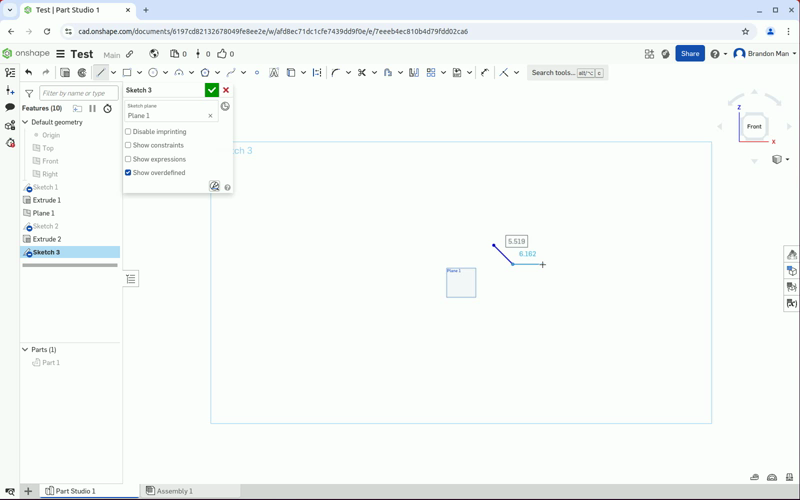
mouse_move(512, 273)
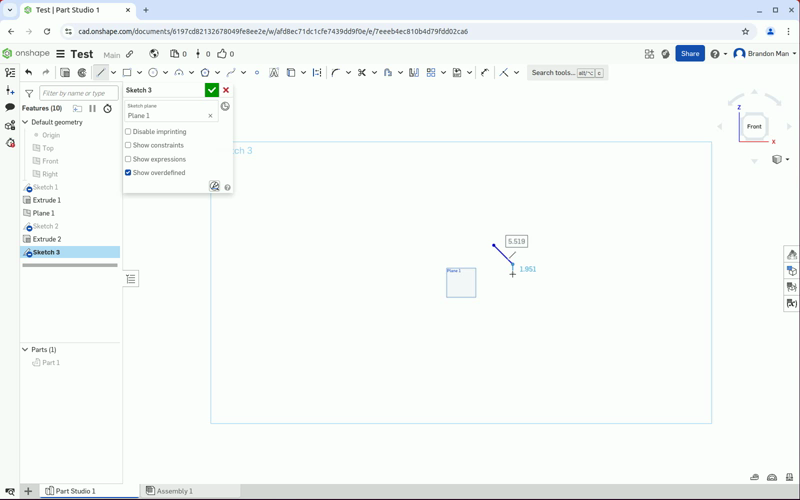
click(512, 273)
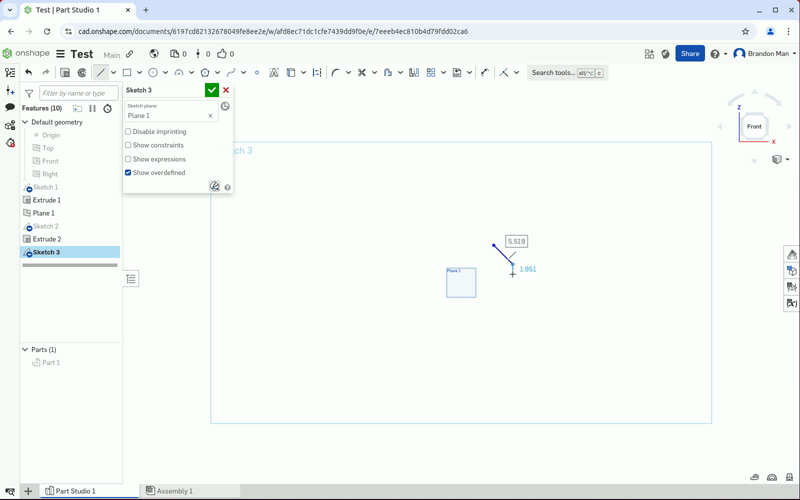
key_up(shift)
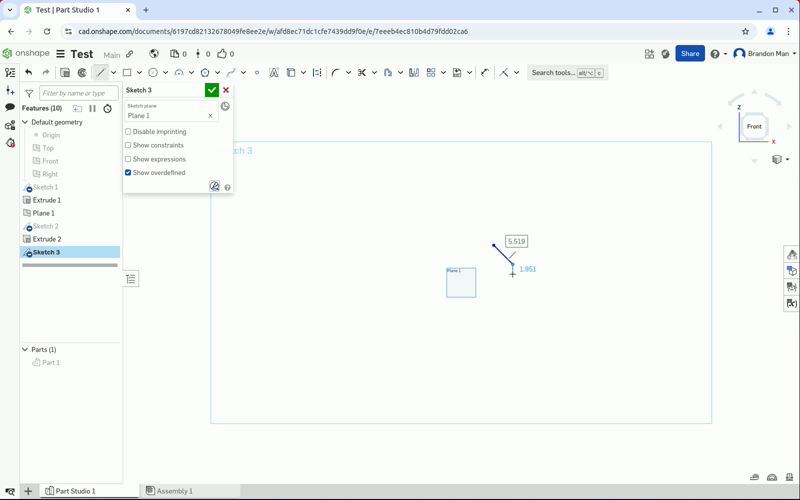
key_down(shift)
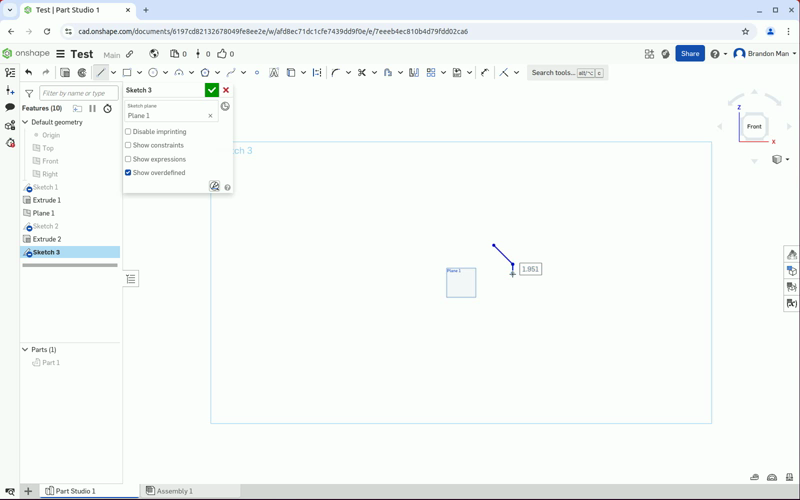
mouse_move(542, 273)
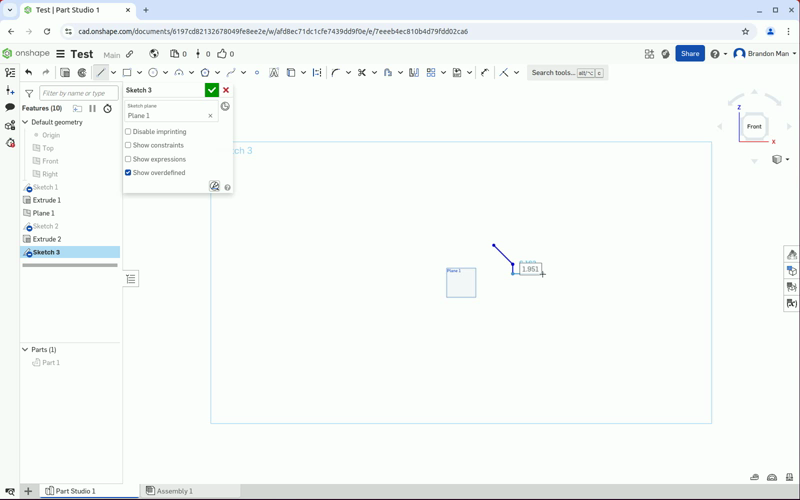
mouse_move(522, 273)
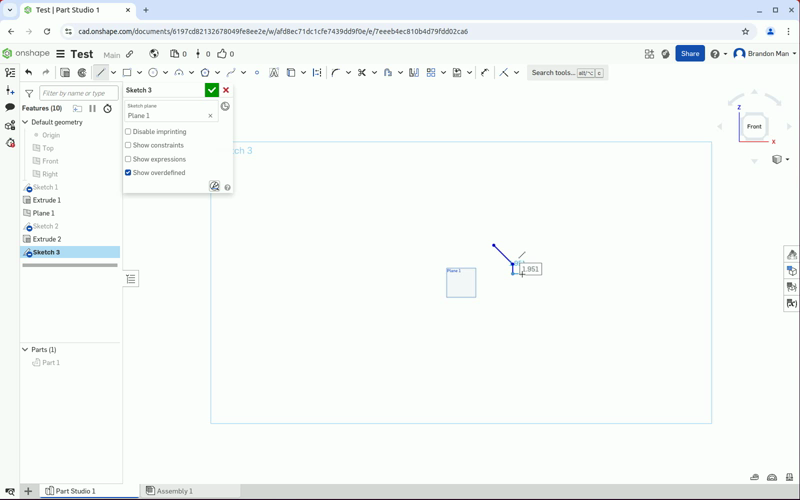
click(522, 273)
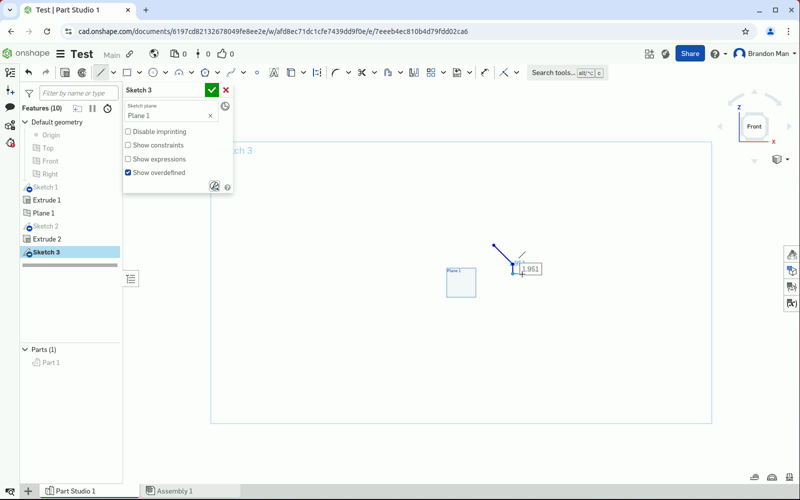
key_up(shift)
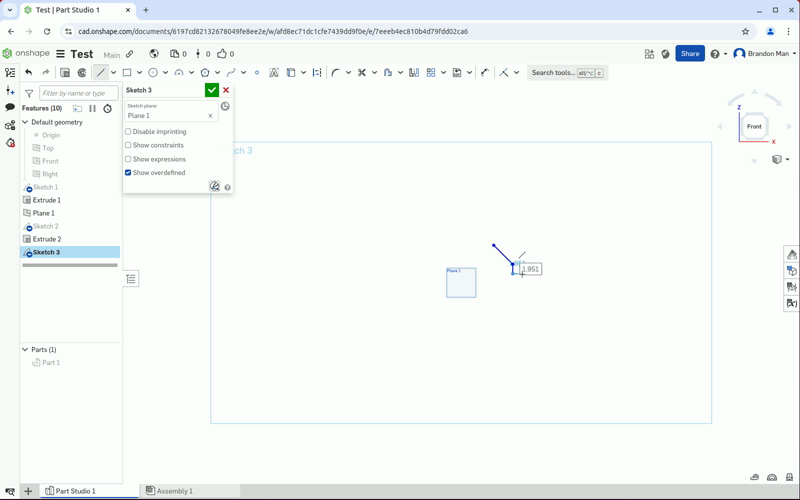
key_down(shift)
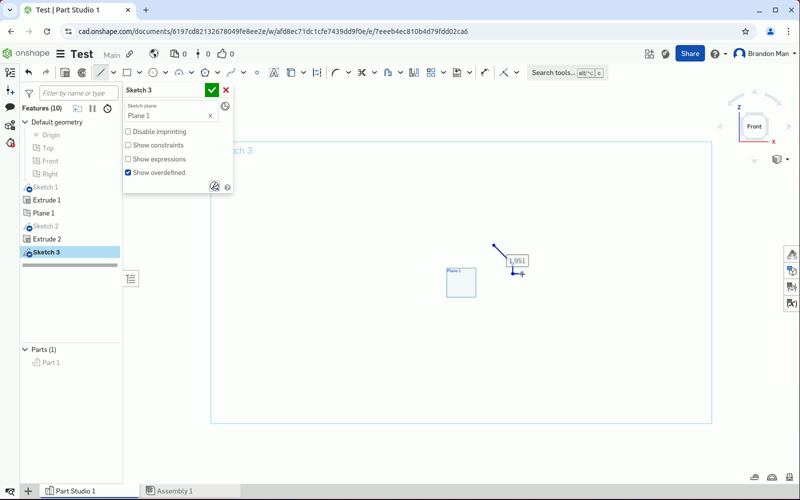
mouse_move(552, 273)
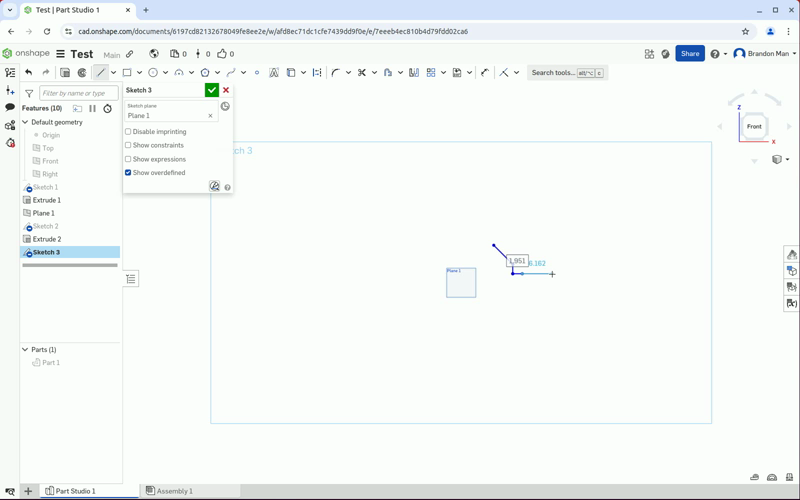
mouse_move(522, 264)
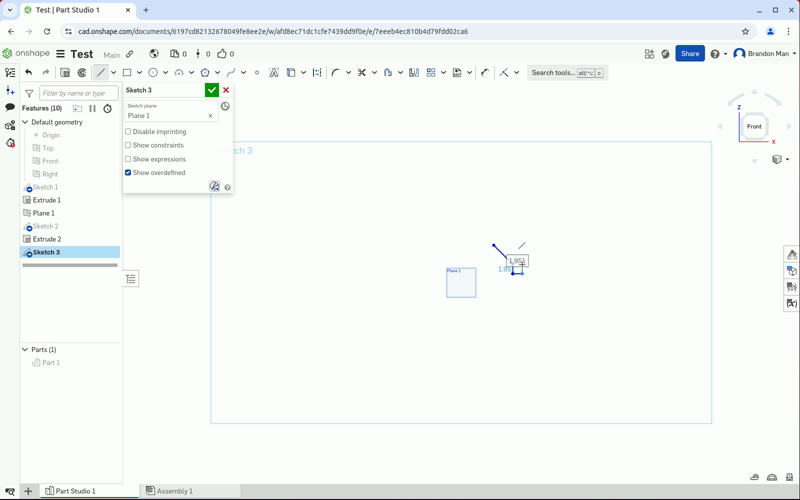
click(522, 264)
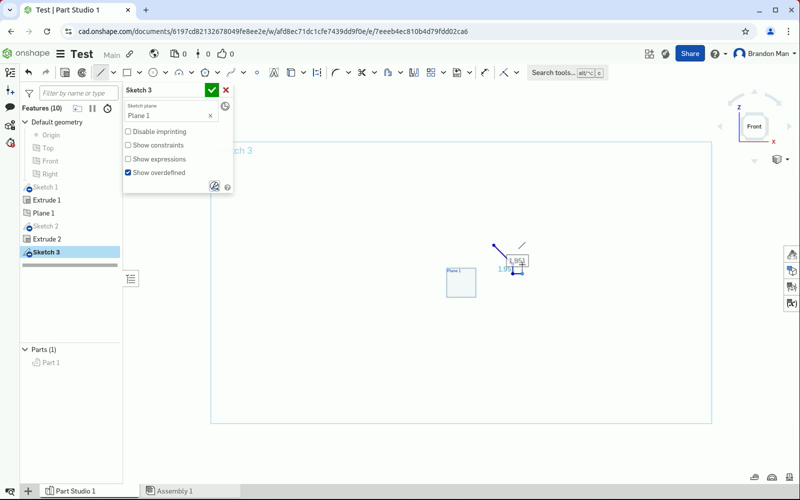
key_up(shift)
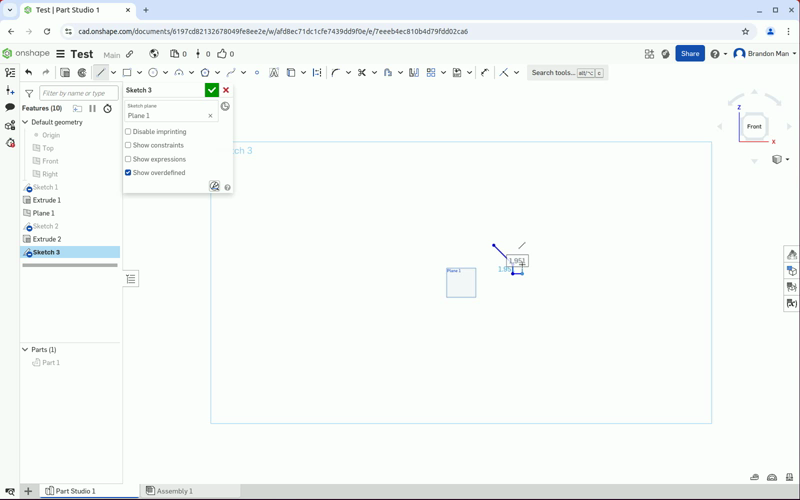
key_down(shift)
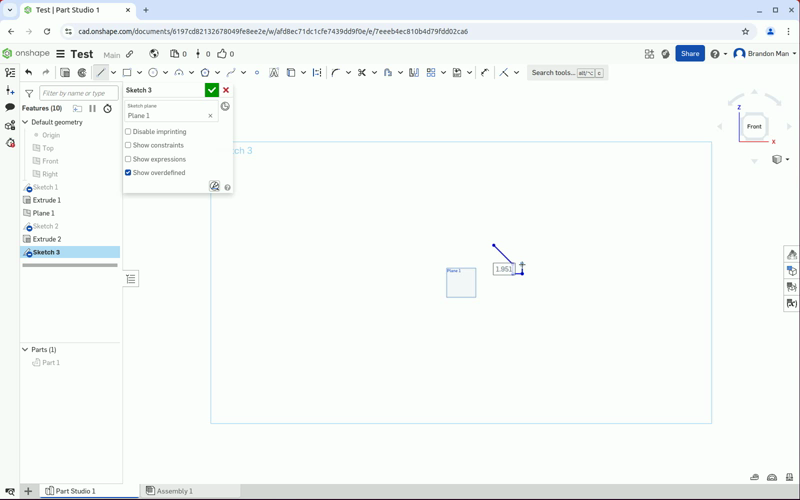
mouse_move(552, 264)
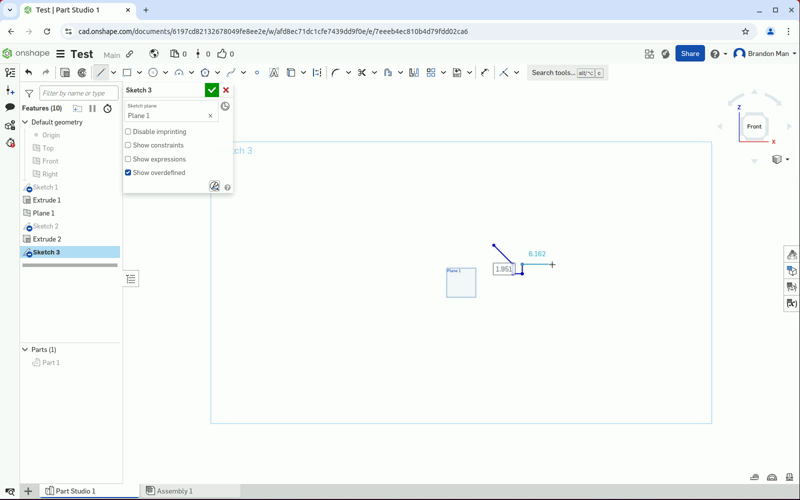
mouse_move(541, 245)
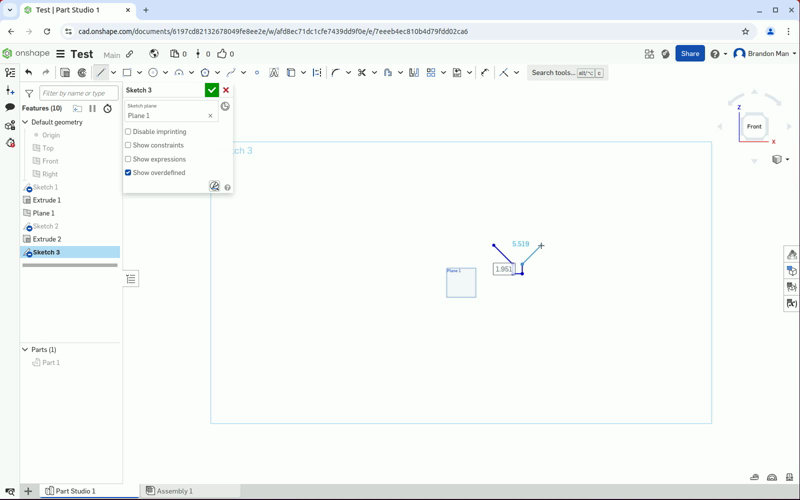
click(541, 245)
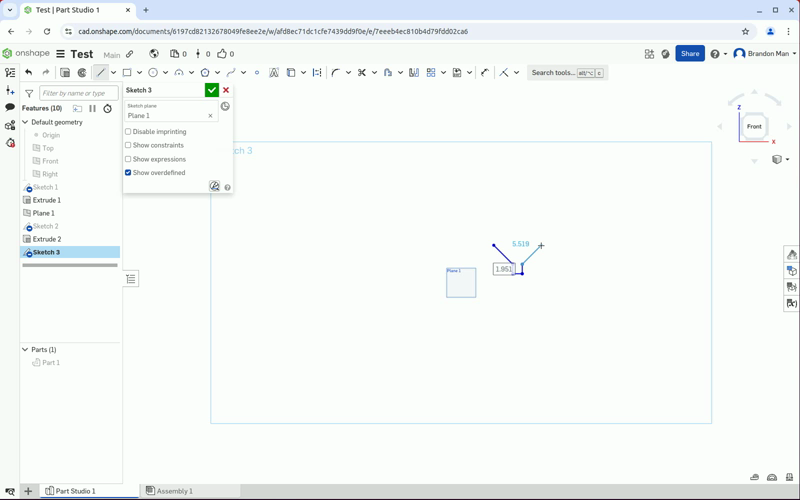
key_up(shift)
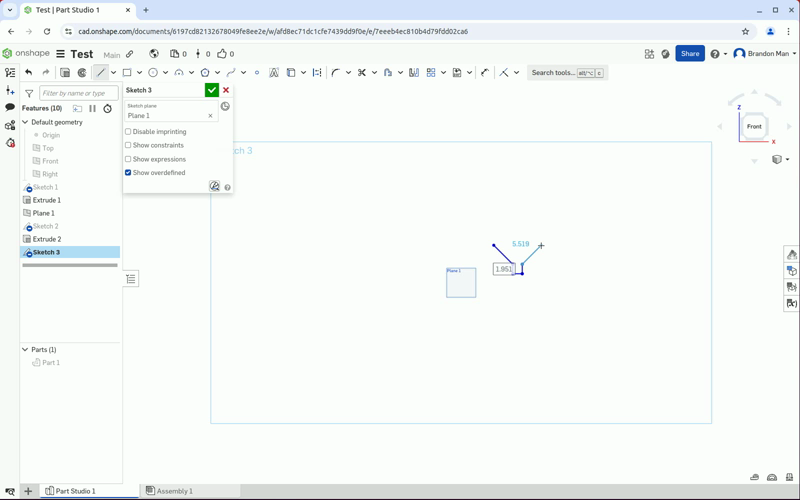
mouse_move(571, 245)
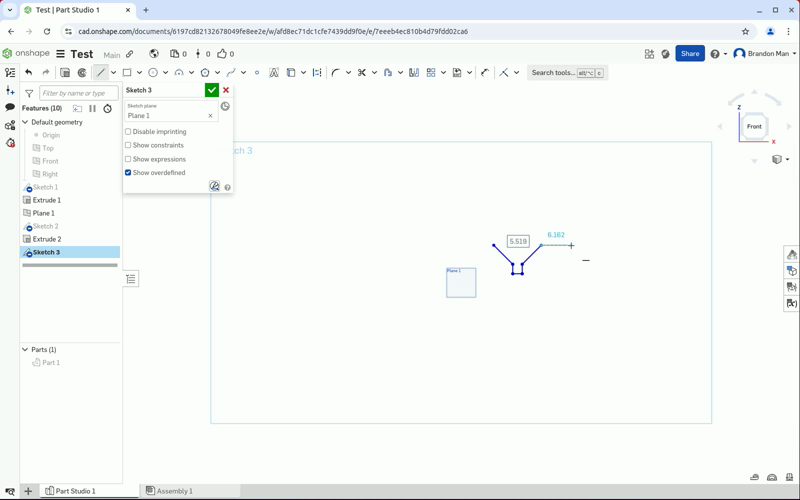
key_down(shift)
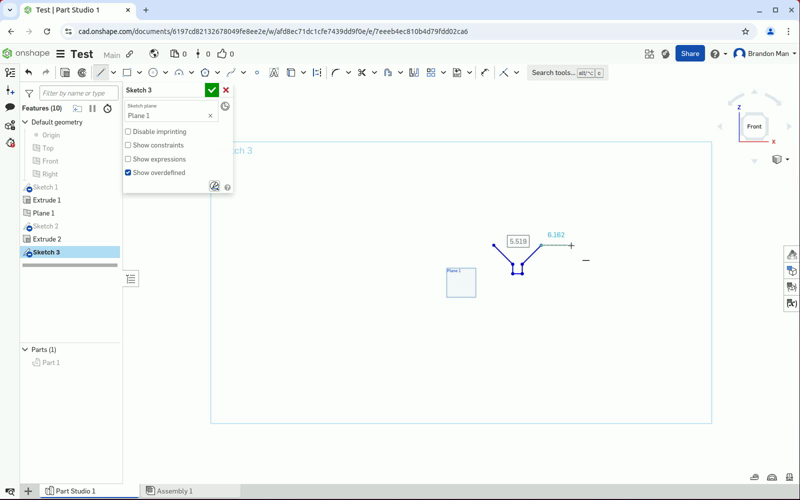
mouse_move(493, 245)
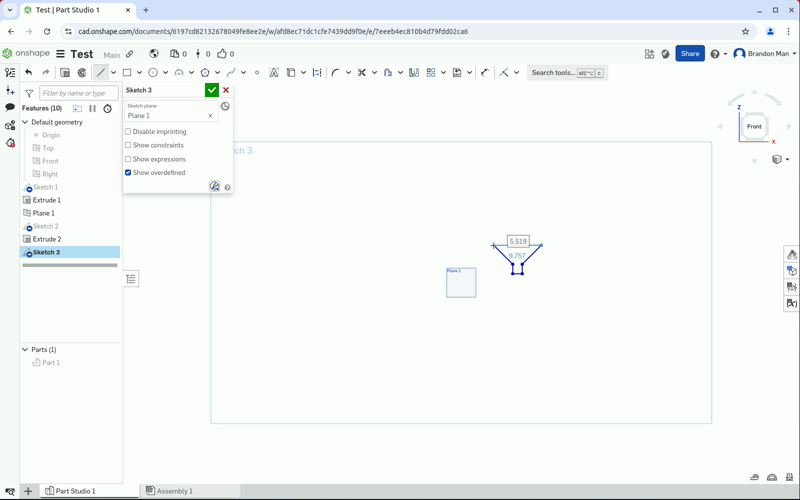
key_up(shift)
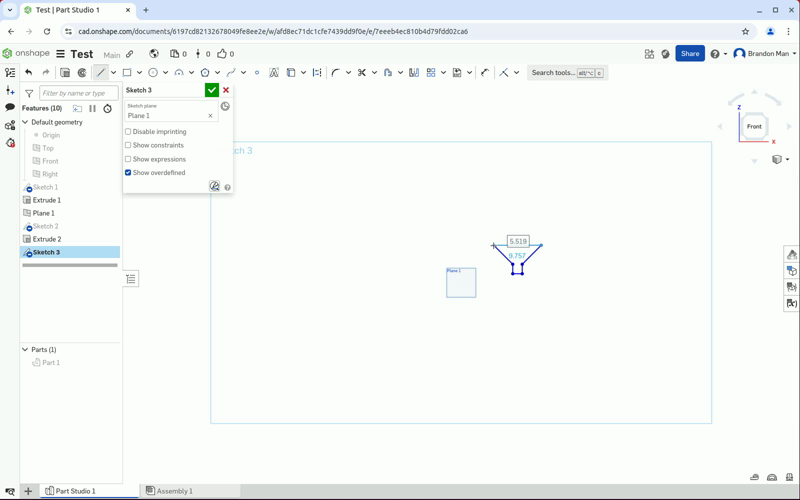
click(493, 245)
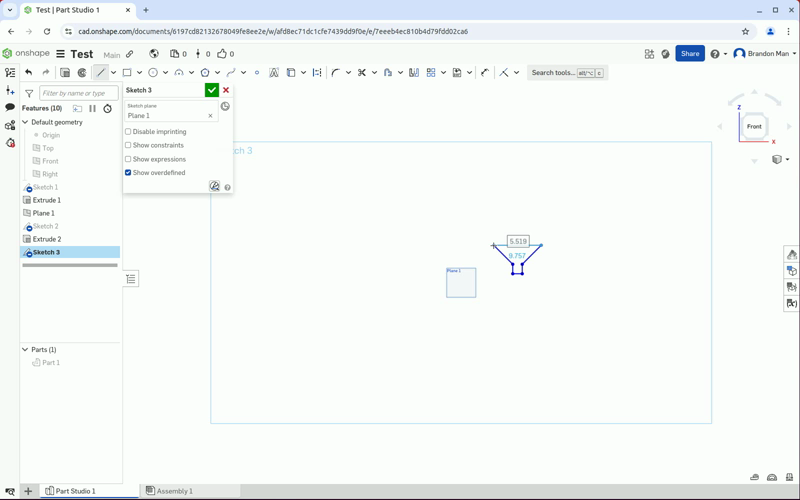
key(esc)
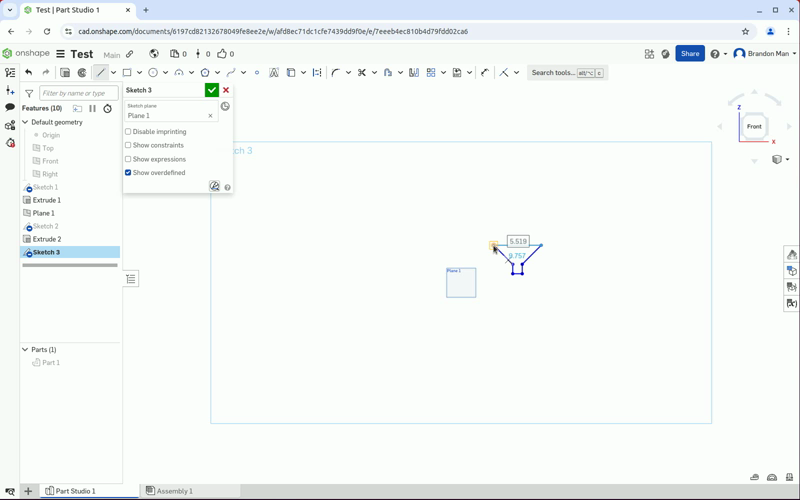
mouse_move(521, 255)
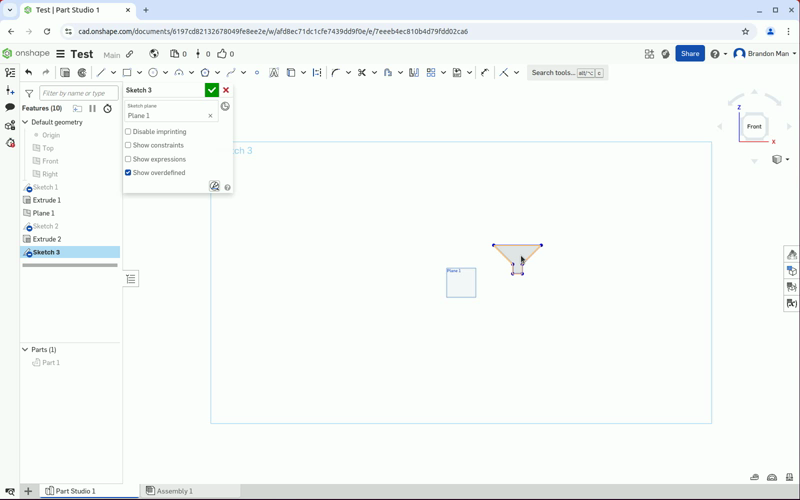
scroll(6)
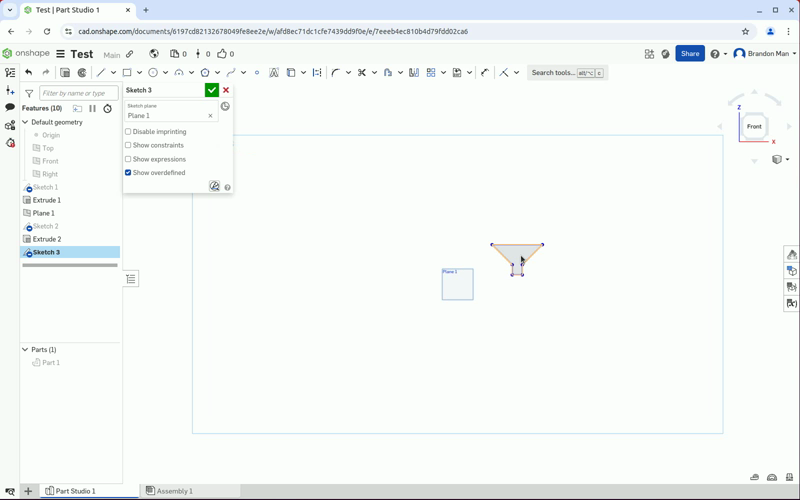
scroll(6)
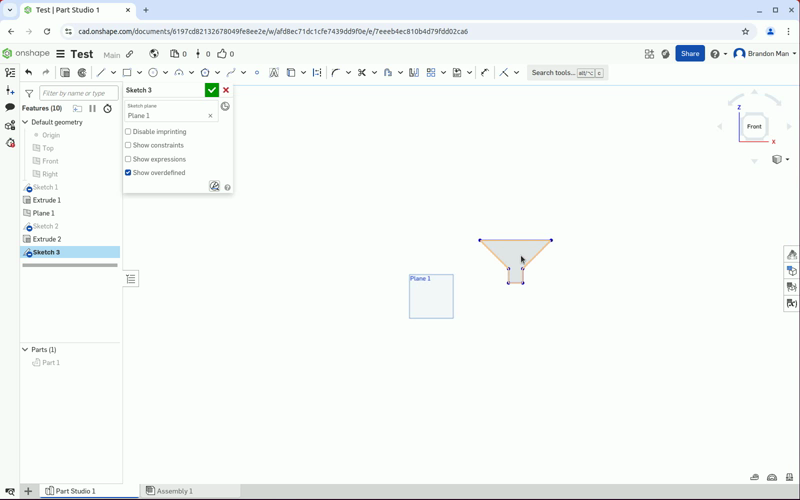
scroll(6)
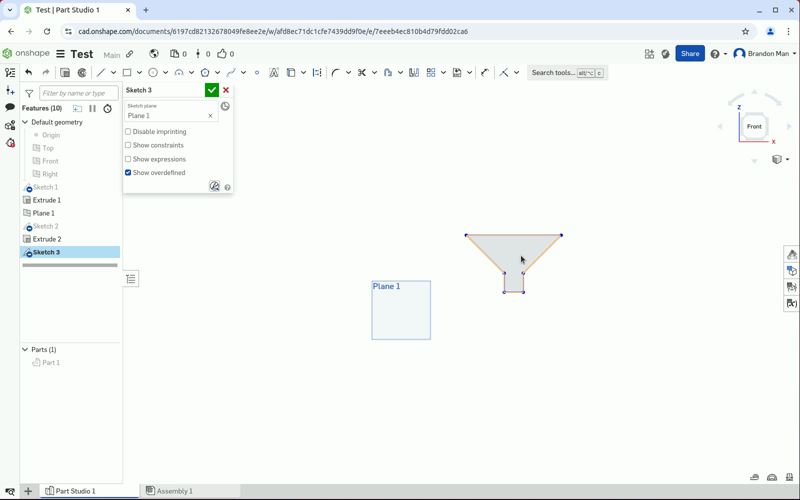
scroll(6)
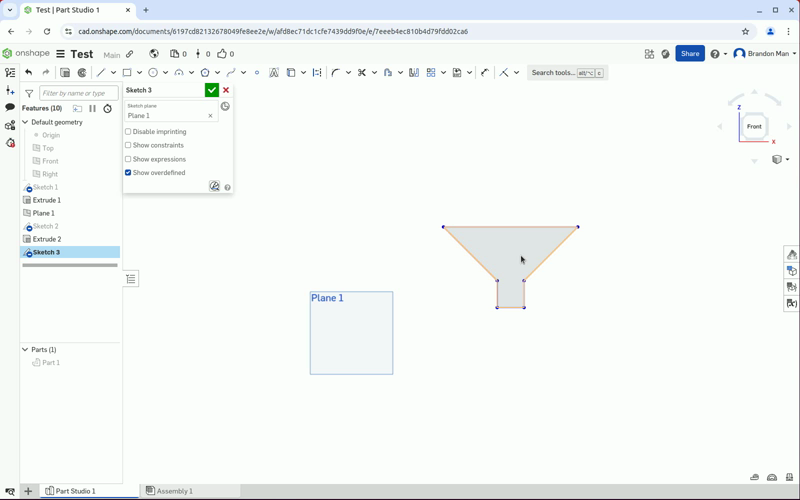
scroll(6)
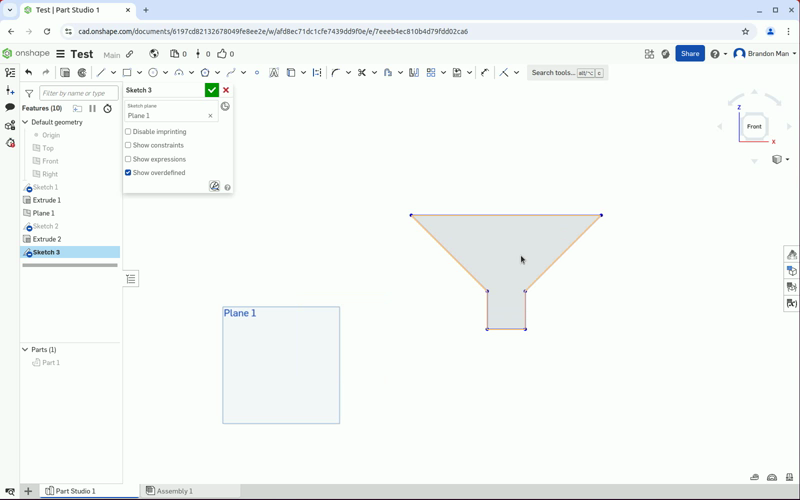
scroll(6)
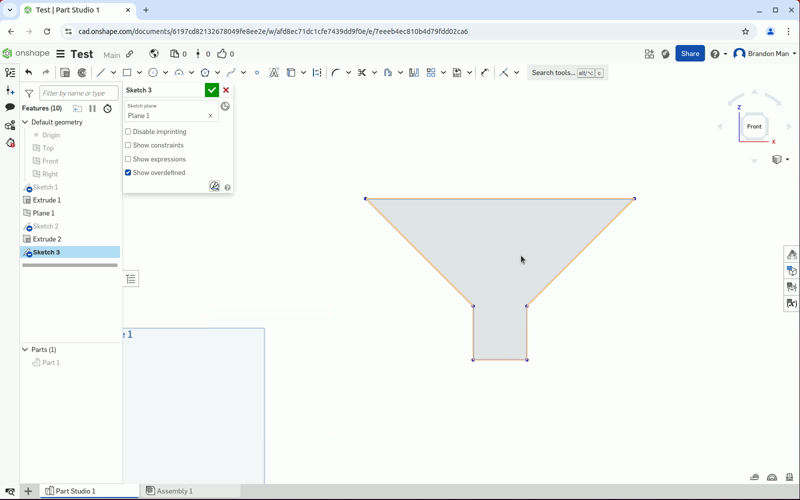
scroll(6)
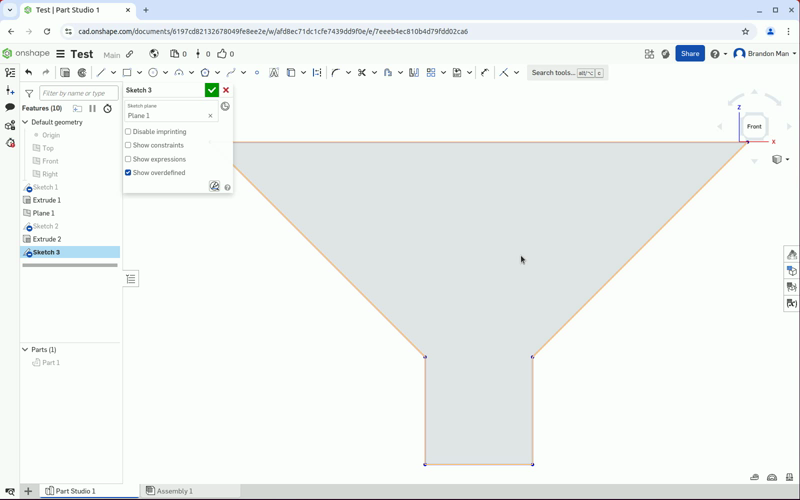
click(521, 255)
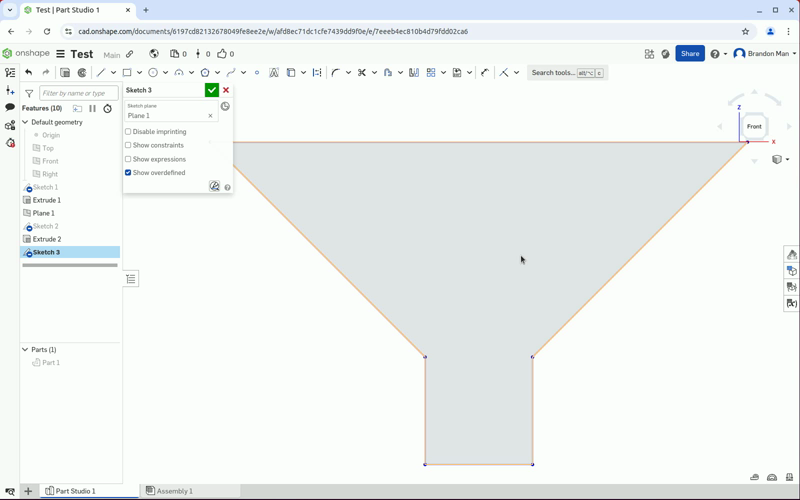
scroll(-6)
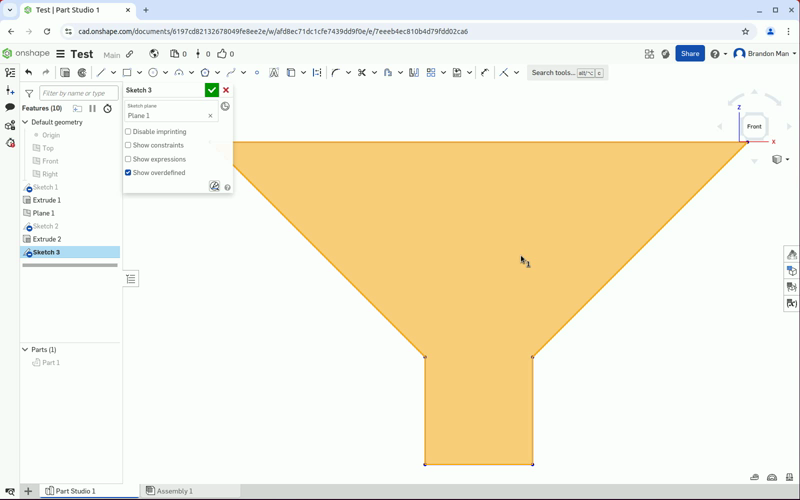
scroll(-6)
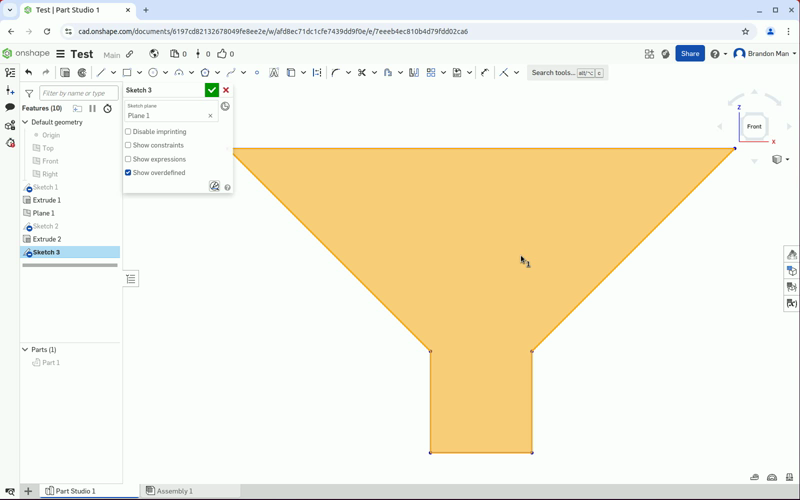
scroll(-6)
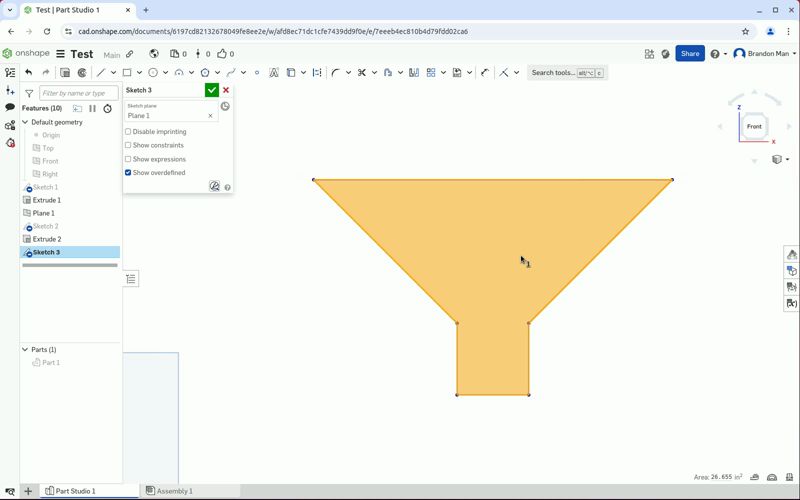
scroll(-6)
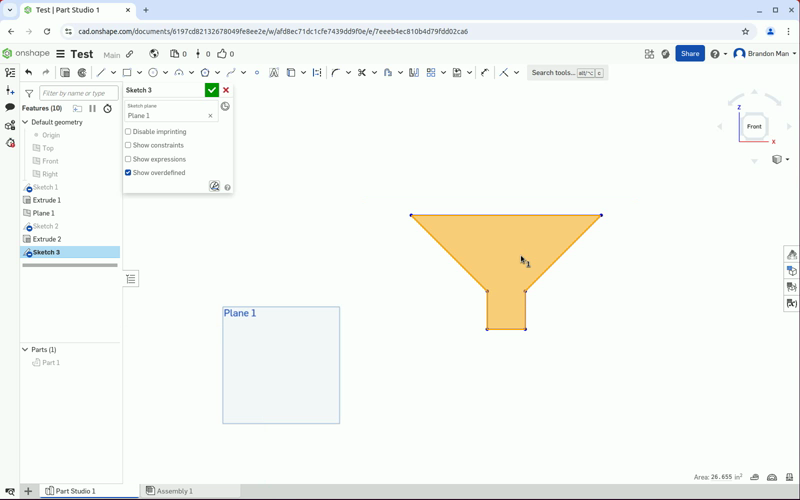
scroll(-6)
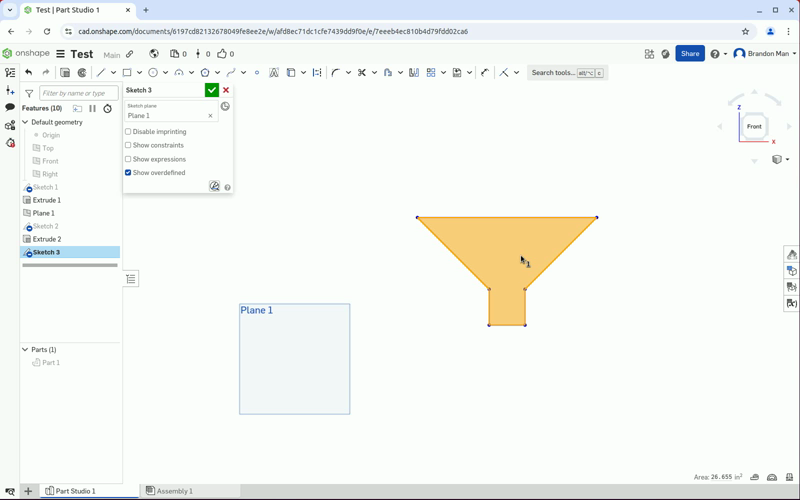
scroll(-6)
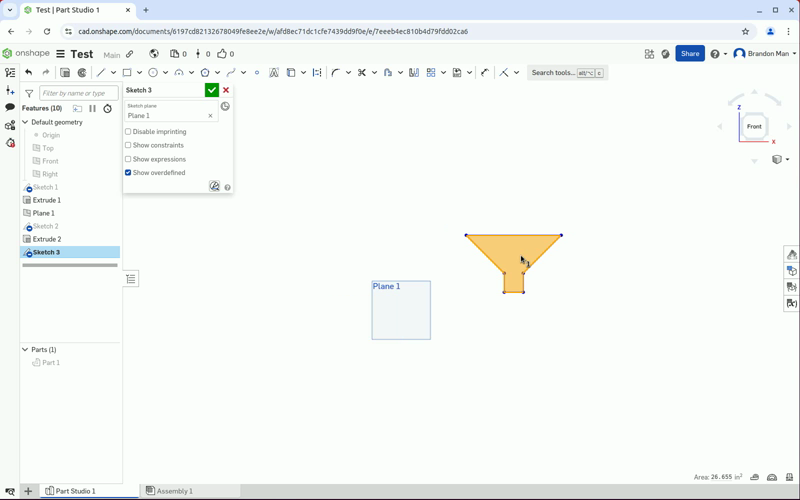
scroll(-6)
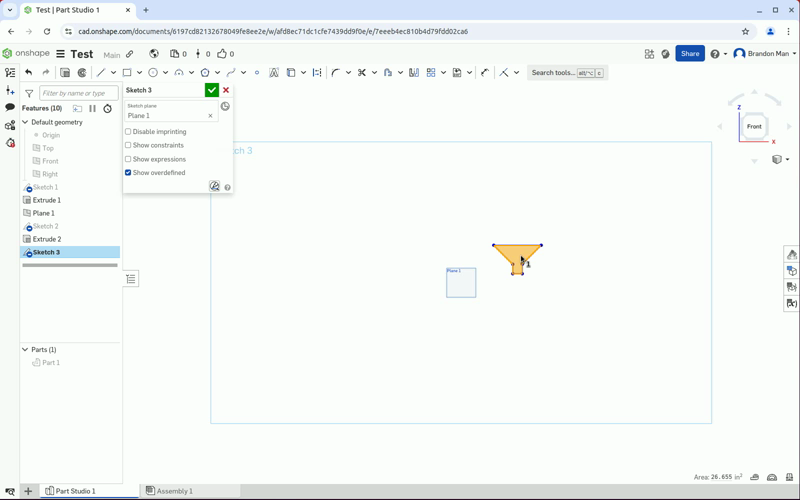
mouse_move(73, 352)
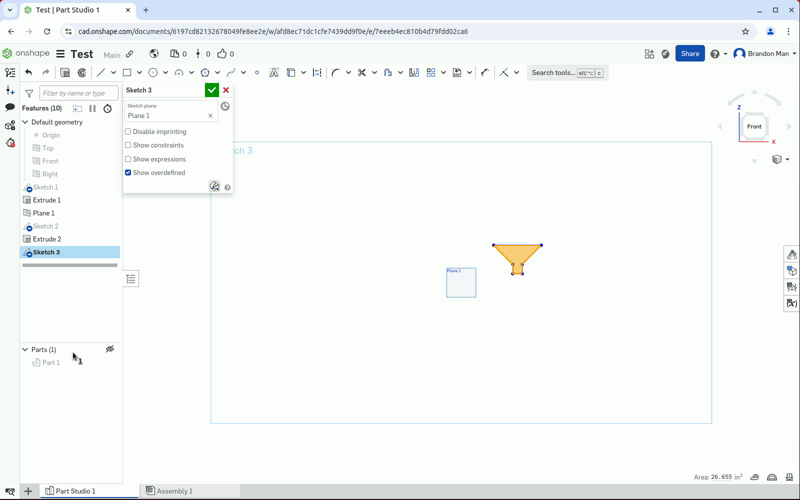
key(shift+y)
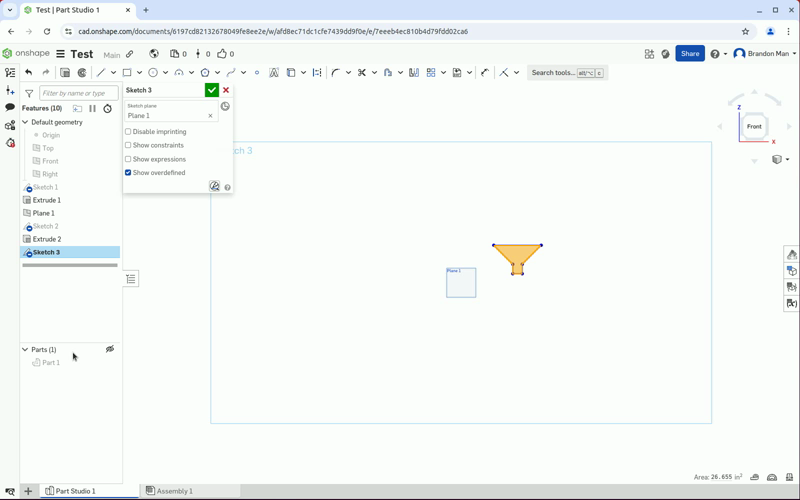
key(shift+e)
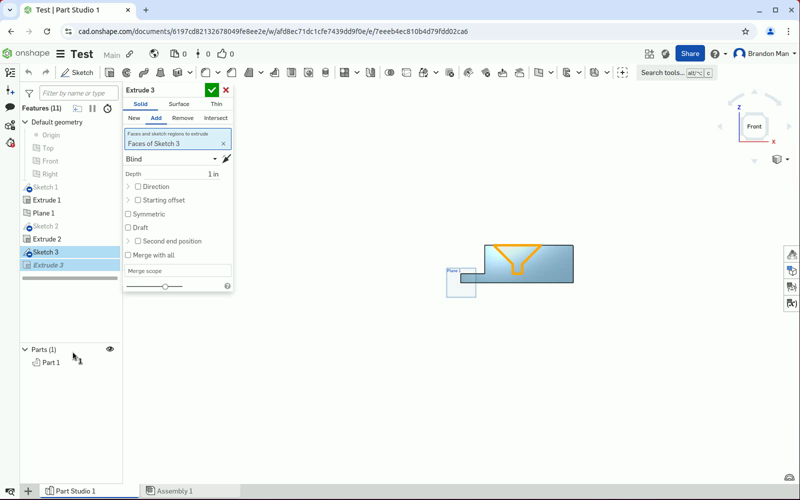
mouse_move(143, 106)
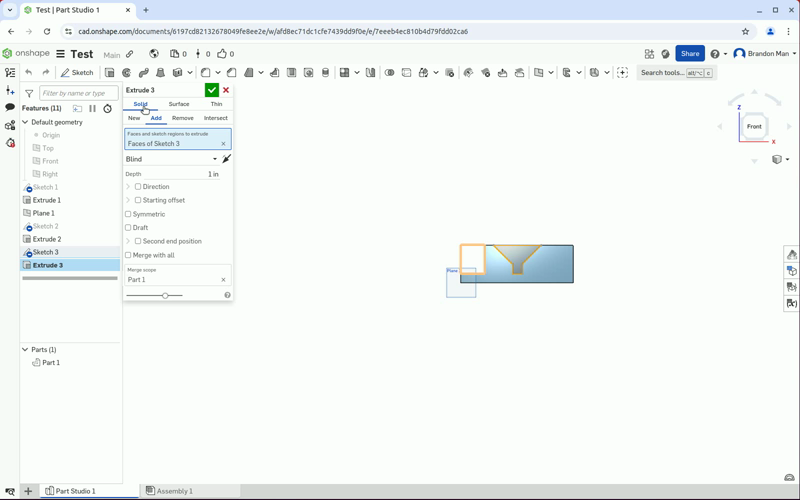
click(143, 106)
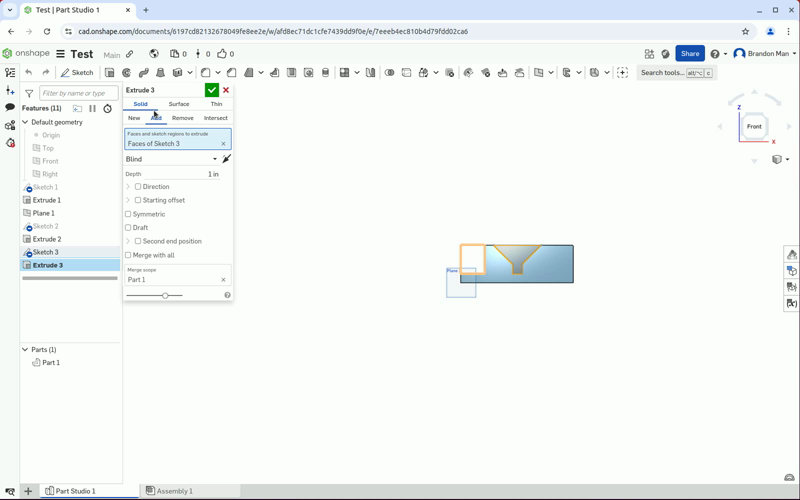
mouse_move(186, 120)
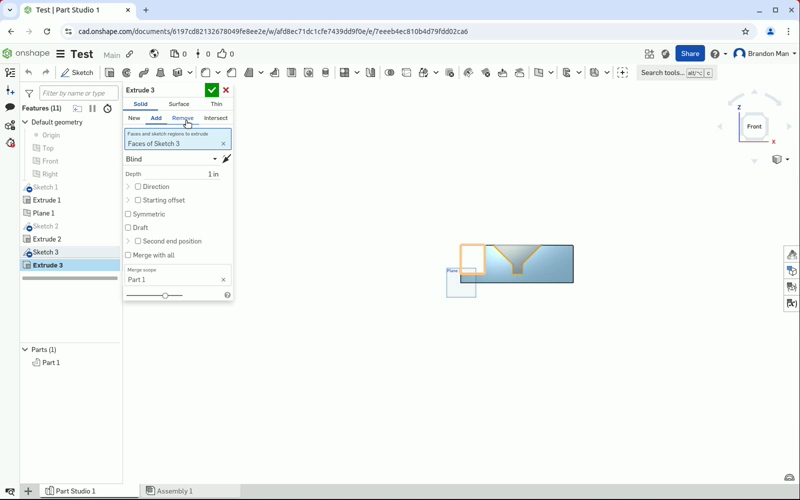
click(186, 120)
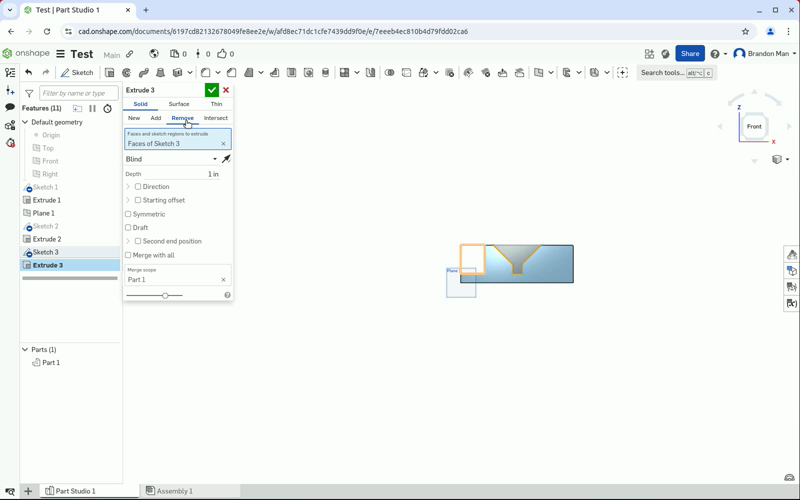
key(tab, 4)
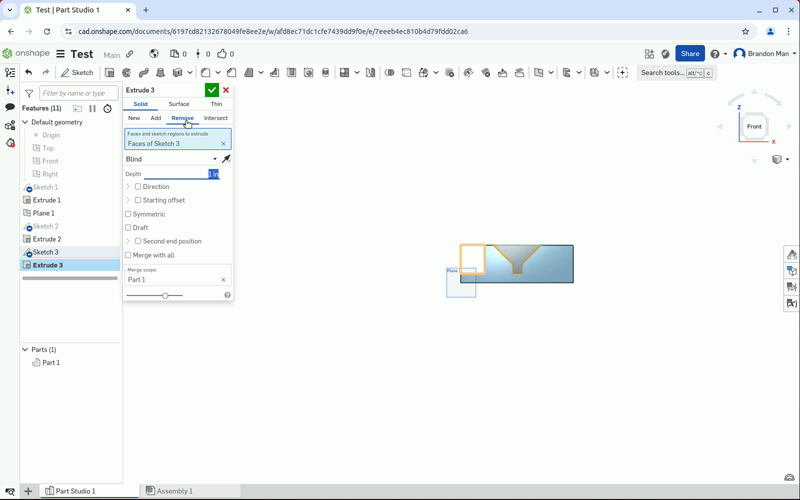
text(11.554)
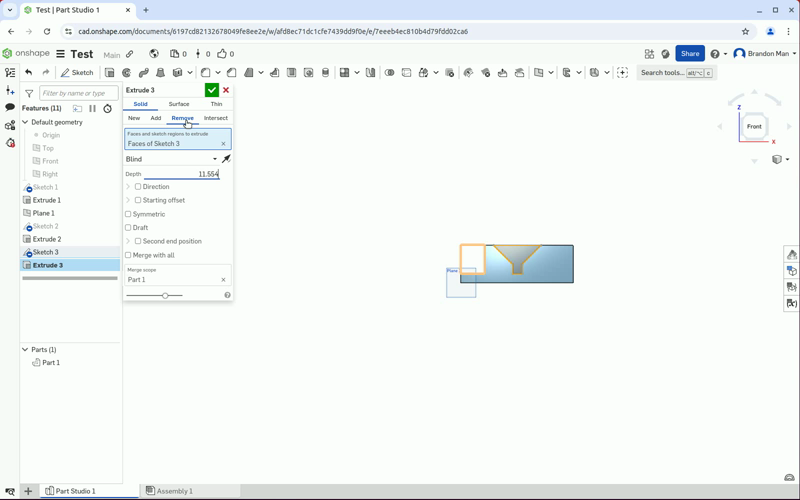
key(tab, 6)
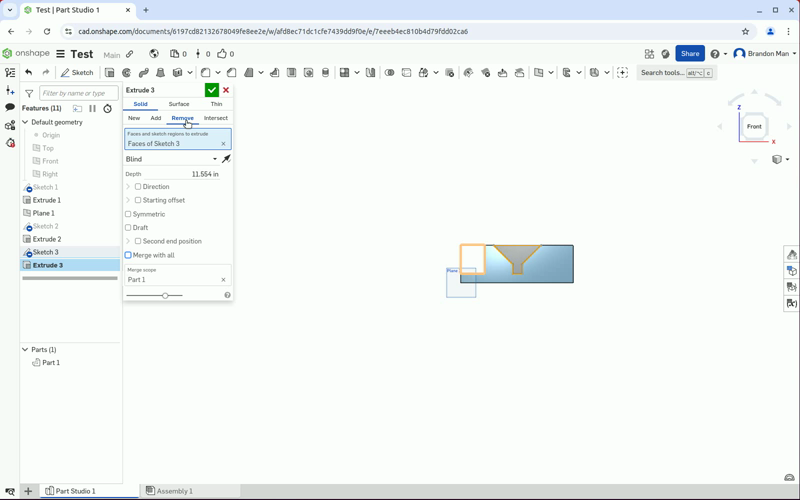
key(space)
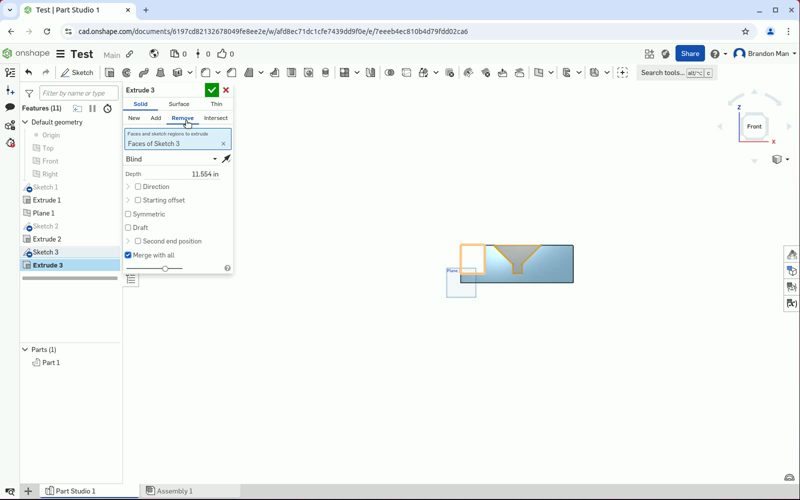
key(enter)
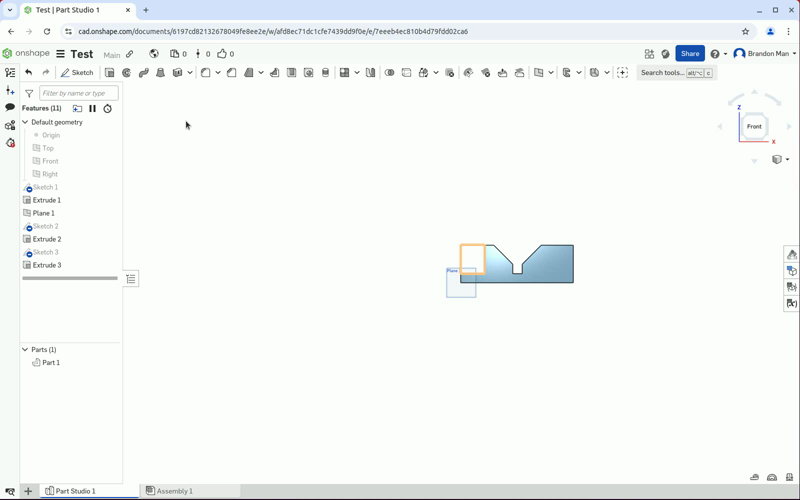
key(shift+h)
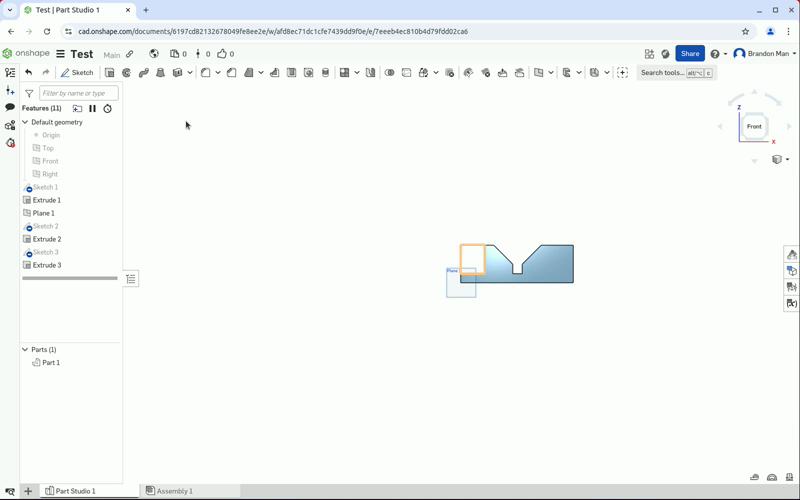
key(shift+h)
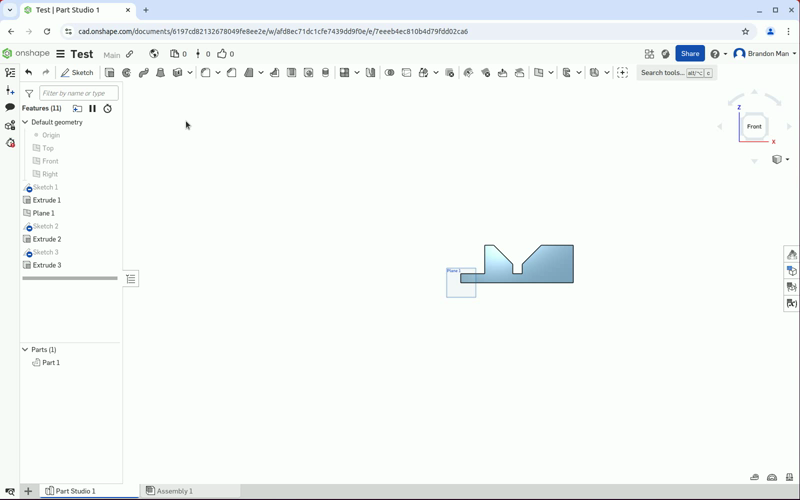
mouse_move(73, 189)
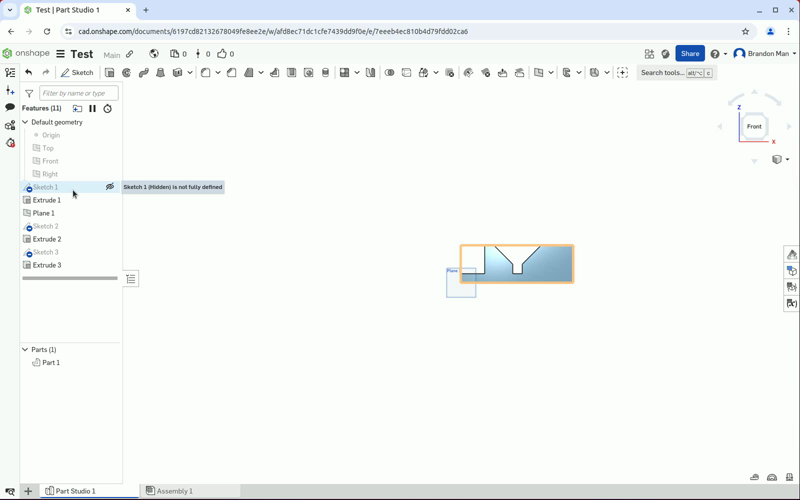
click(73, 189)
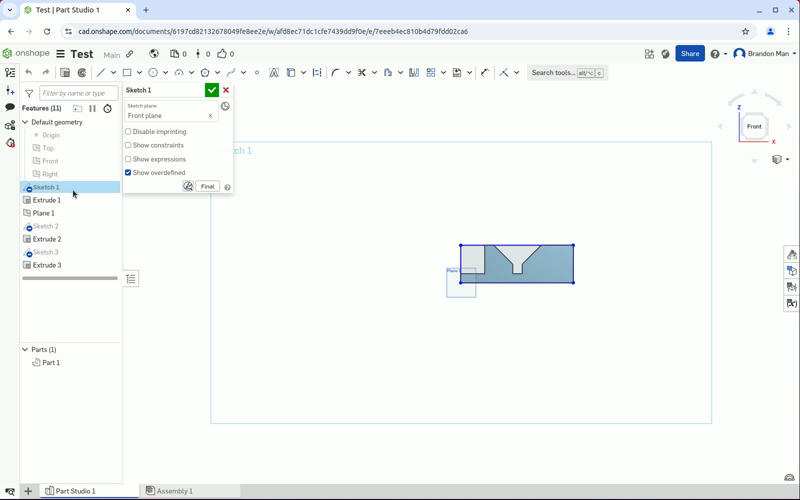
mouse_move(229, 92)
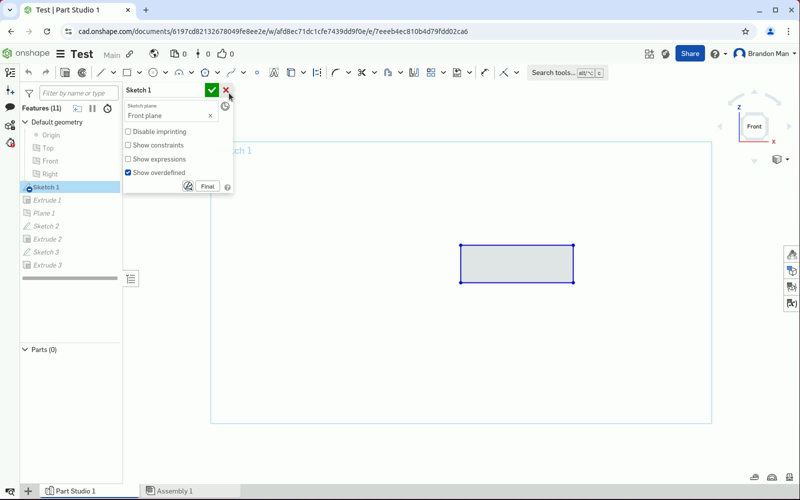
click(229, 92)
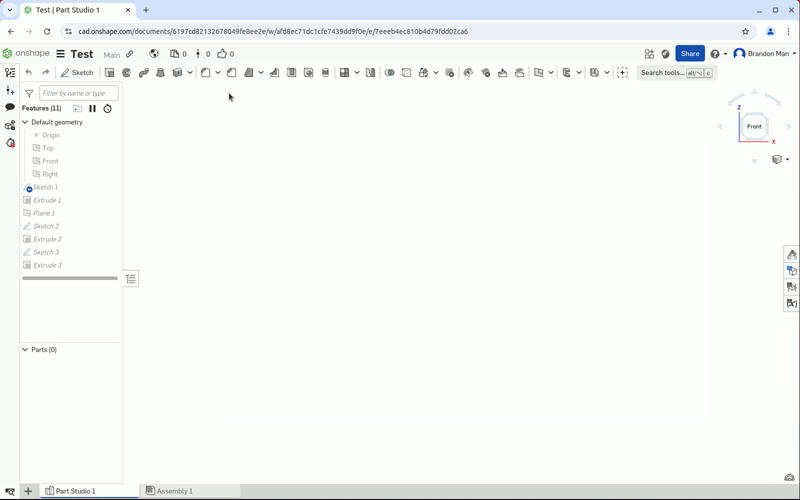
key(shift+s)
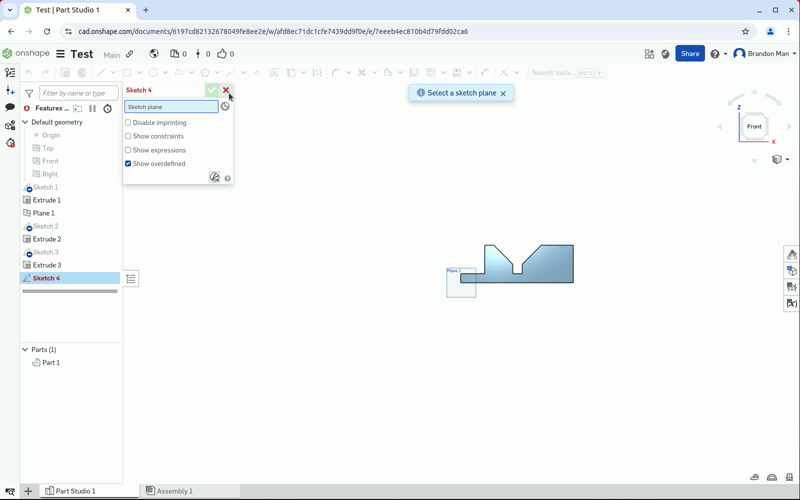
mouse_move(73, 215)
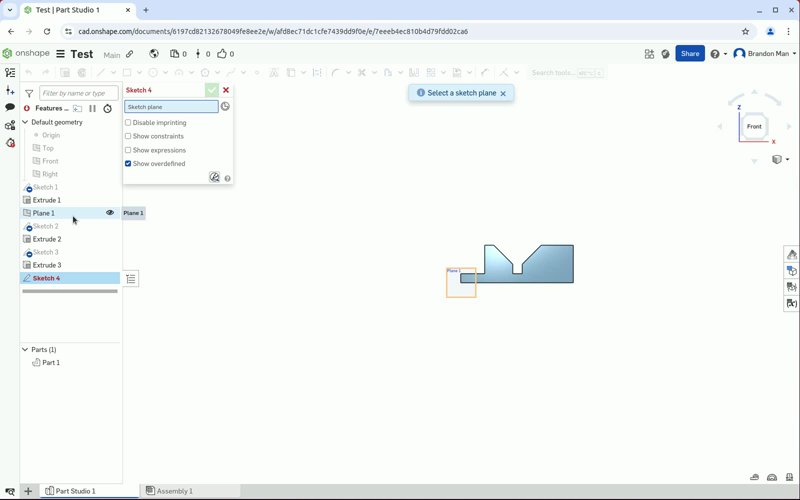
click(73, 215)
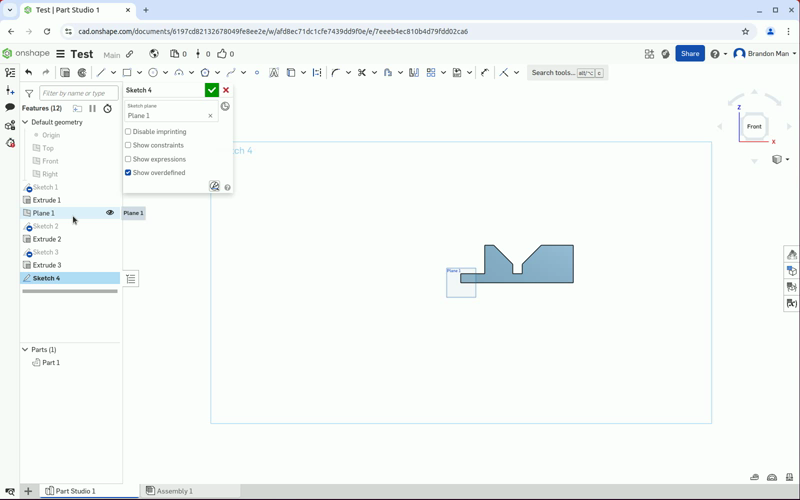
mouse_move(73, 352)
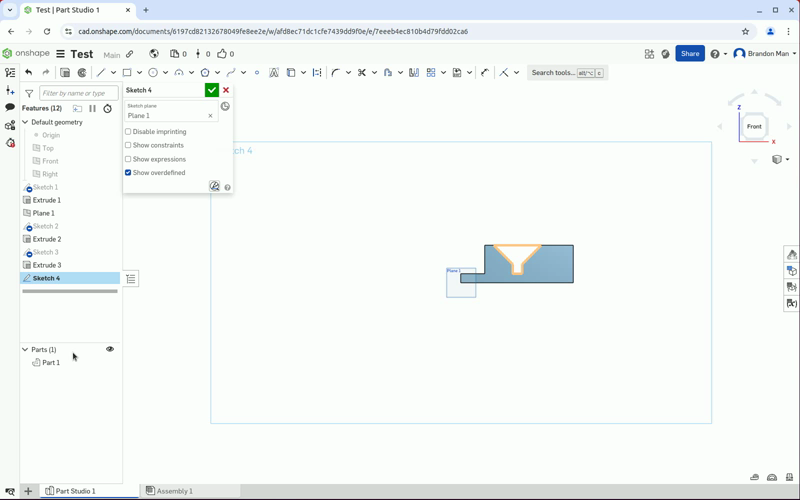
key(y)
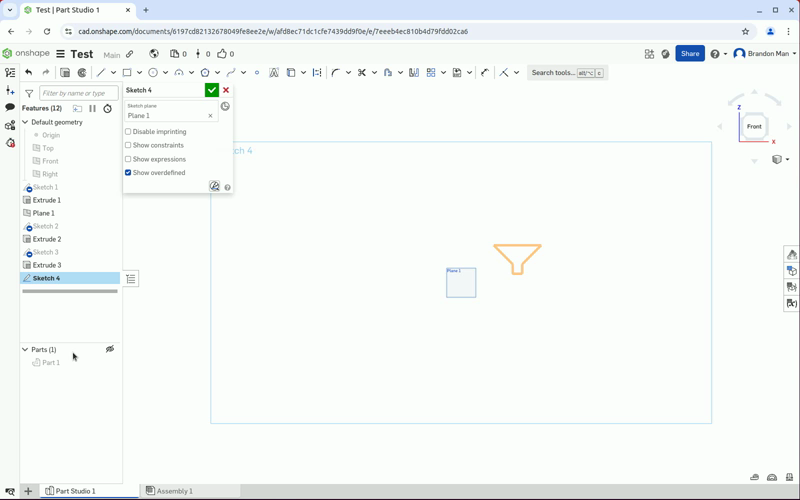
key(l)
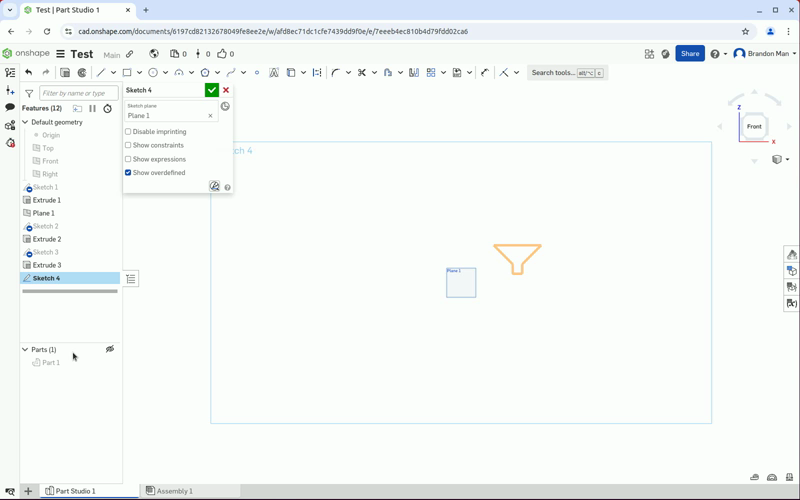
key_down(shift)
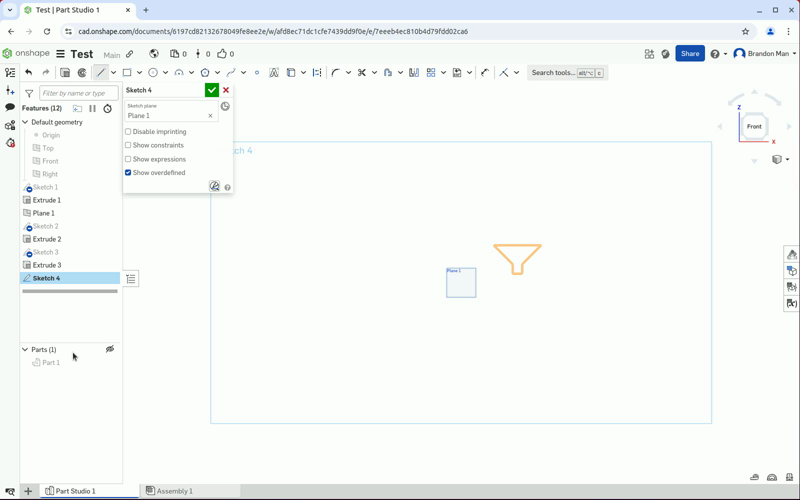
mouse_move(549, 273)
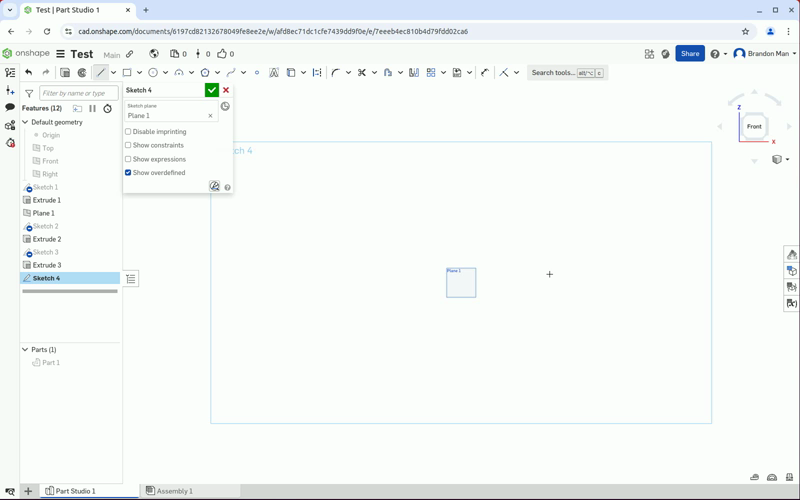
click(549, 273)
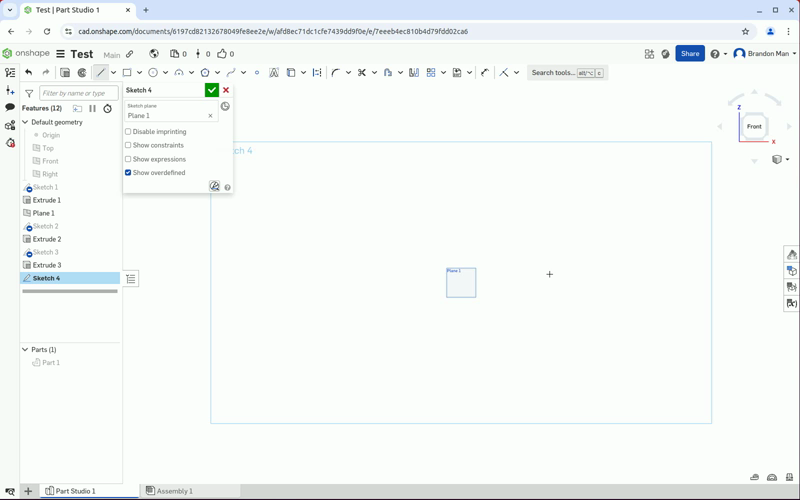
key_up(shift)
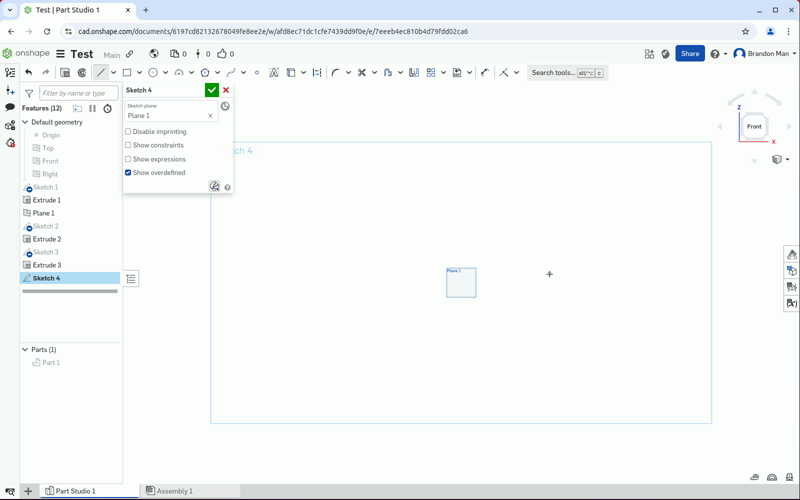
key_down(shift)
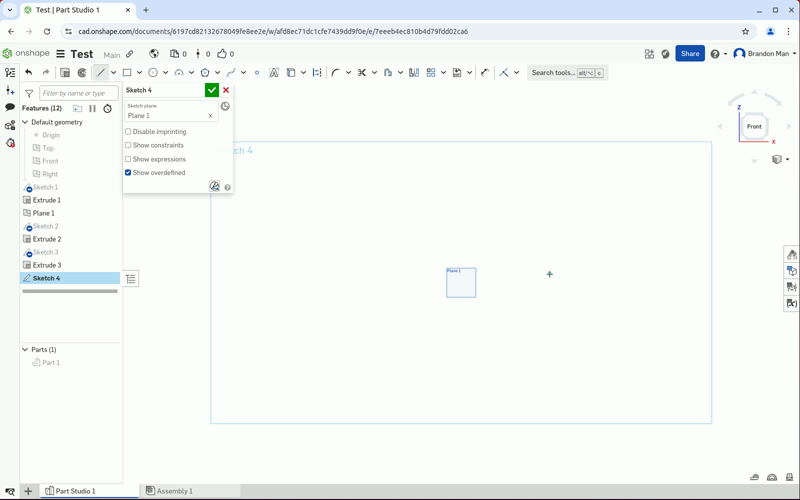
mouse_move(579, 273)
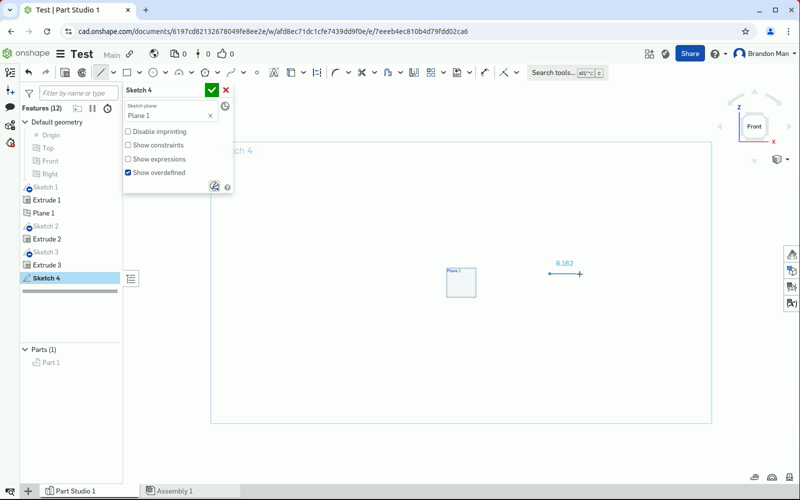
mouse_move(573, 273)
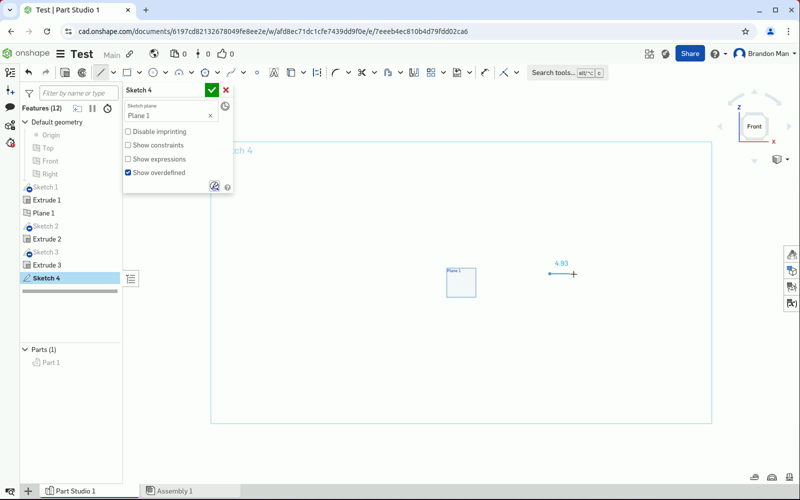
click(573, 273)
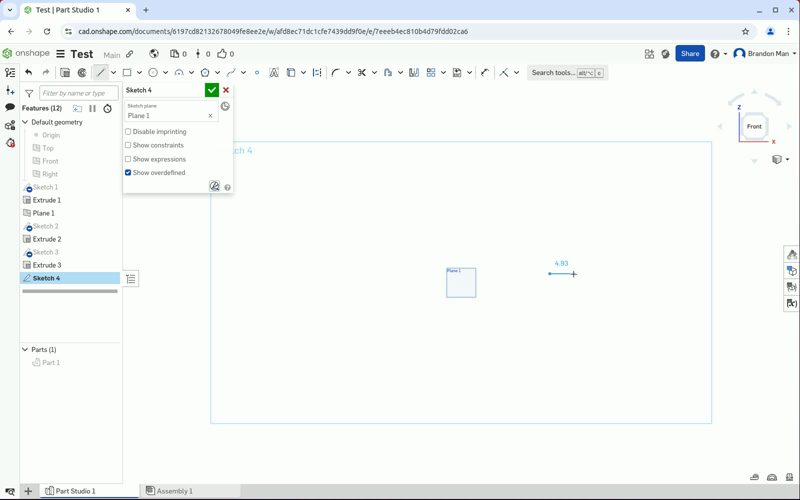
key_up(shift)
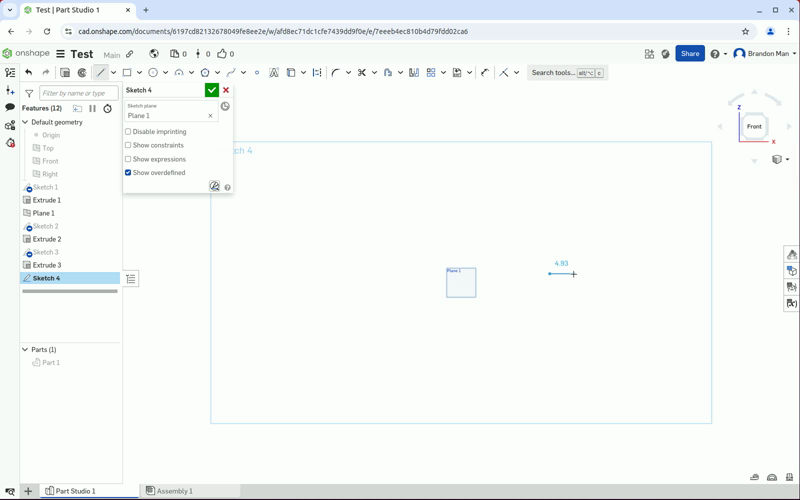
key_down(shift)
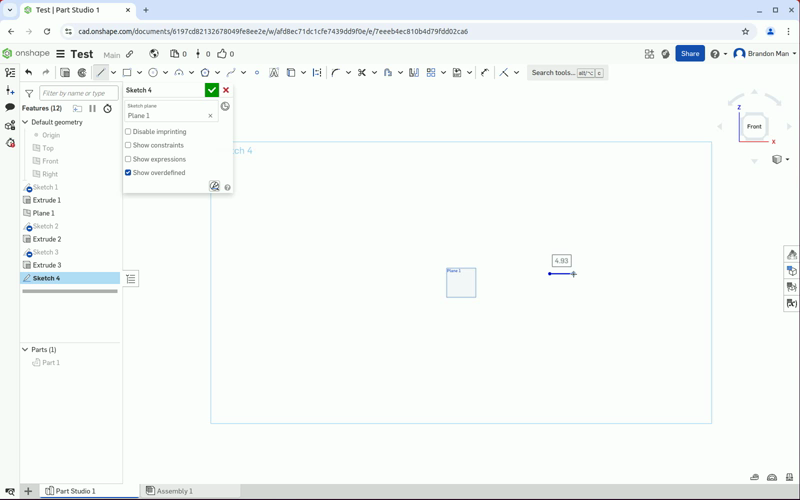
mouse_move(589, 273)
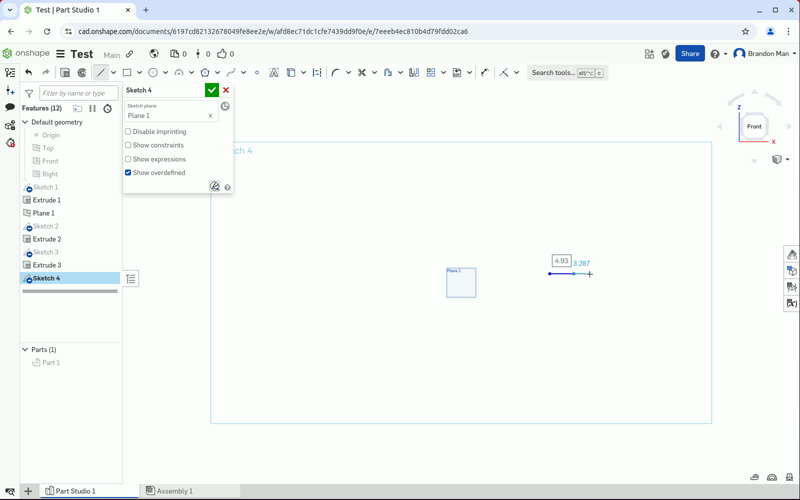
mouse_move(573, 244)
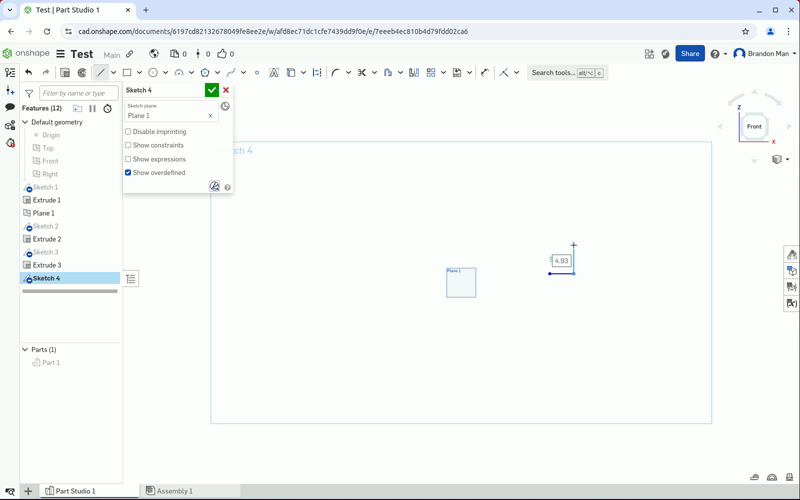
click(573, 244)
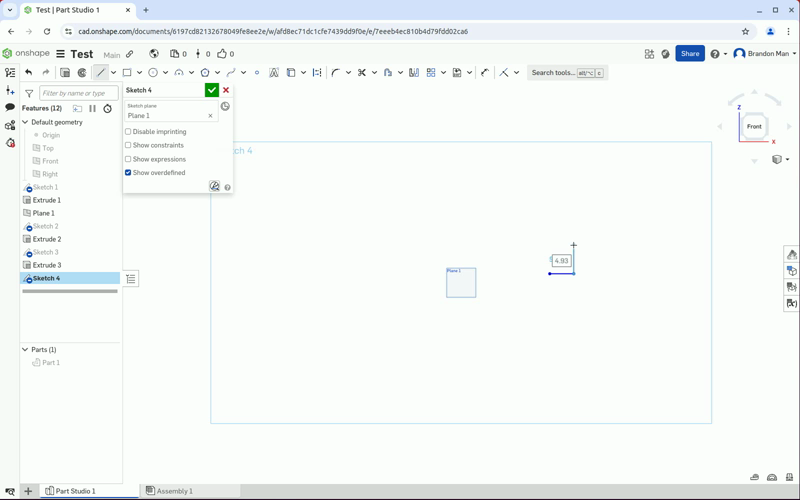
key_up(shift)
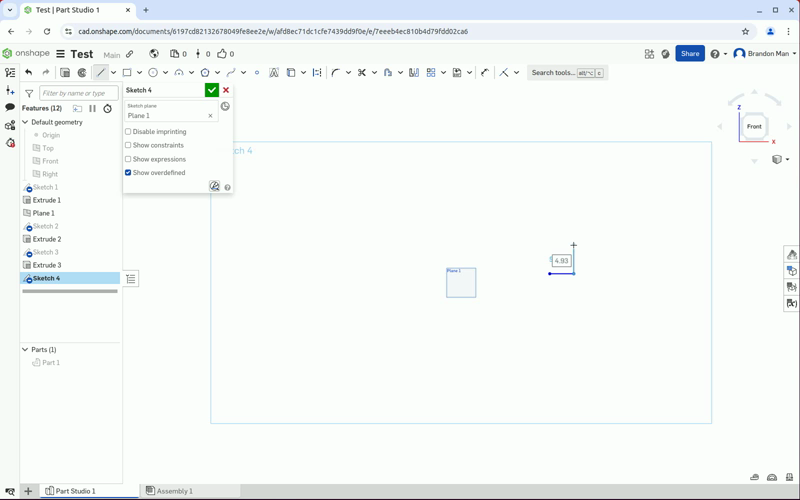
key_down(shift)
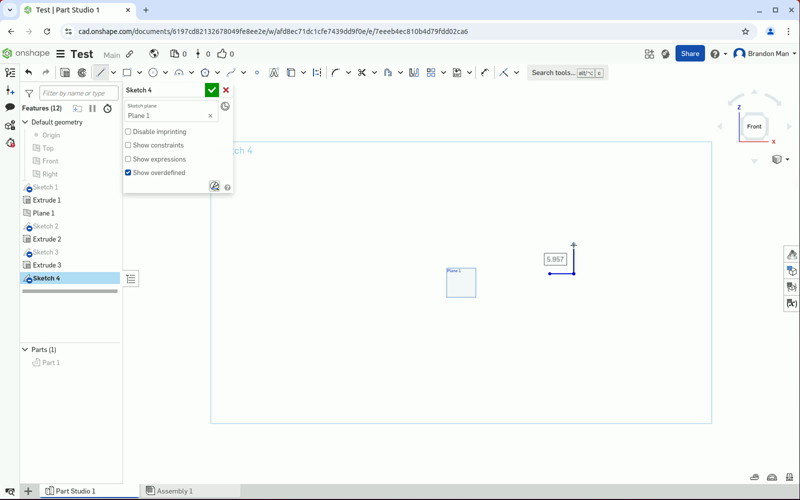
mouse_move(589, 244)
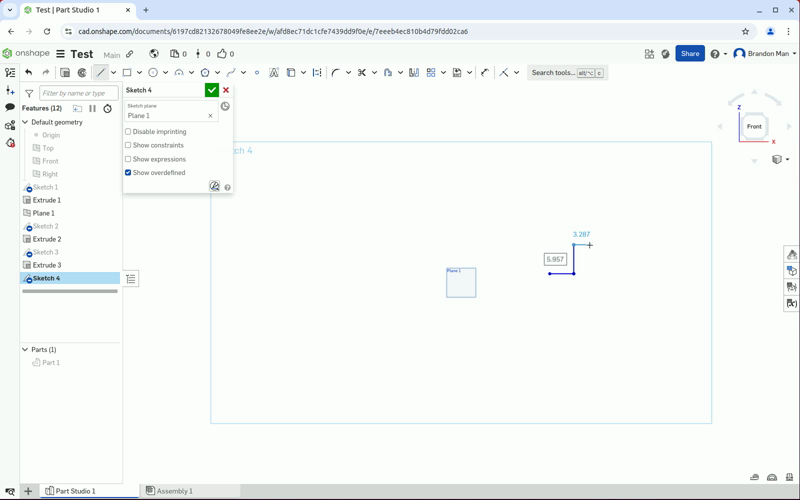
mouse_move(549, 244)
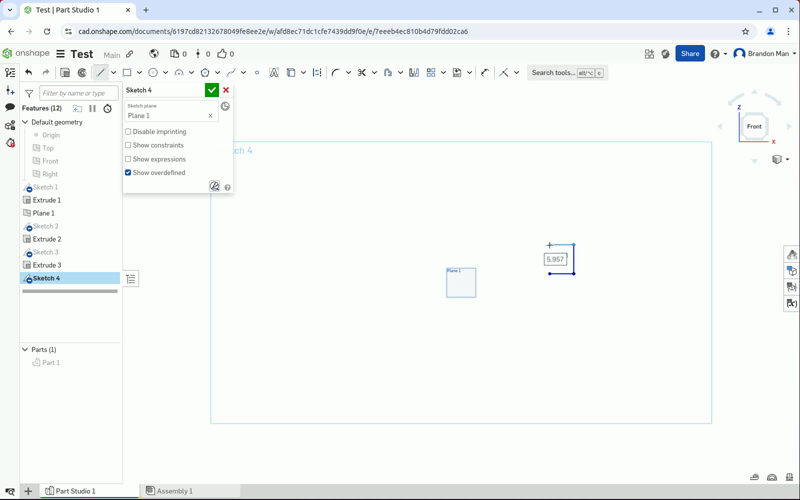
click(549, 244)
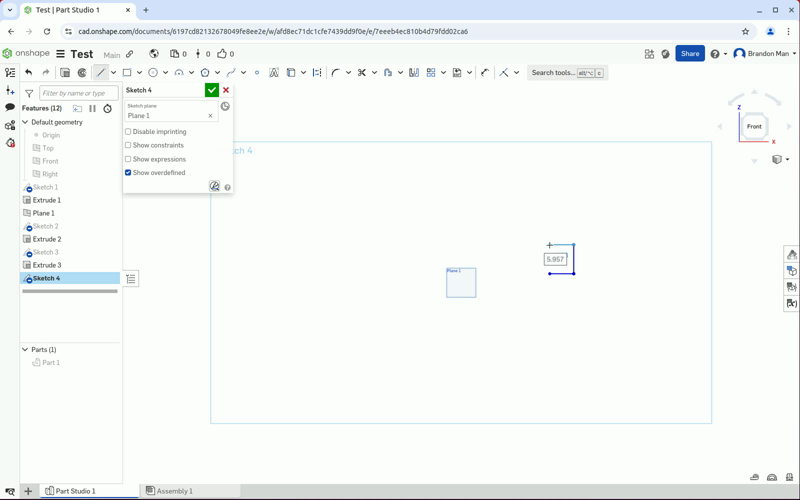
key_up(shift)
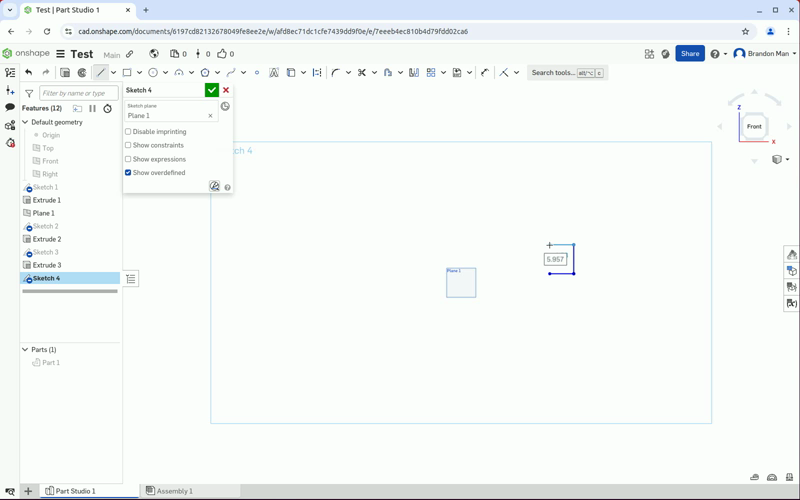
mouse_move(579, 244)
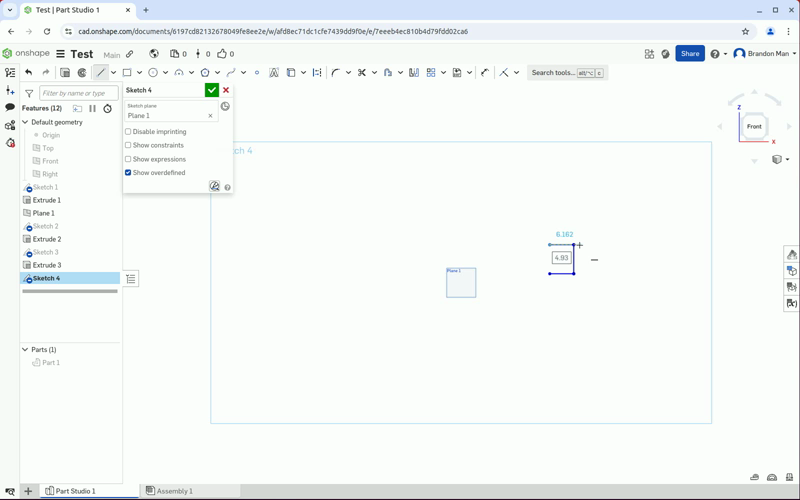
key_down(shift)
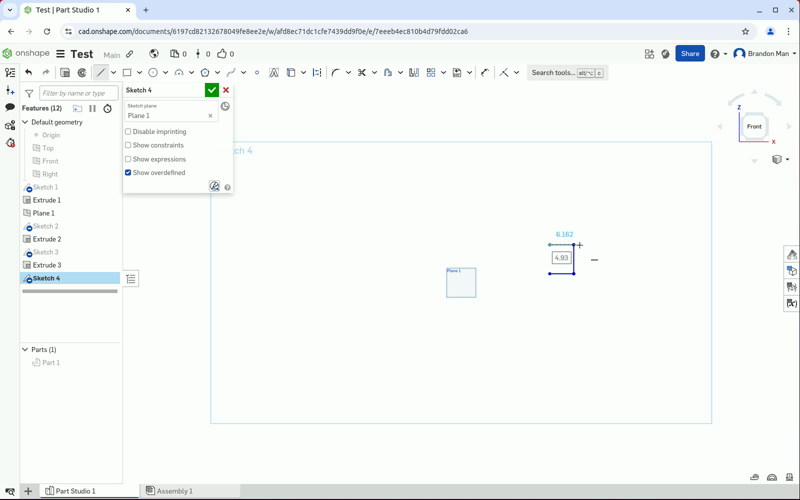
mouse_move(549, 273)
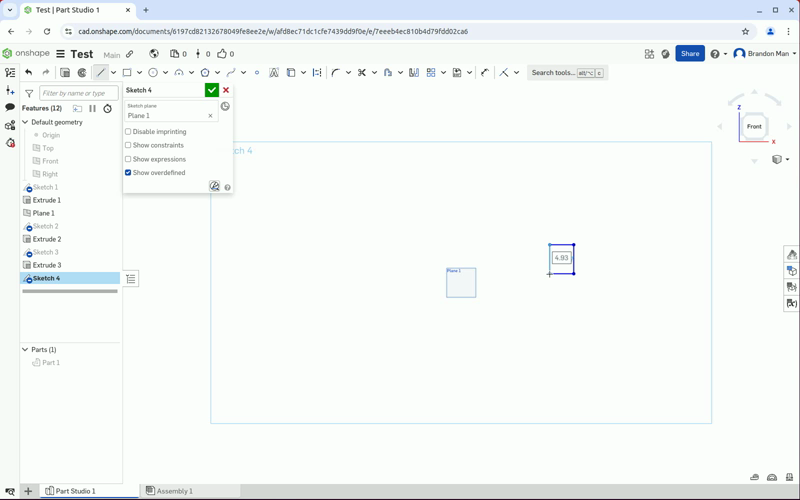
key_up(shift)
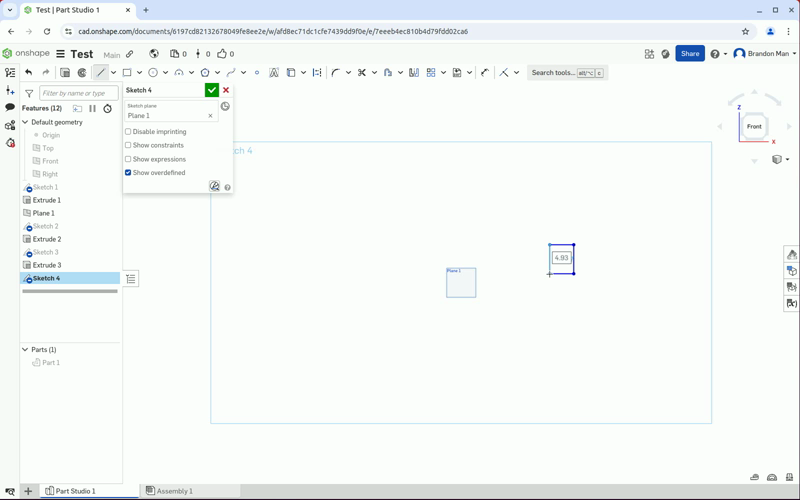
click(549, 273)
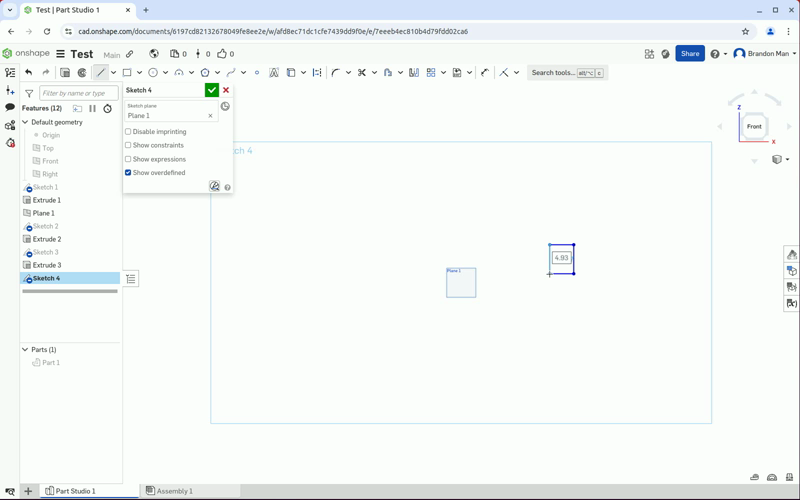
key(esc)
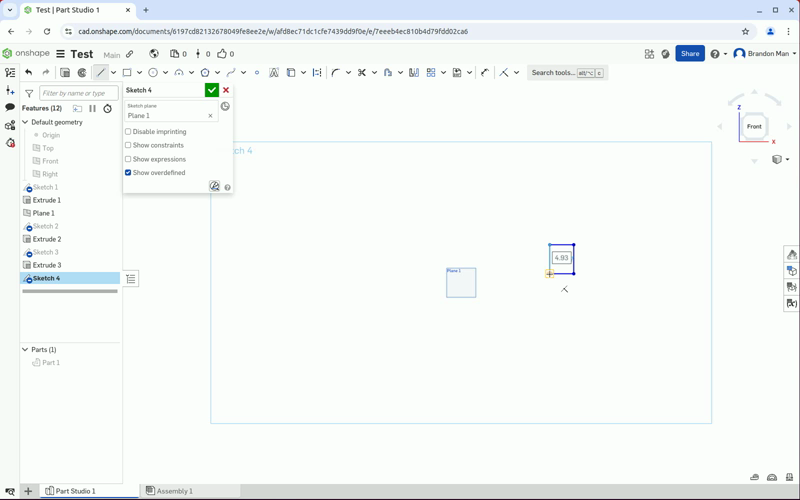
mouse_move(557, 269)
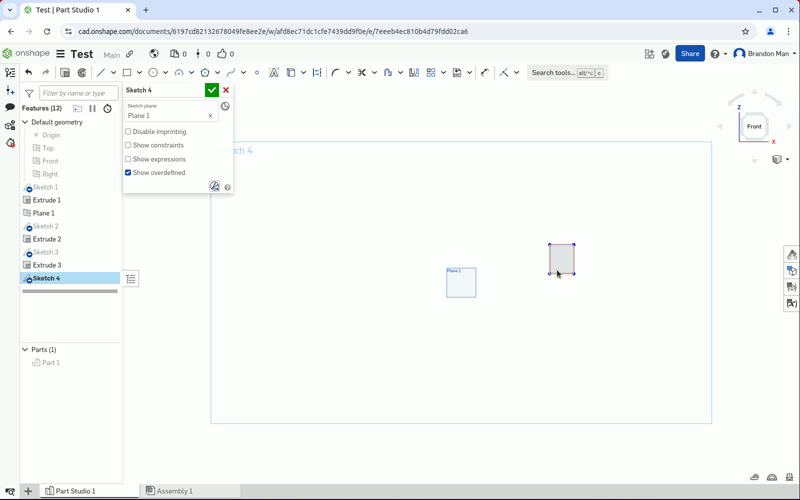
scroll(6)
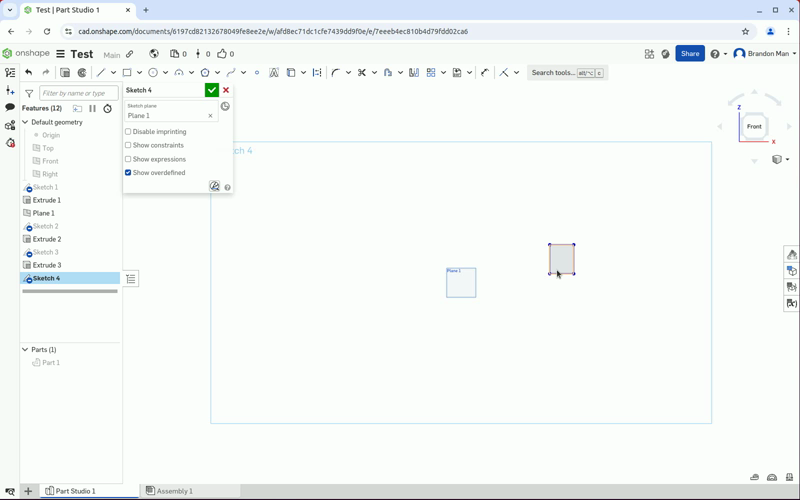
scroll(6)
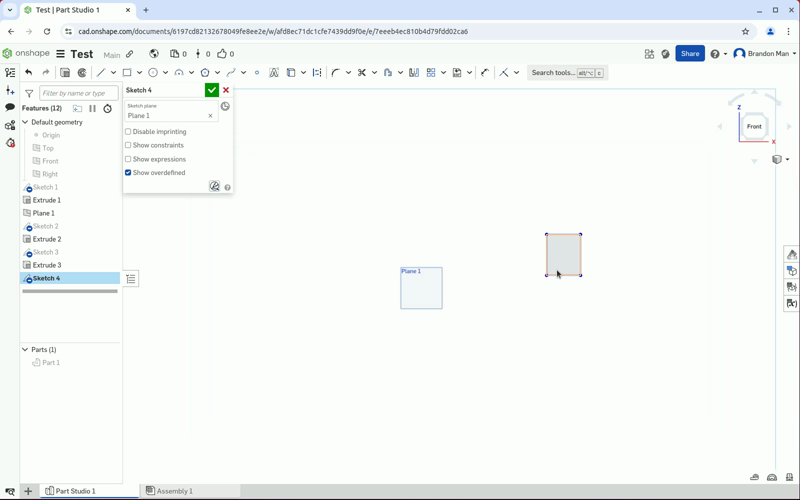
scroll(6)
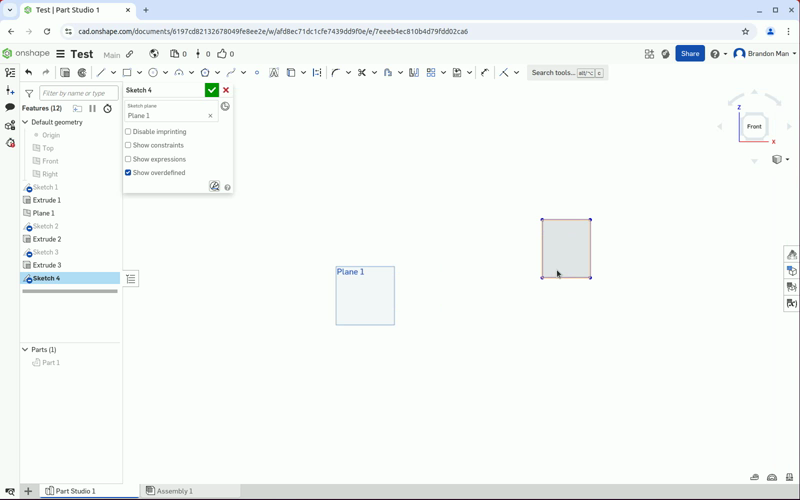
scroll(6)
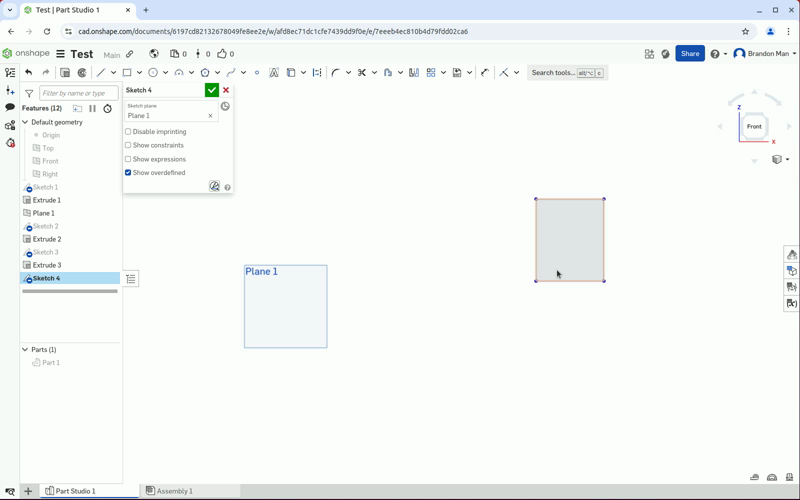
scroll(6)
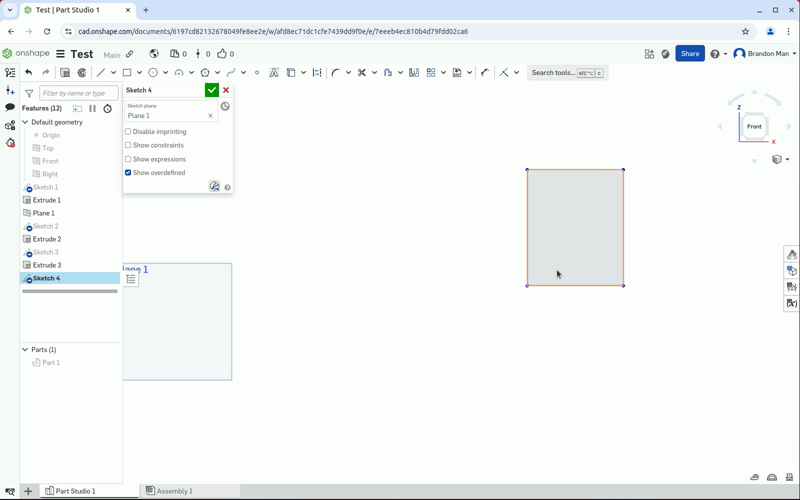
scroll(6)
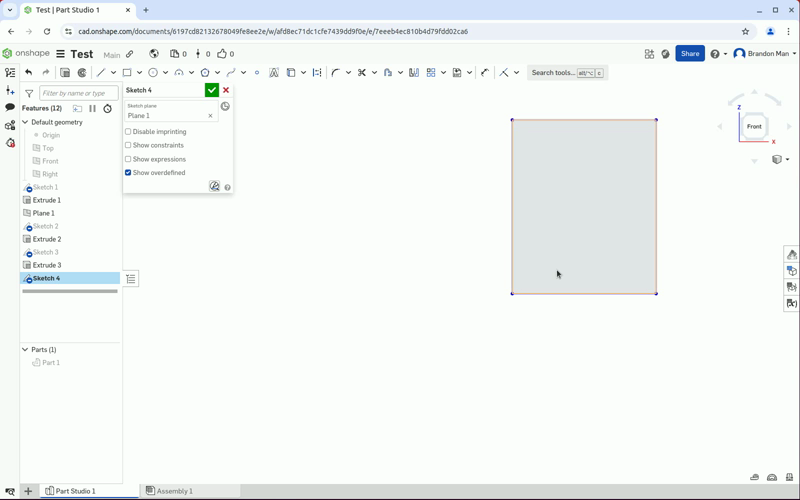
scroll(6)
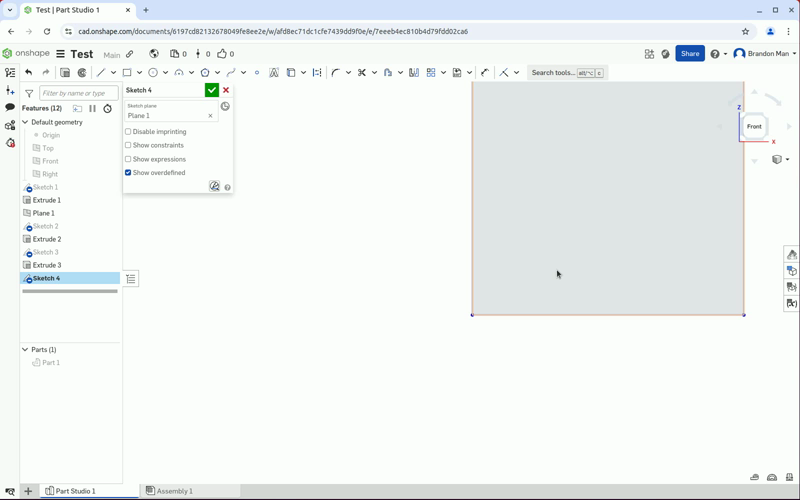
click(557, 269)
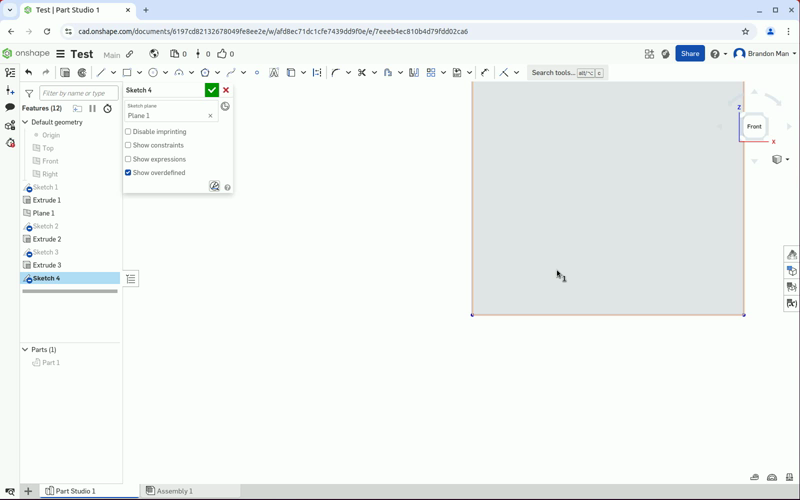
scroll(-6)
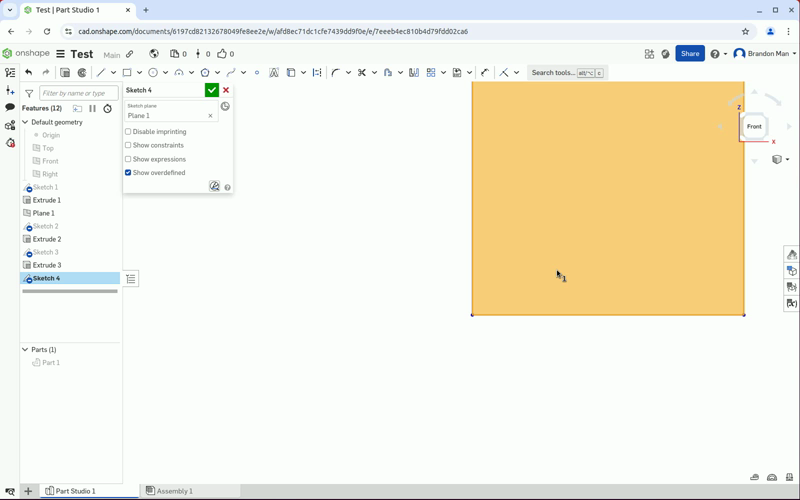
scroll(-6)
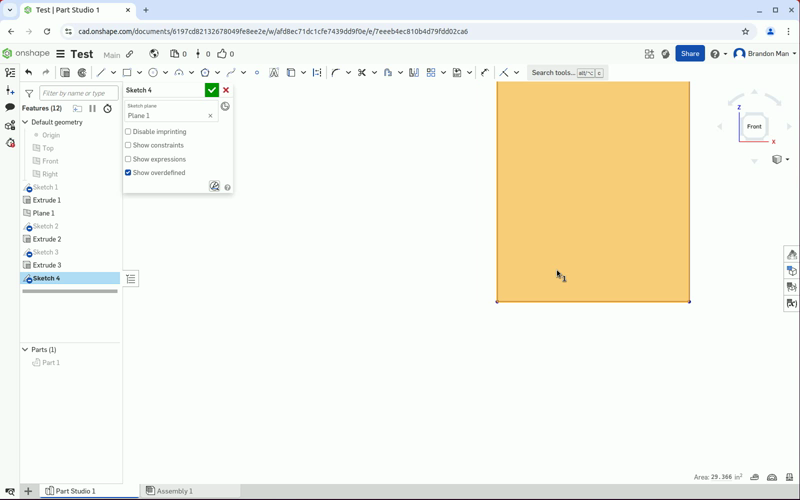
scroll(-6)
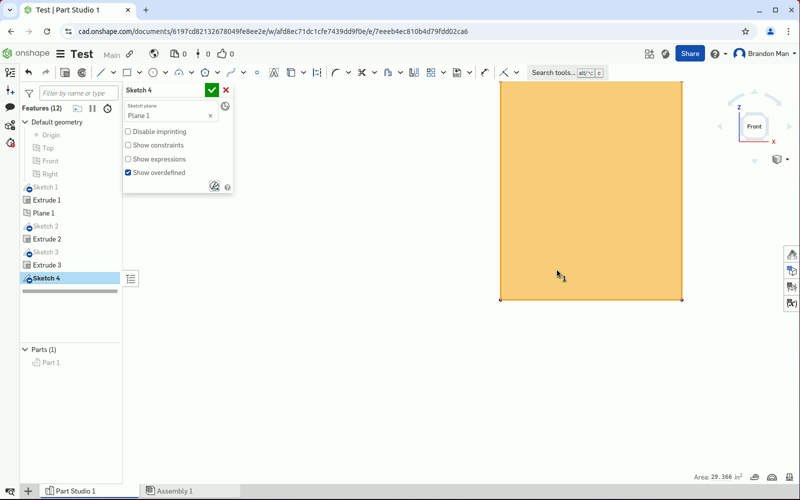
scroll(-6)
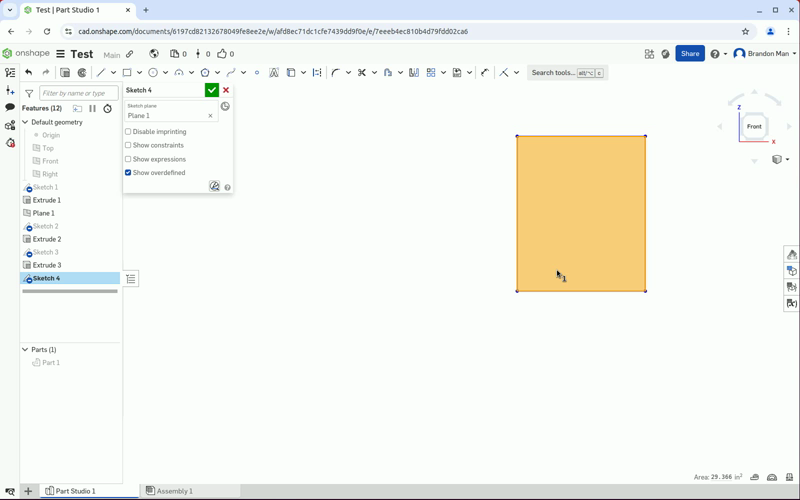
scroll(-6)
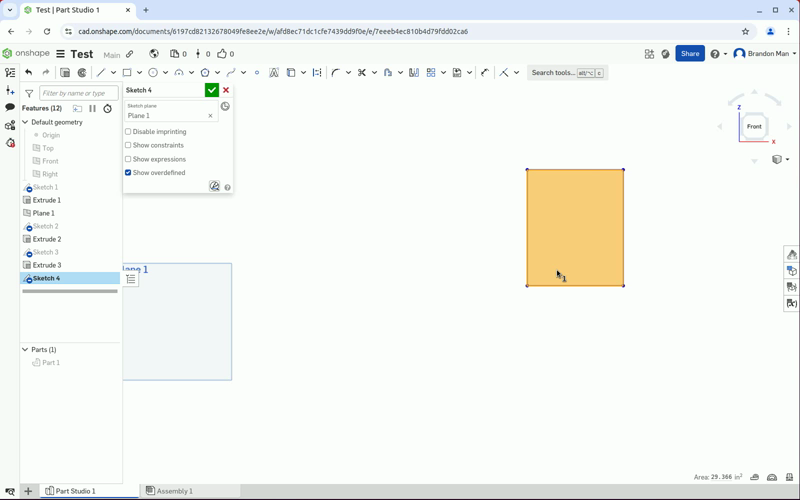
scroll(-6)
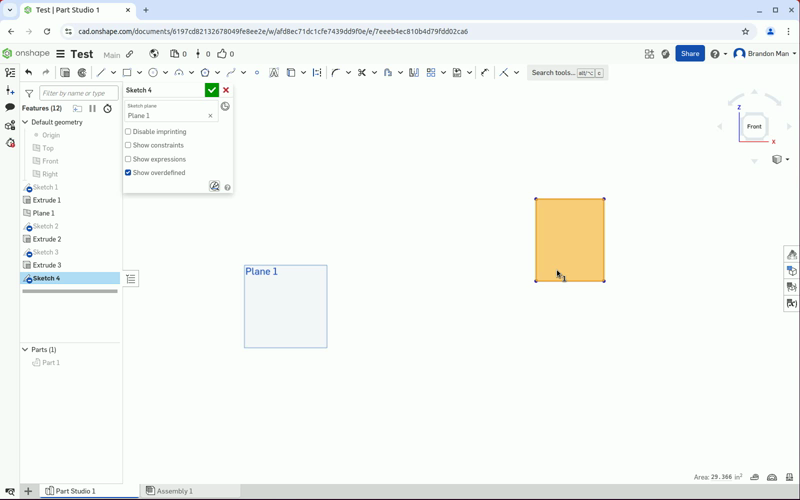
scroll(-6)
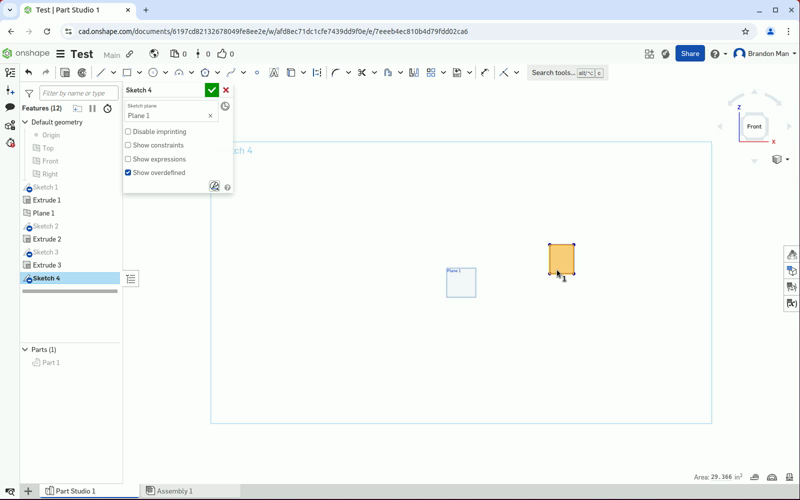
mouse_move(73, 352)
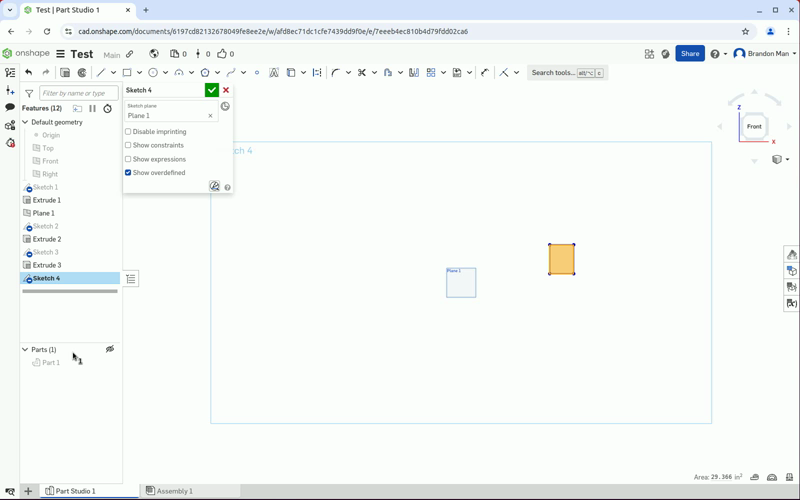
key(shift+y)
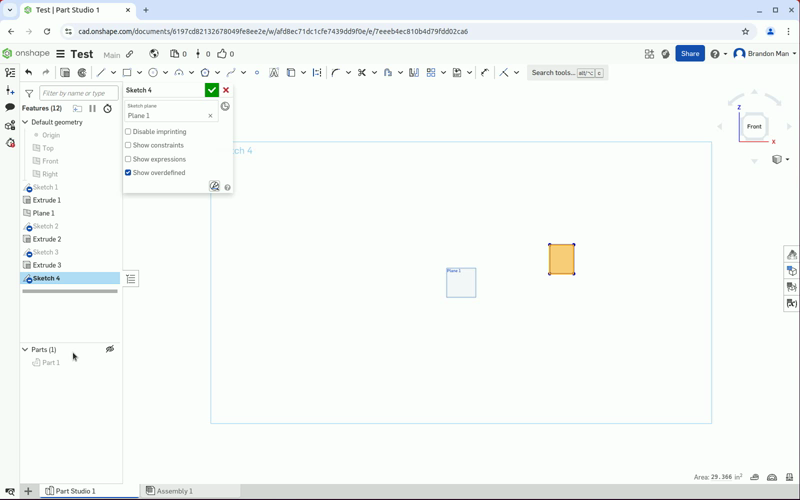
key(shift+e)
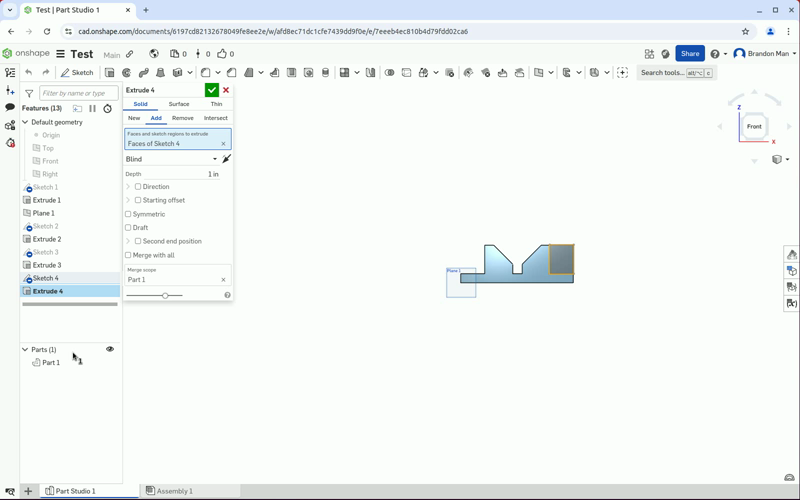
mouse_move(143, 106)
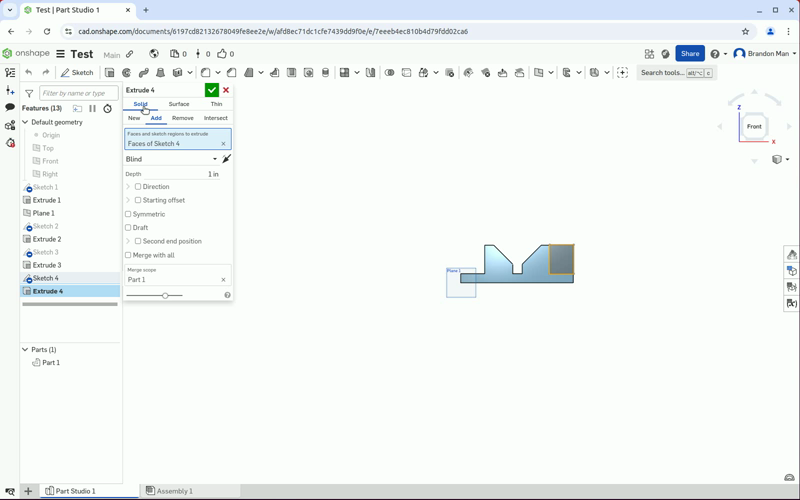
click(143, 106)
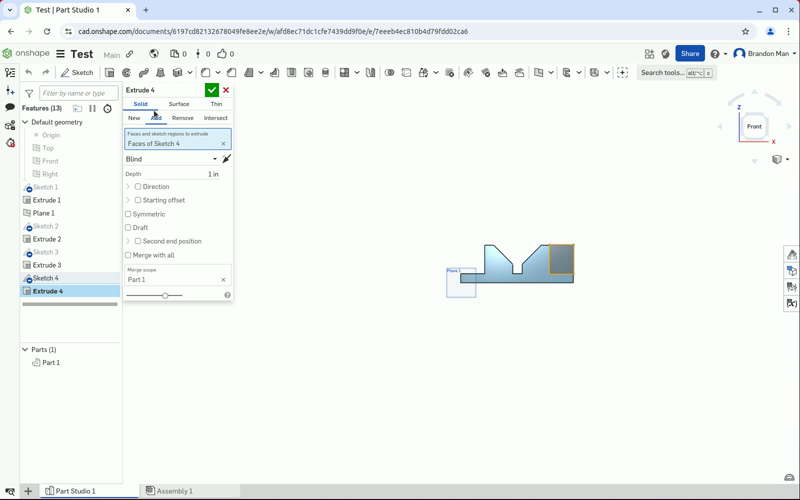
mouse_move(186, 120)
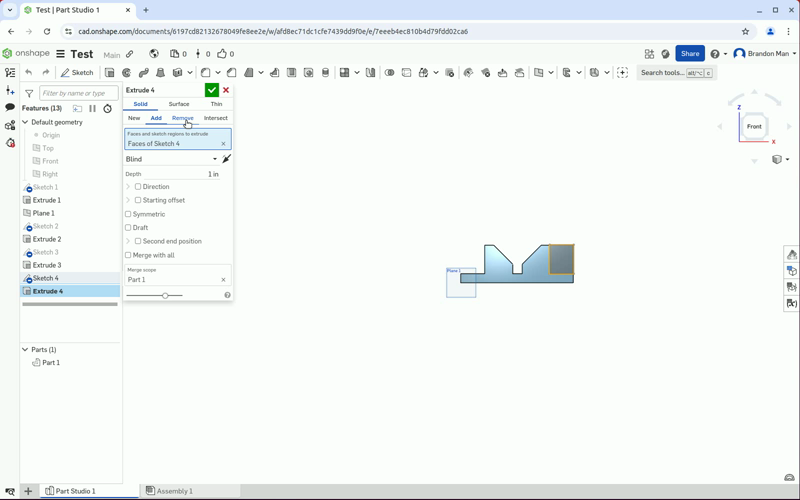
click(186, 120)
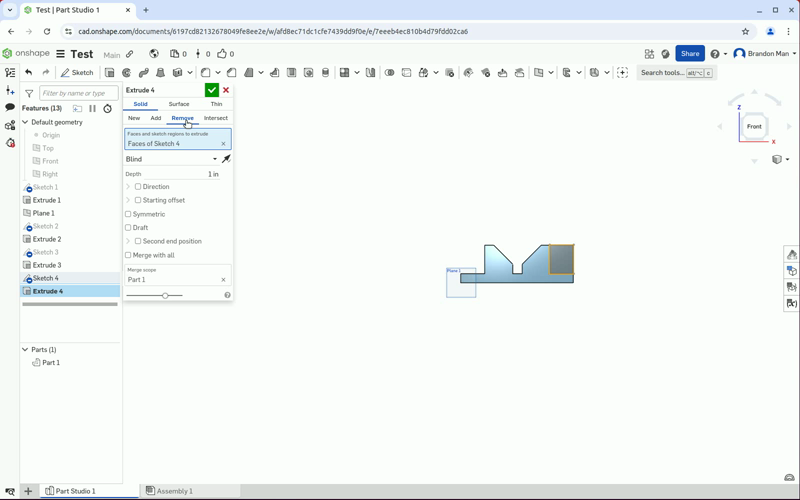
key(tab, 4)
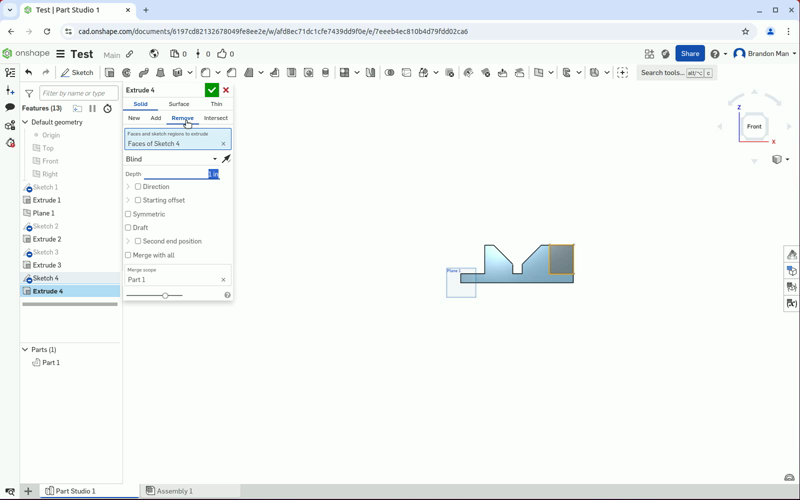
text(11.554)
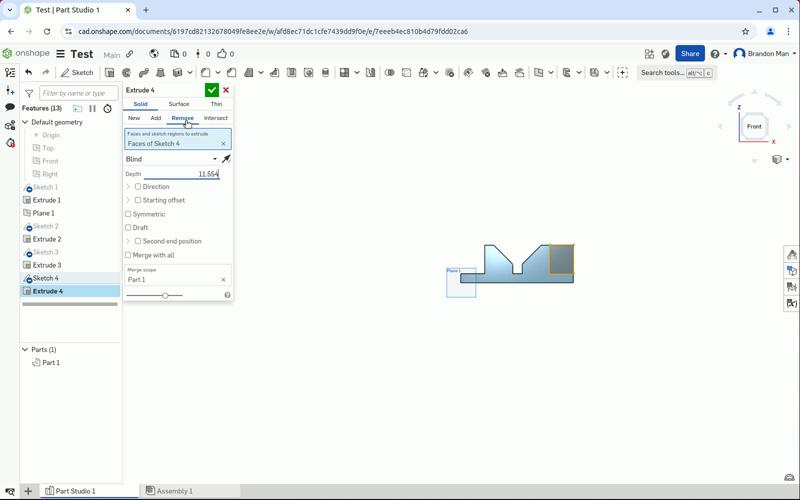
key(tab, 6)
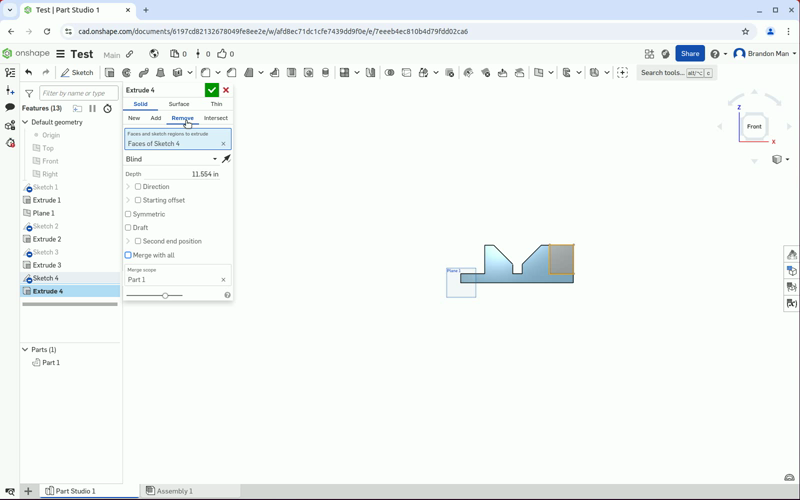
key(space)
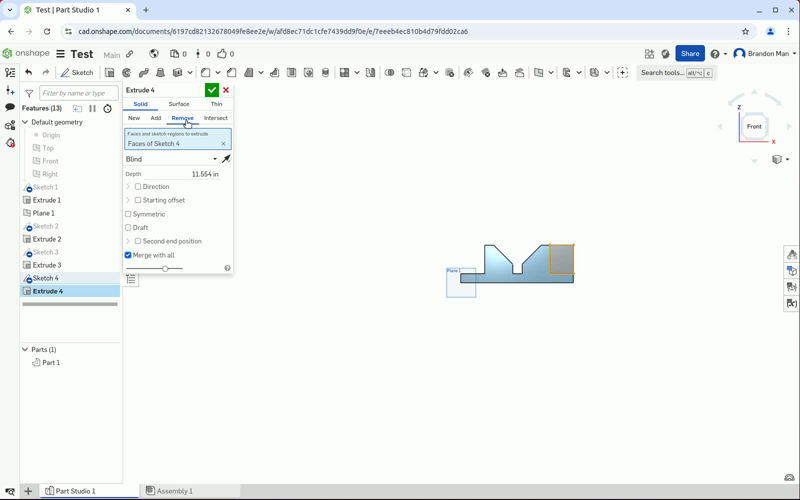
key(enter)
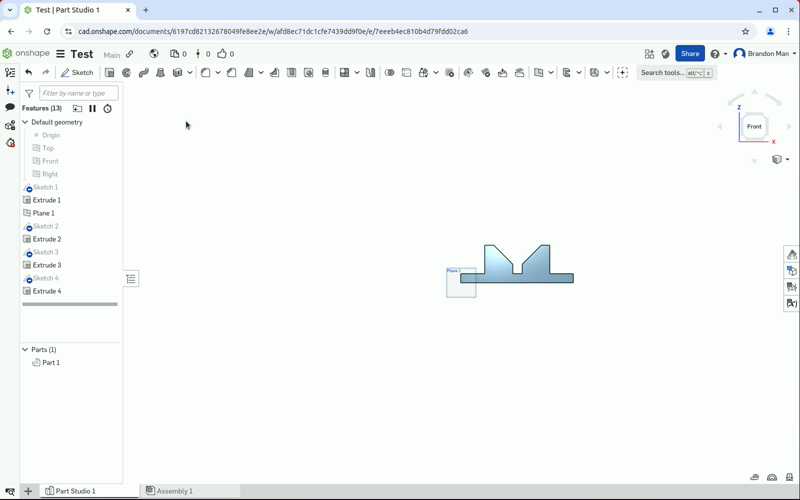
key(shift+h)
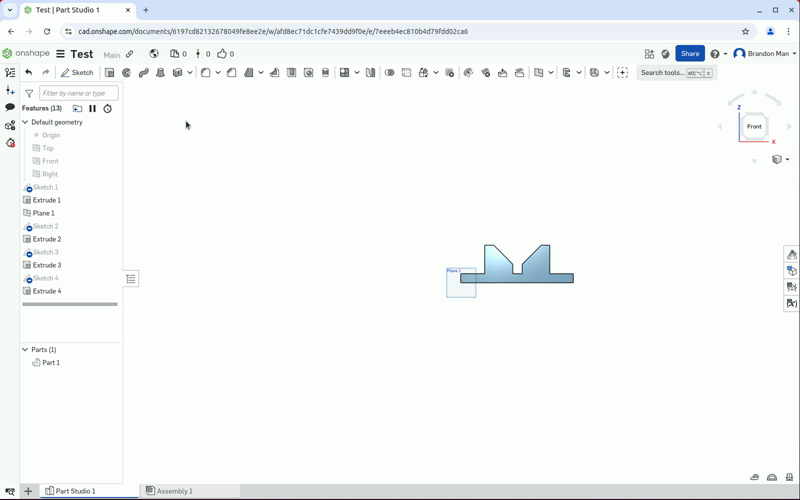
key(shift+h)
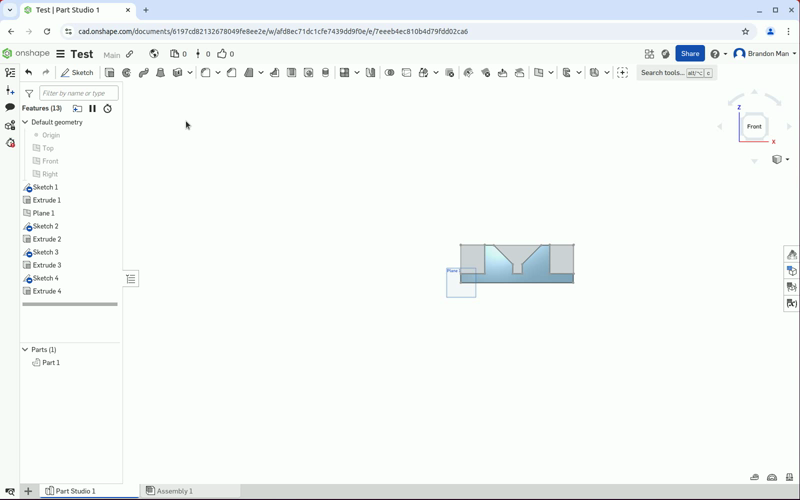
key(shift+7)
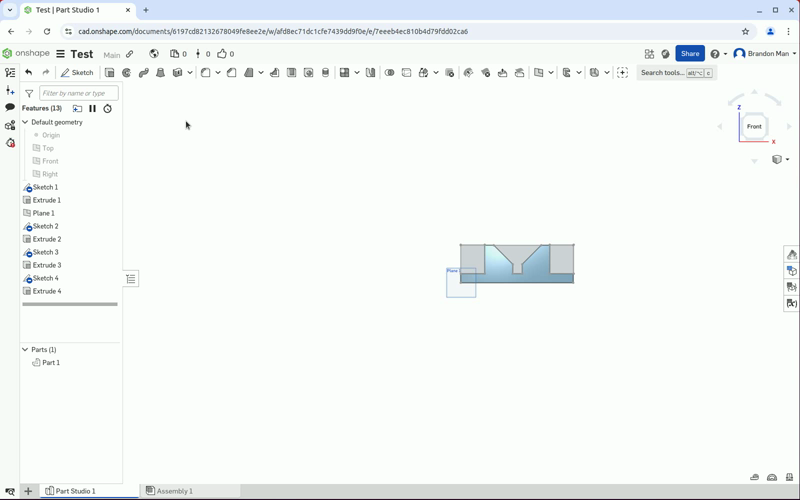
key(left, 2)
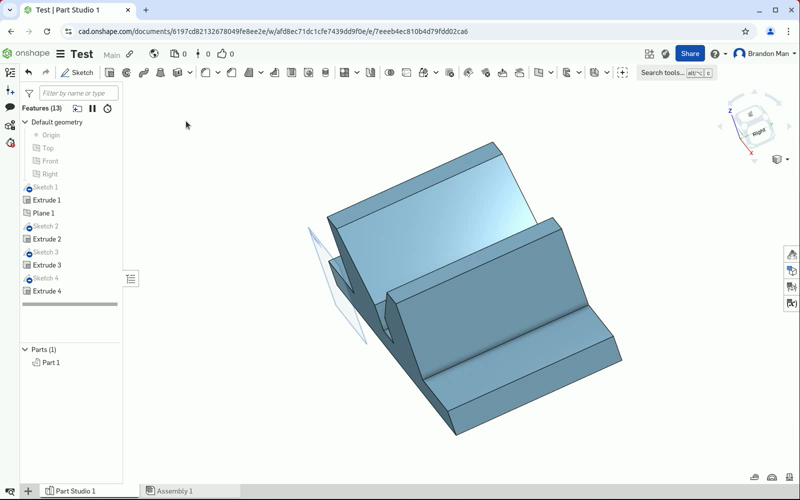
key(down, 2)
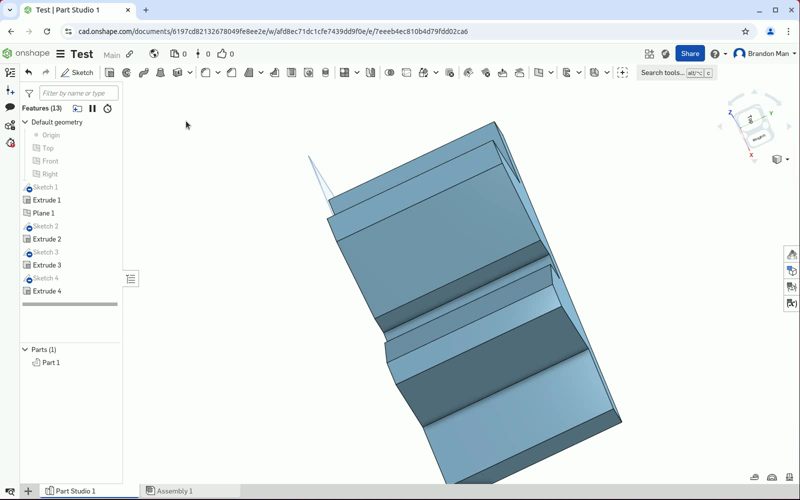
key(up, 2)
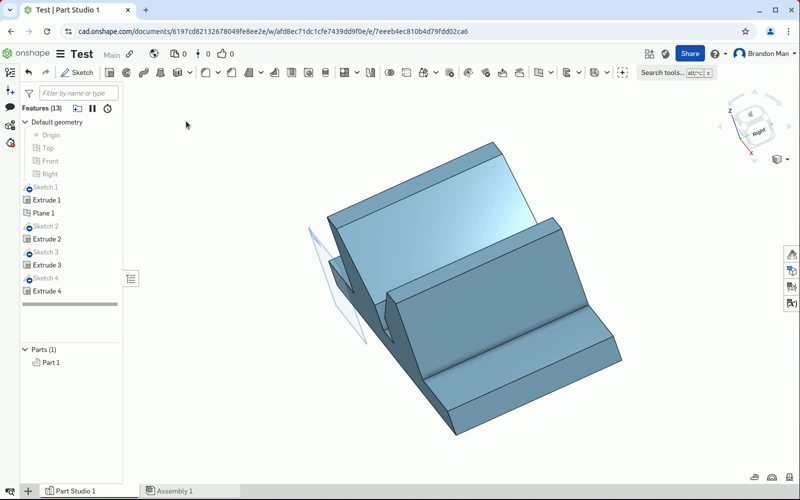
key(right, 2)
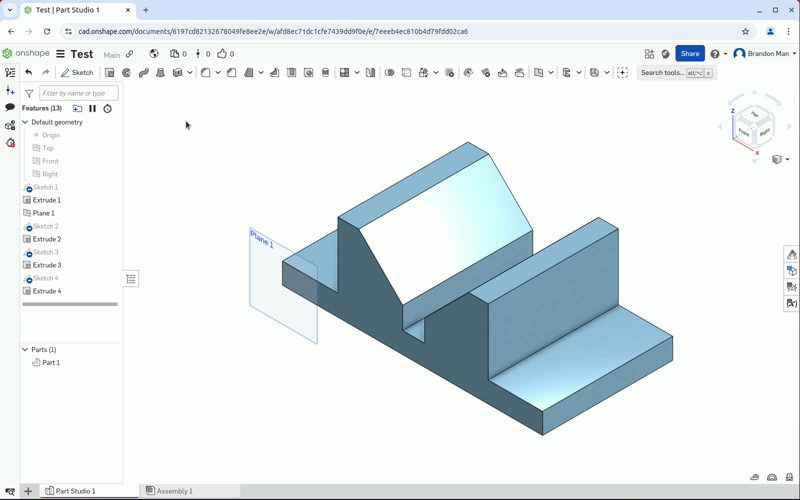
mouse_move(73, 189)
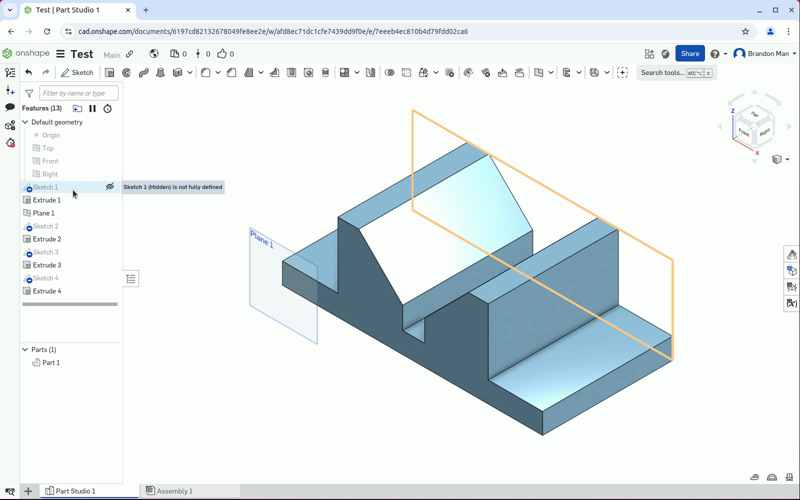
click(73, 189)